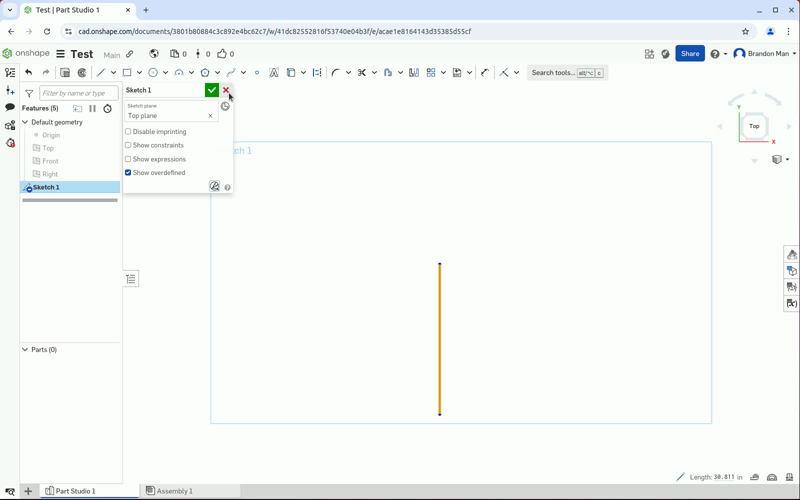
key(shift+h)
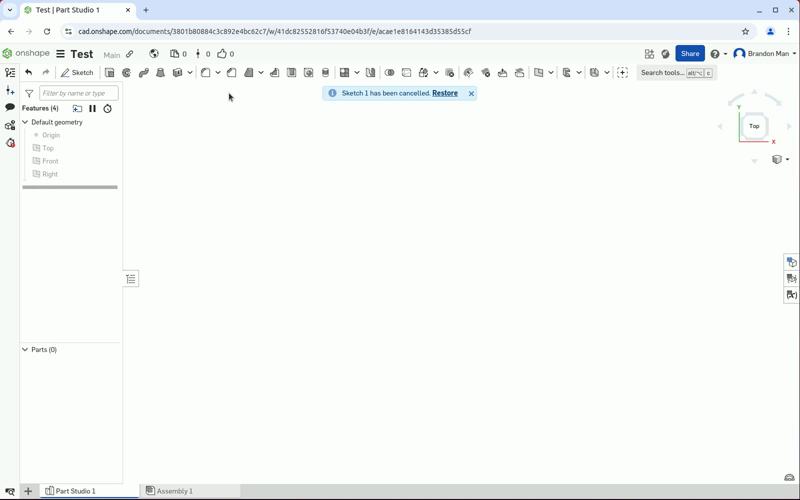
mouse_move(73, 352)
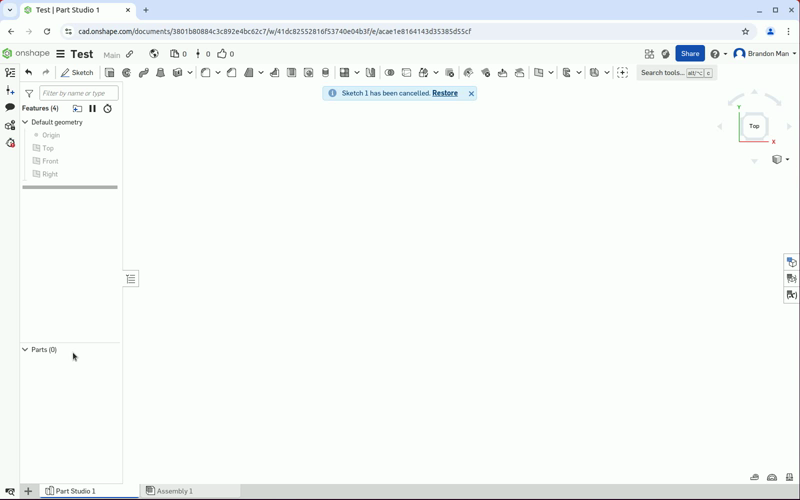
key(y)
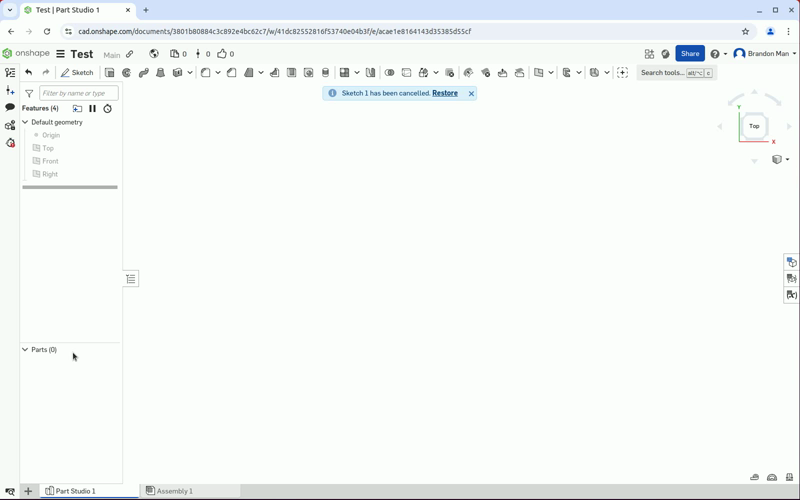
key(shift+p)
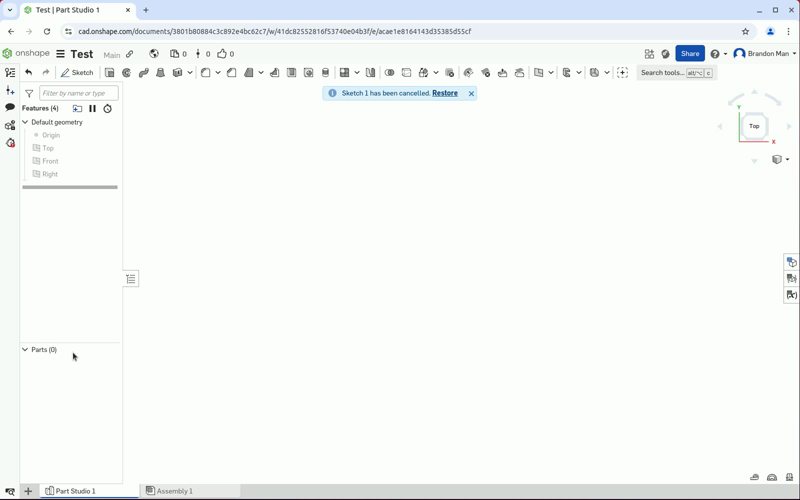
key(space)
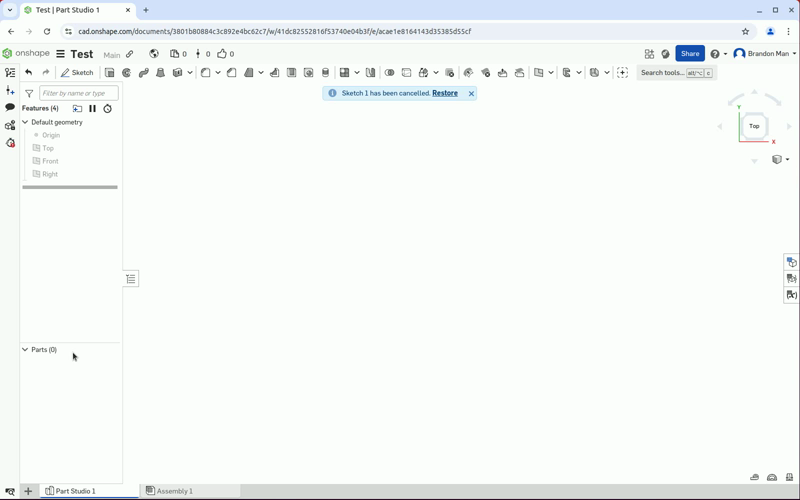
key_down(shift)
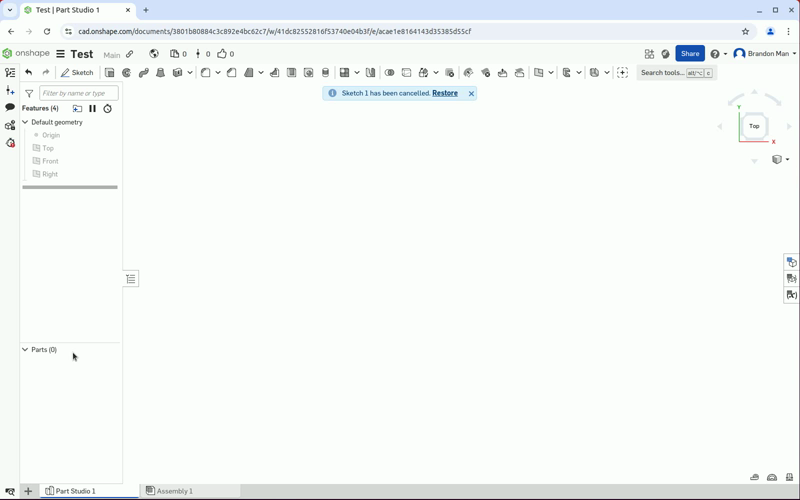
key(up)
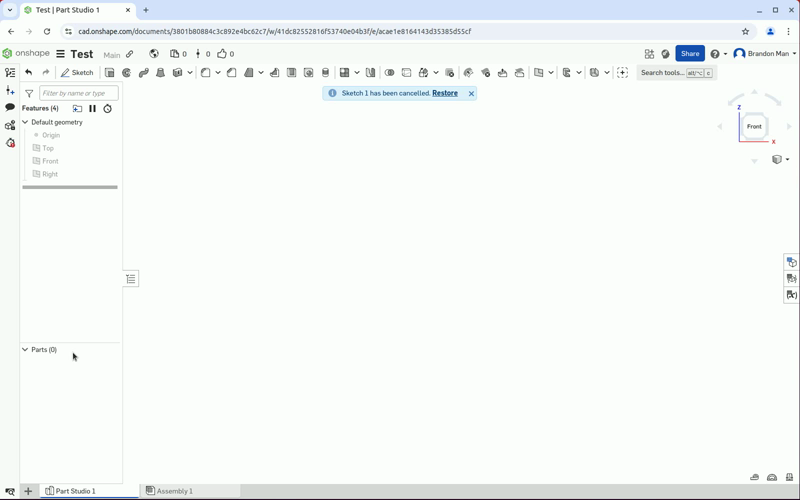
key_up(shift)
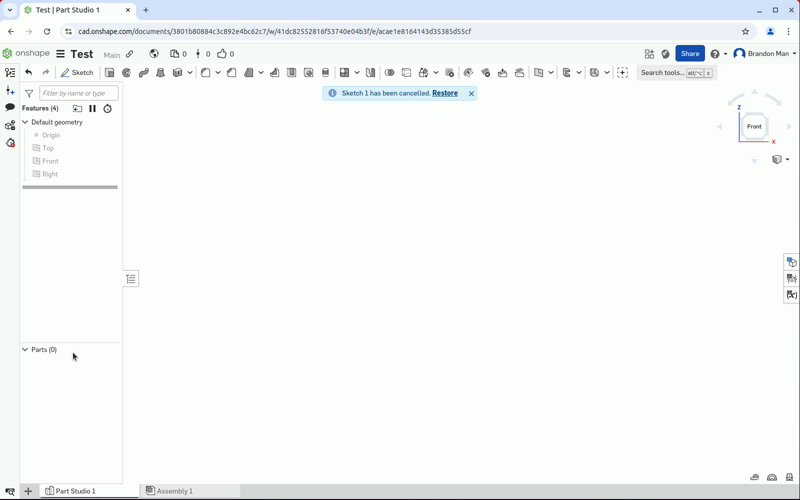
key(space)
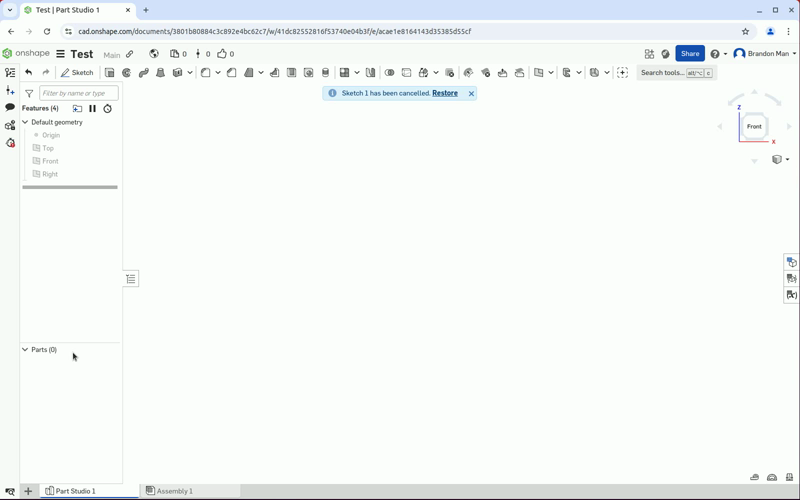
key_down(shift)
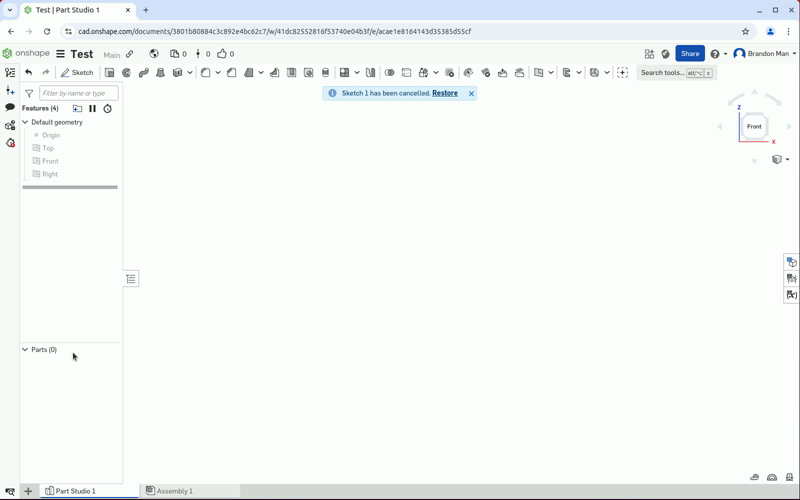
key(left)
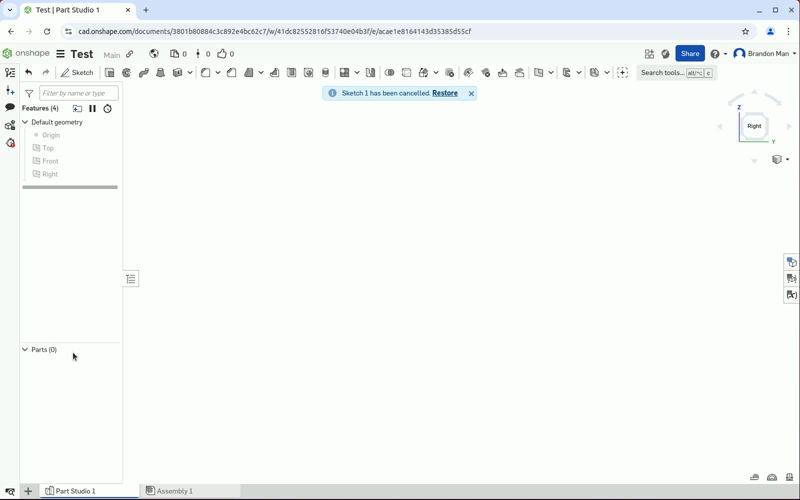
key_up(shift)
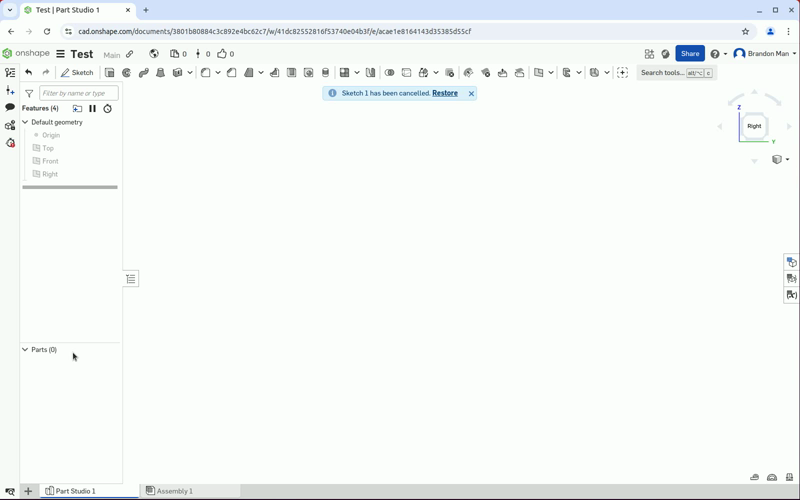
mouse_move(73, 352)
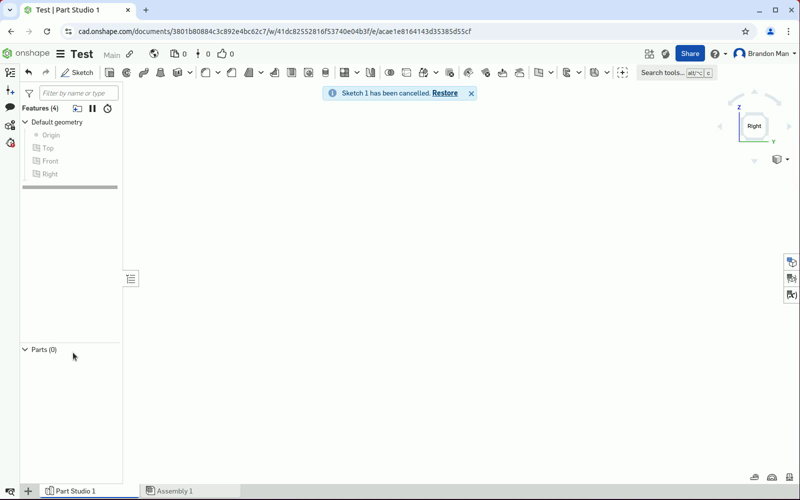
key(shift+y)
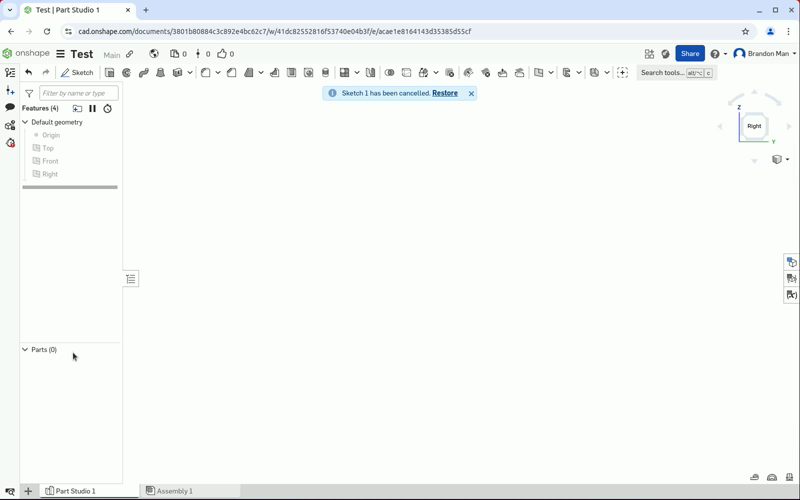
key(shift+s)
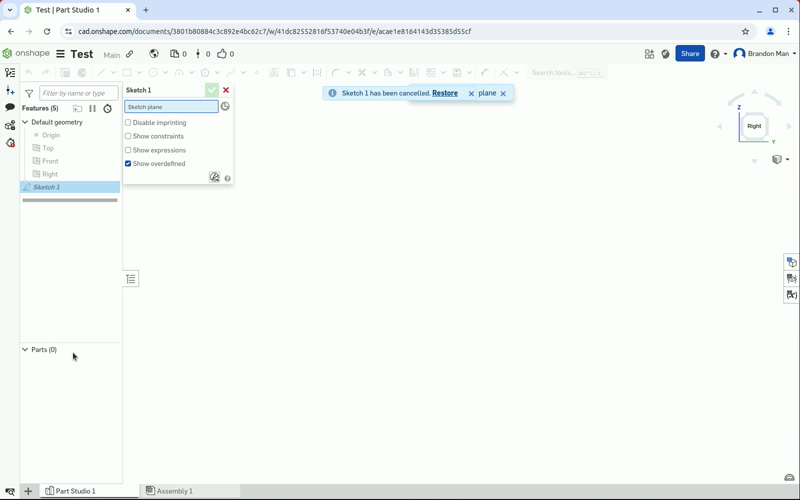
mouse_move(73, 176)
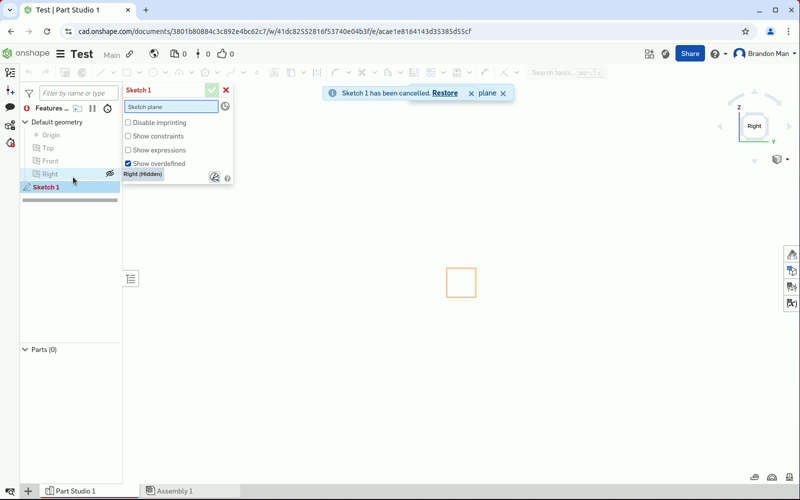
click(73, 176)
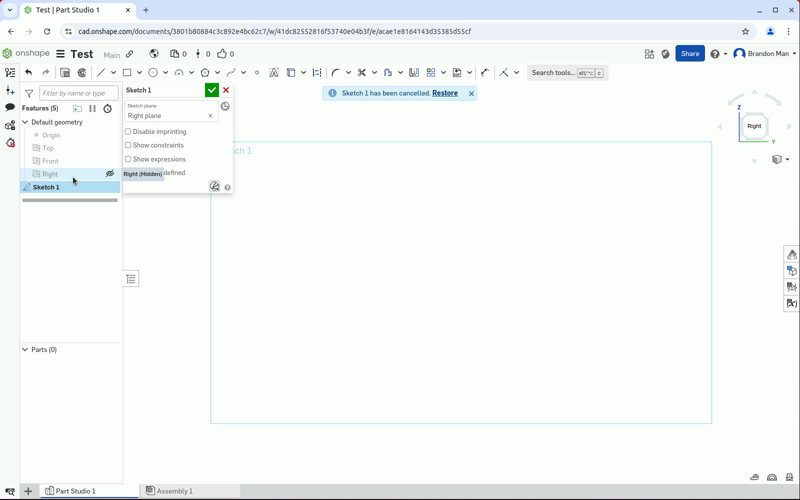
mouse_move(73, 352)
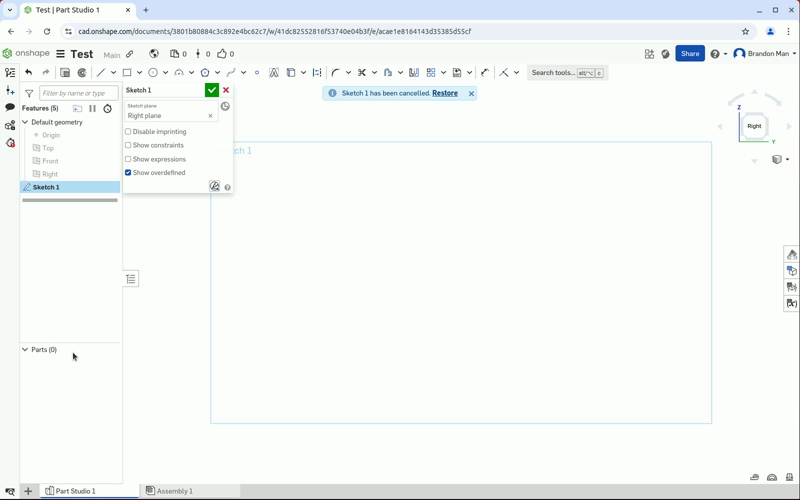
key(y)
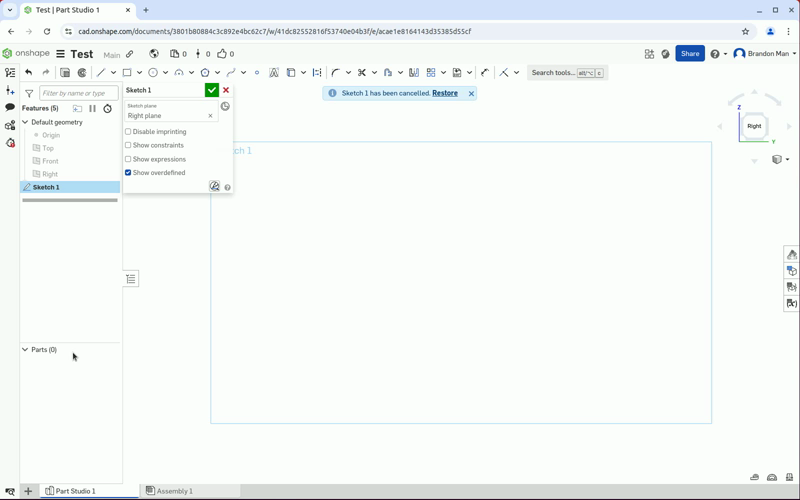
key(l)
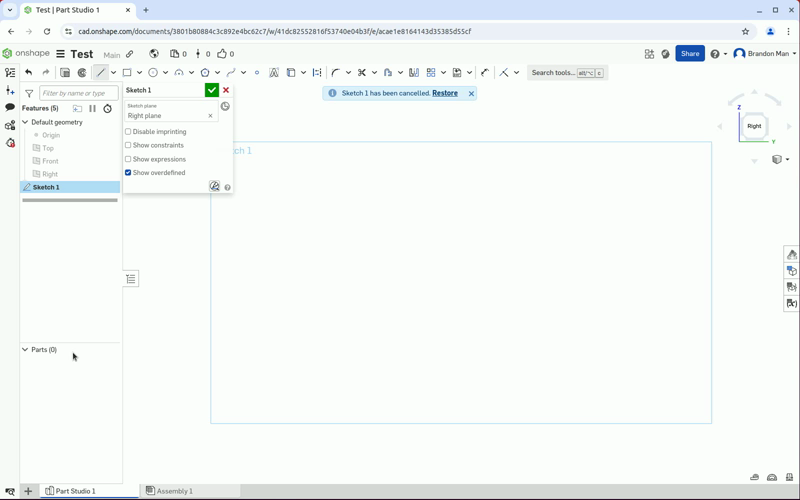
key_down(shift)
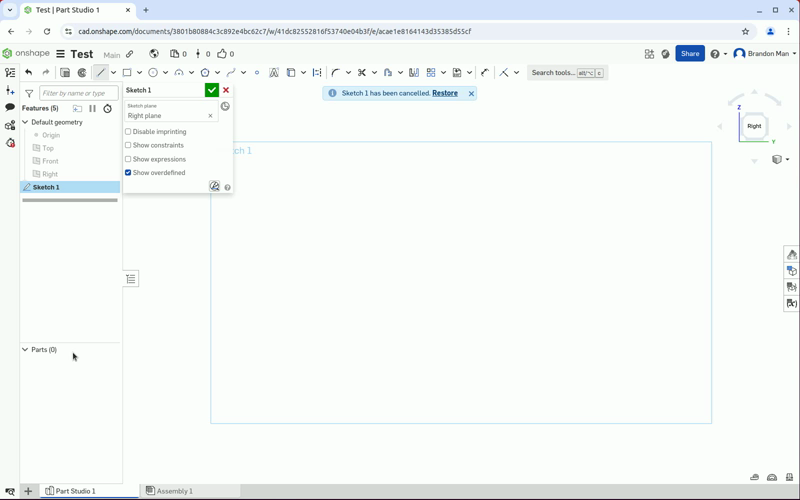
mouse_move(351, 312)
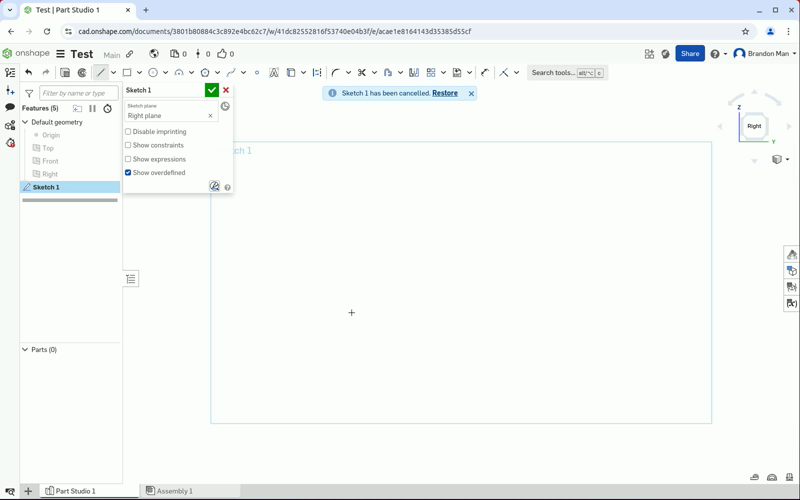
click(351, 312)
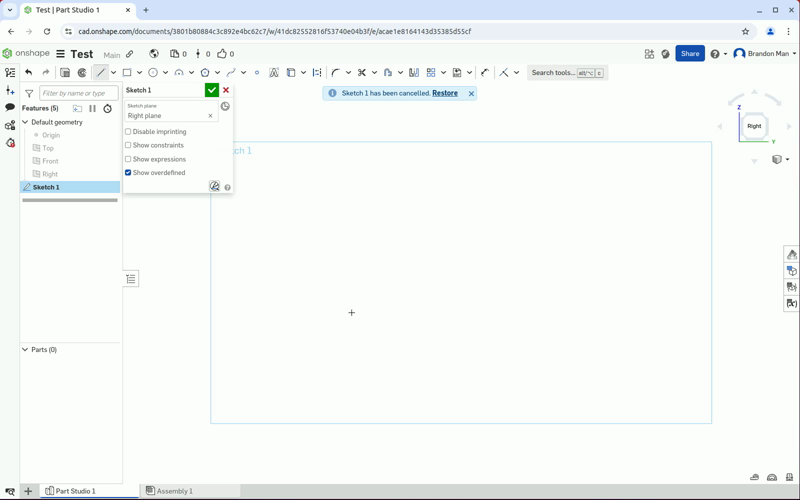
key_up(shift)
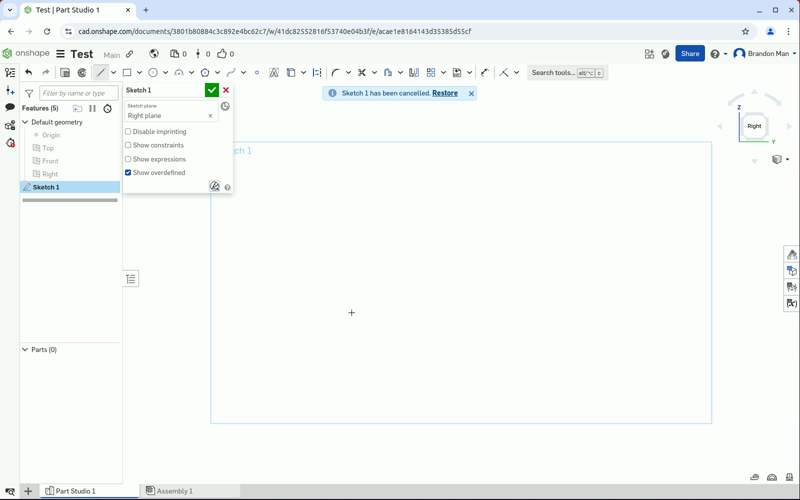
key_down(shift)
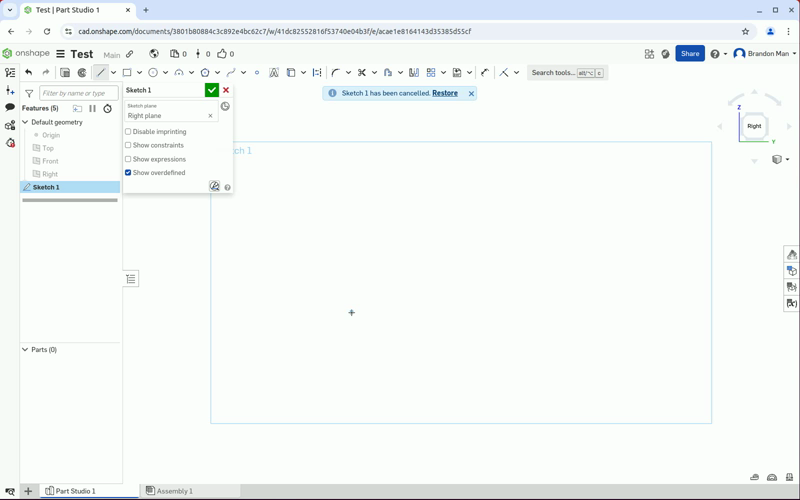
mouse_move(525, 312)
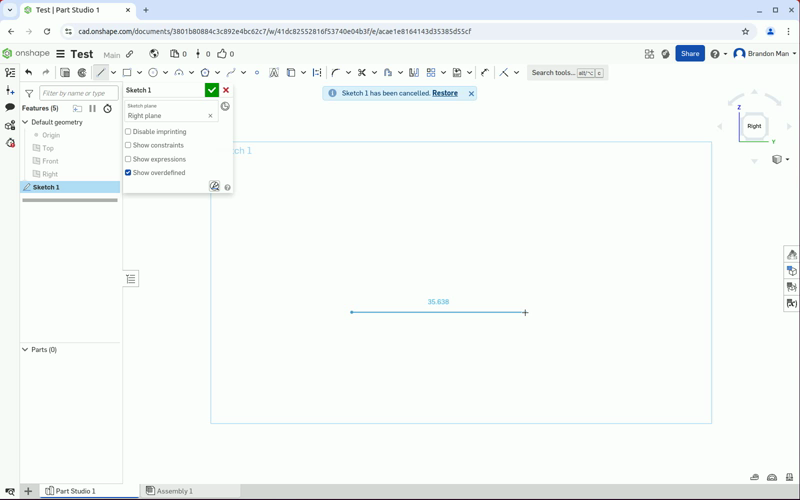
click(525, 312)
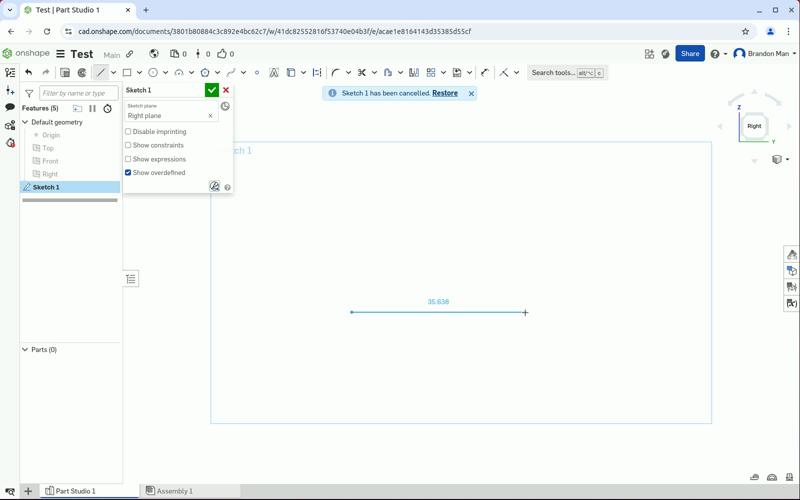
key_up(shift)
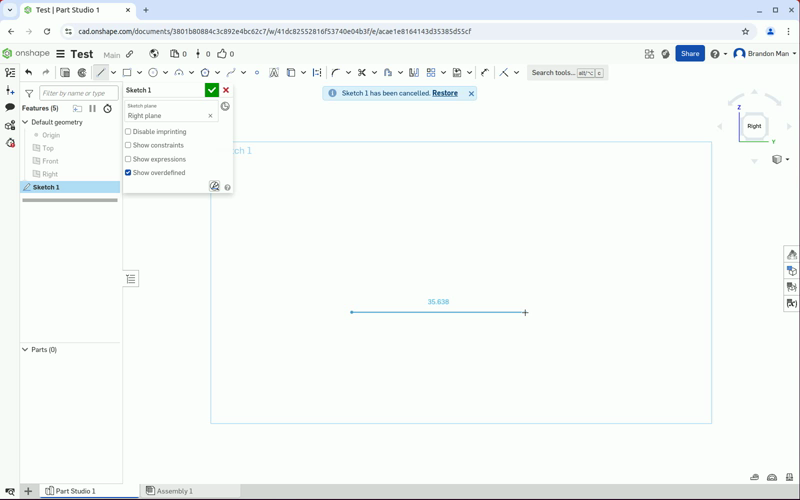
key_down(shift)
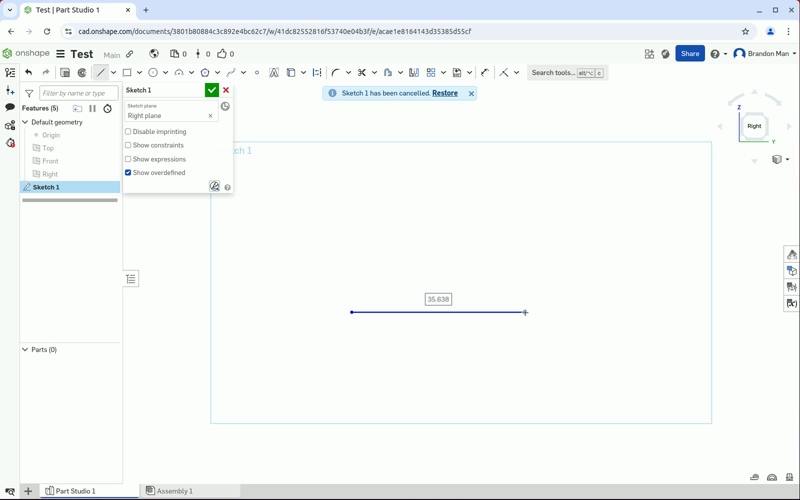
mouse_move(568, 255)
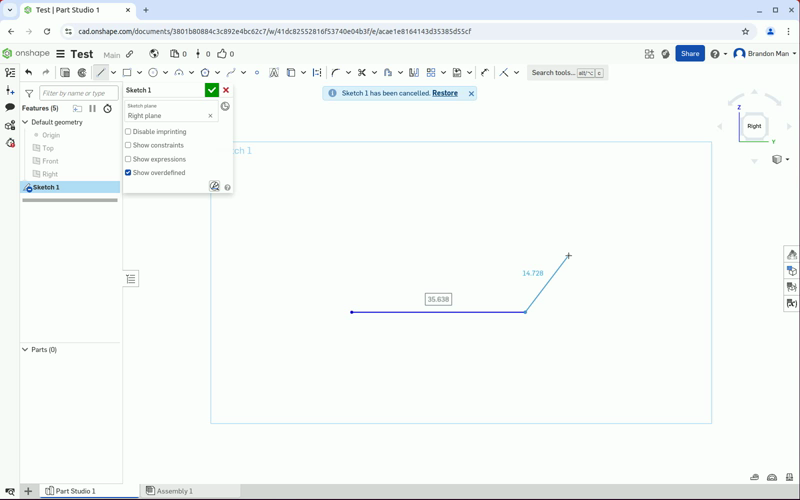
click(568, 255)
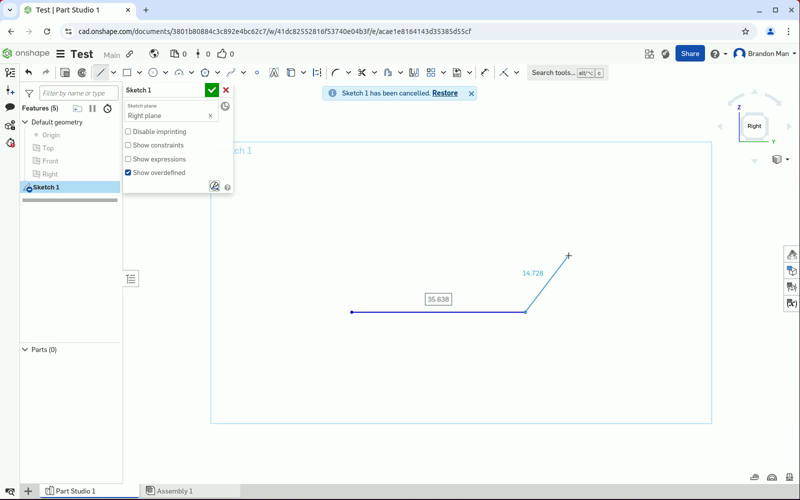
key_up(shift)
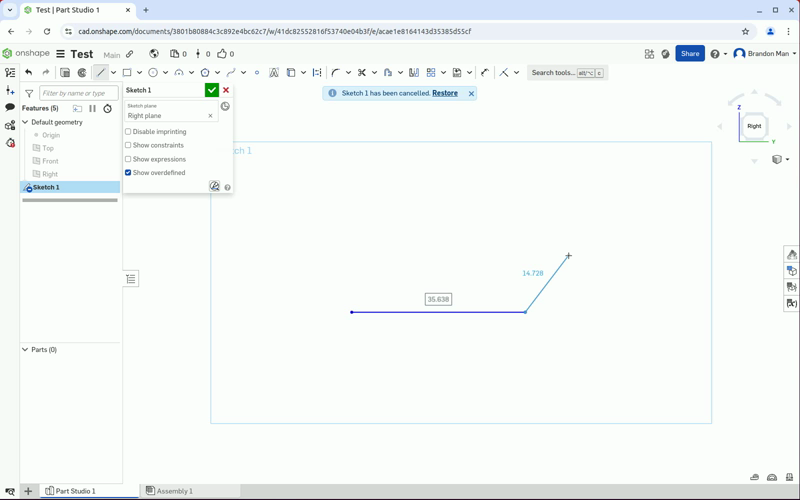
key_down(shift)
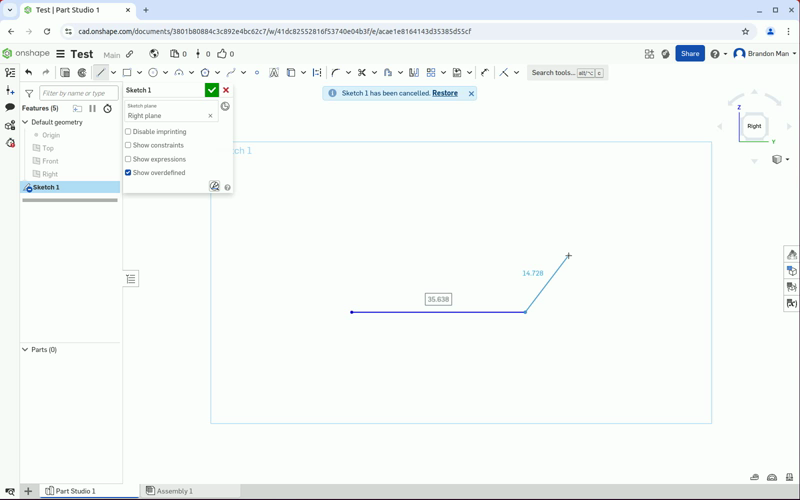
mouse_move(395, 255)
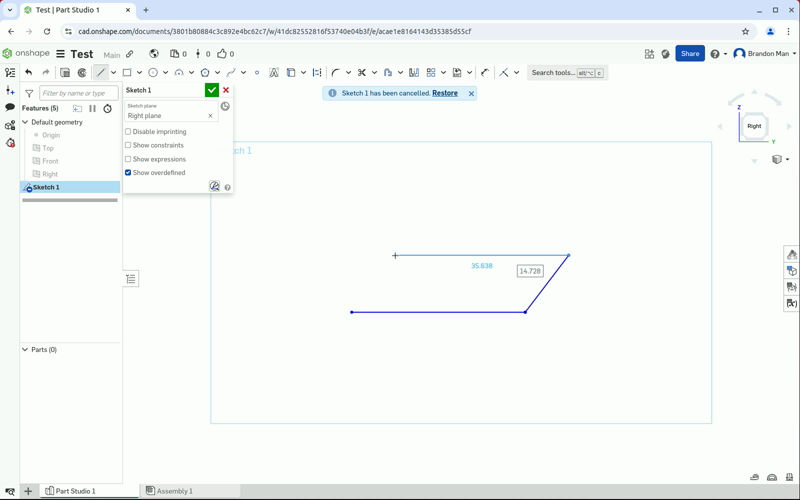
click(395, 255)
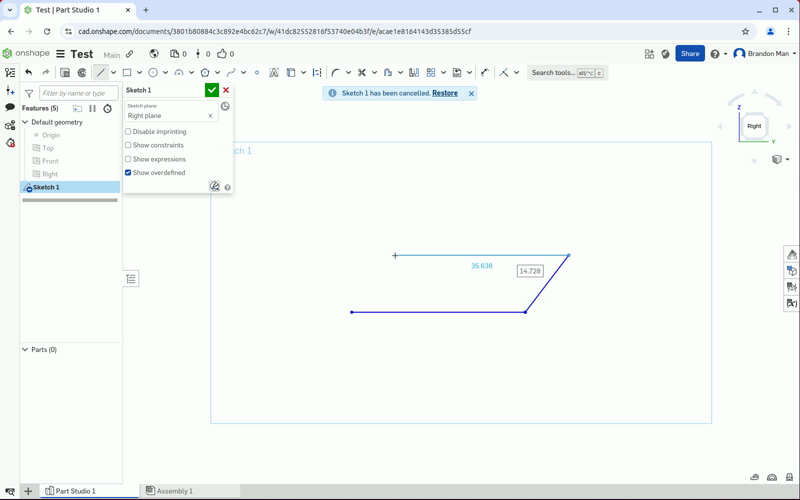
key_up(shift)
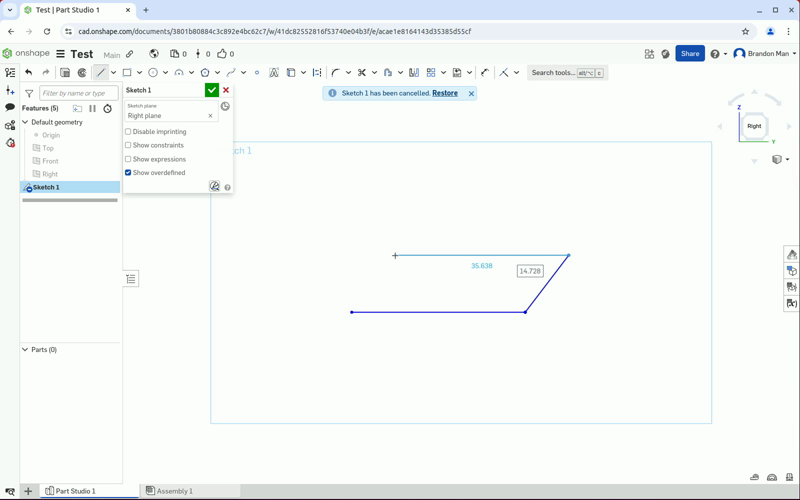
key_down(shift)
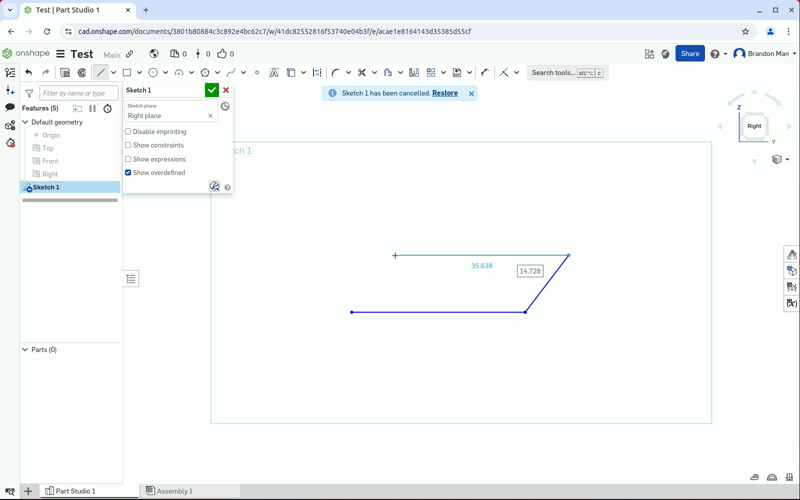
mouse_move(351, 312)
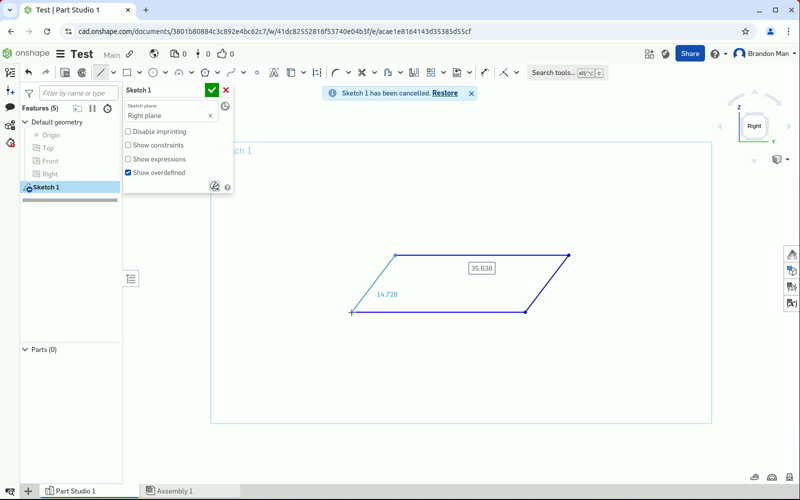
key_up(shift)
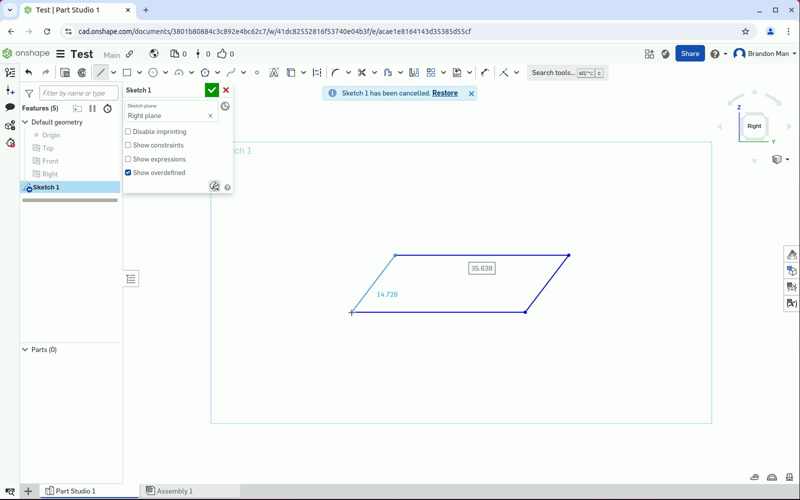
click(351, 312)
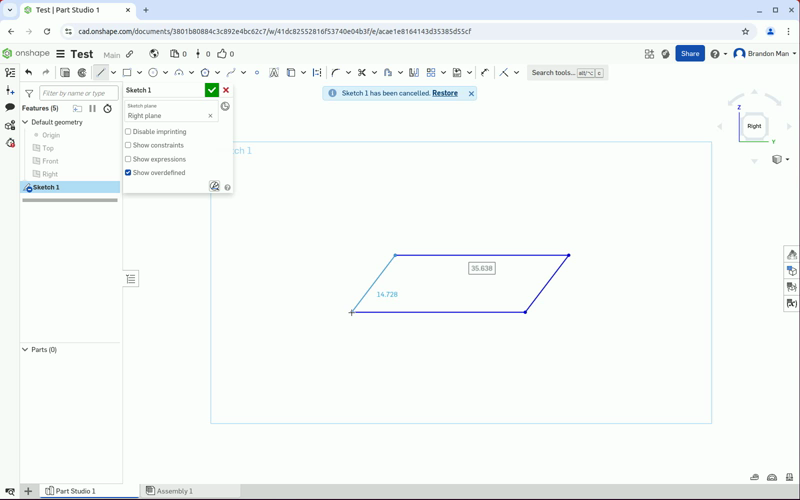
key(esc)
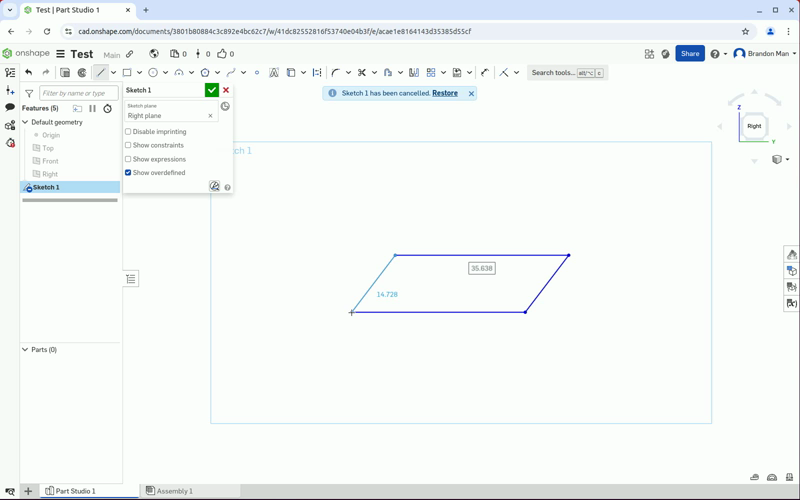
mouse_move(531, 267)
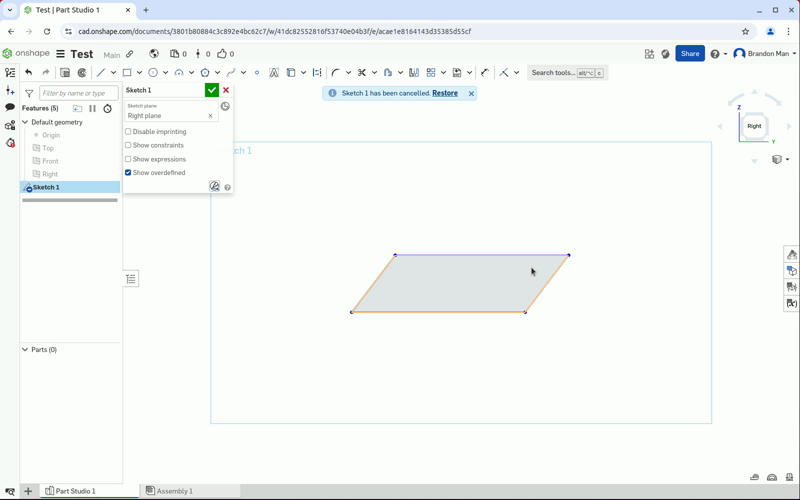
click(531, 267)
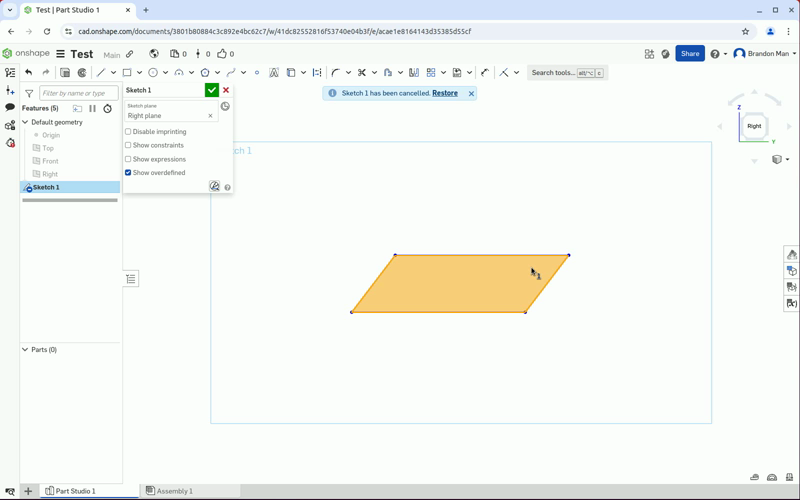
mouse_move(73, 352)
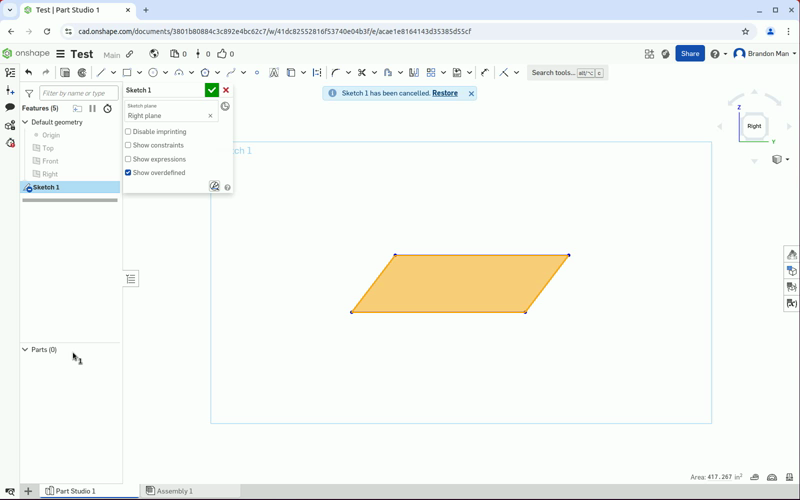
key(shift+y)
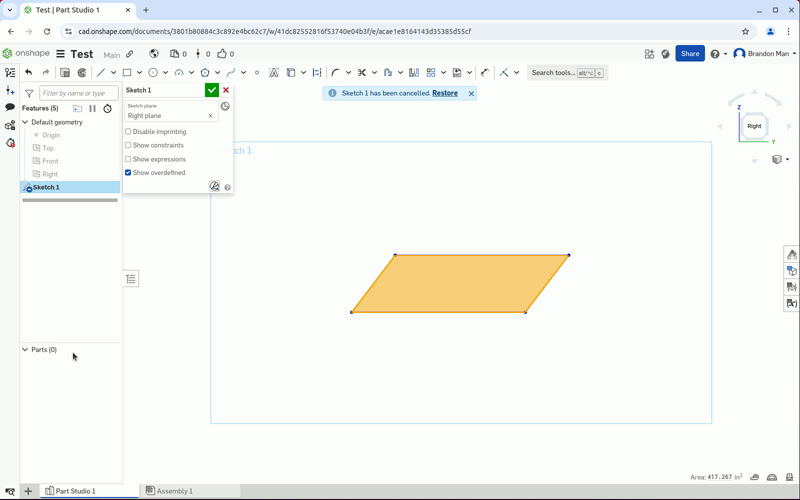
key(shift+e)
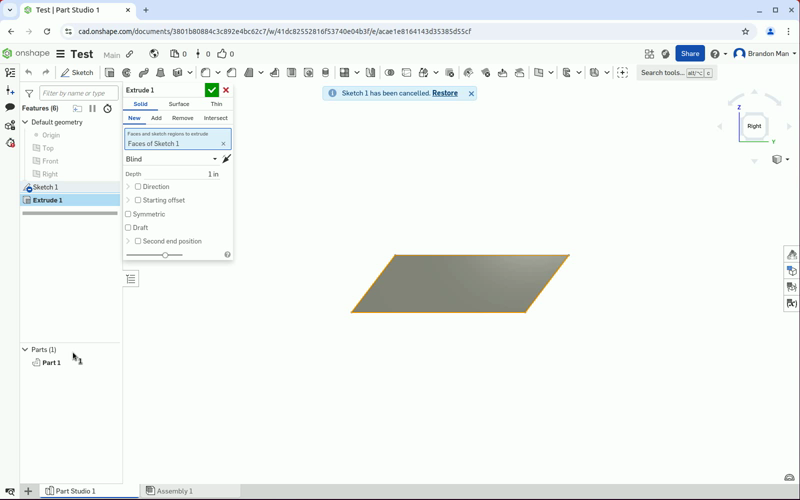
mouse_move(143, 106)
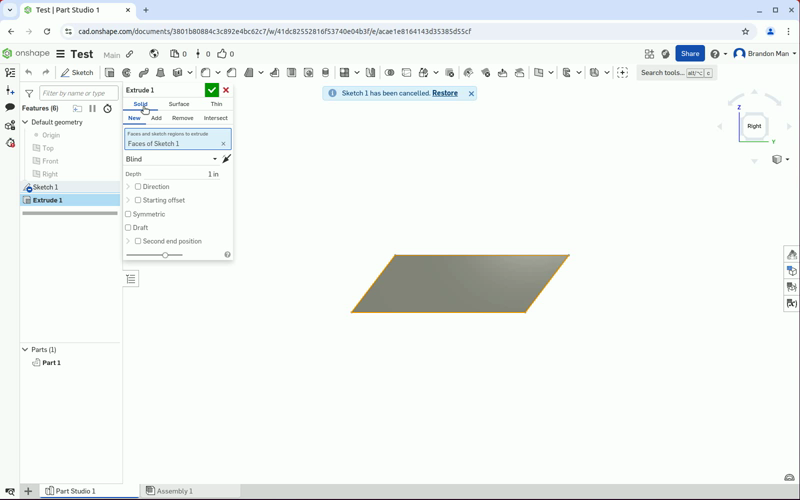
click(143, 106)
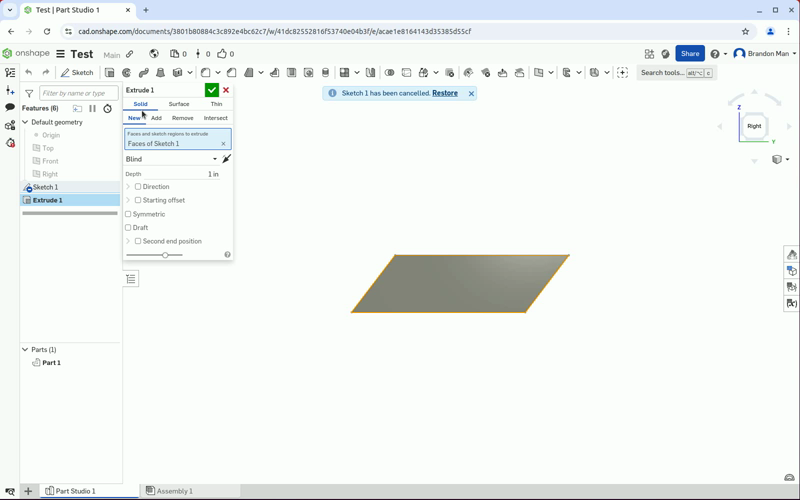
mouse_move(137, 120)
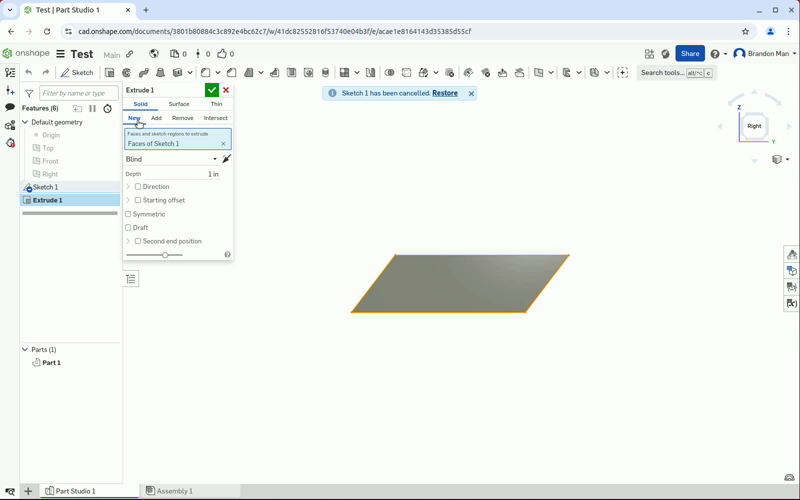
click(137, 120)
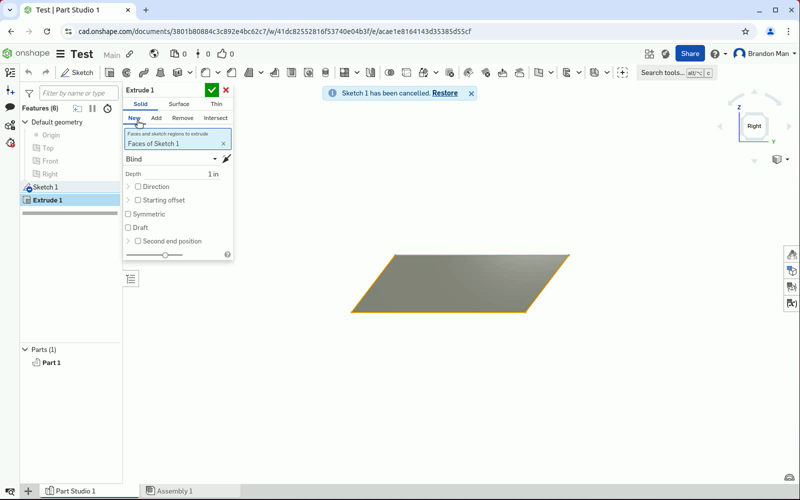
key(tab, 4)
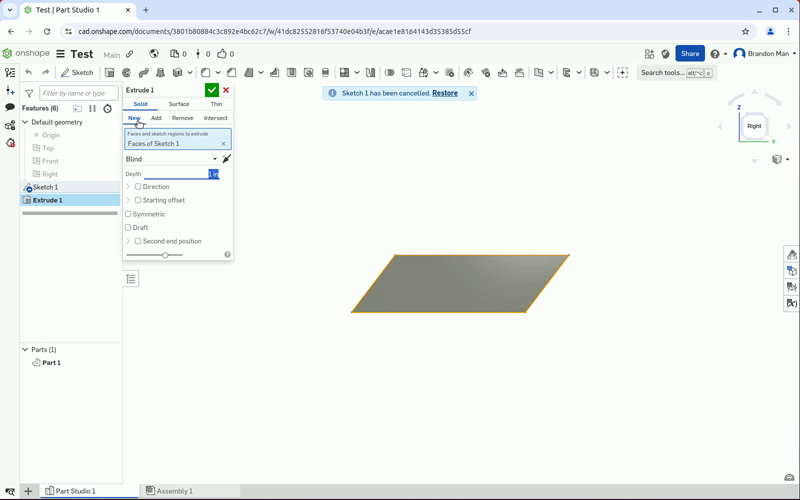
text(0.722)
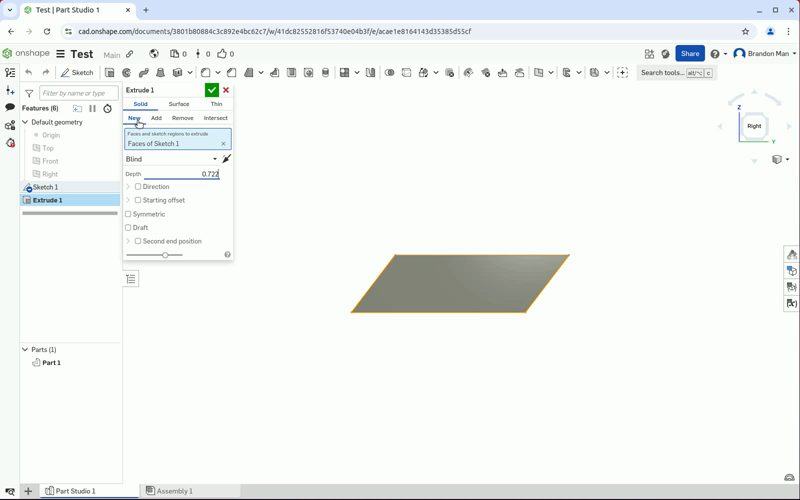
key(enter)
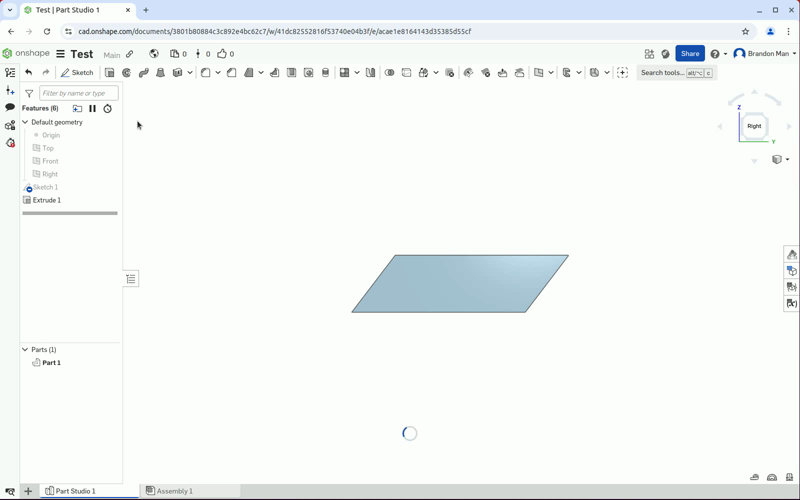
key(shift+h)
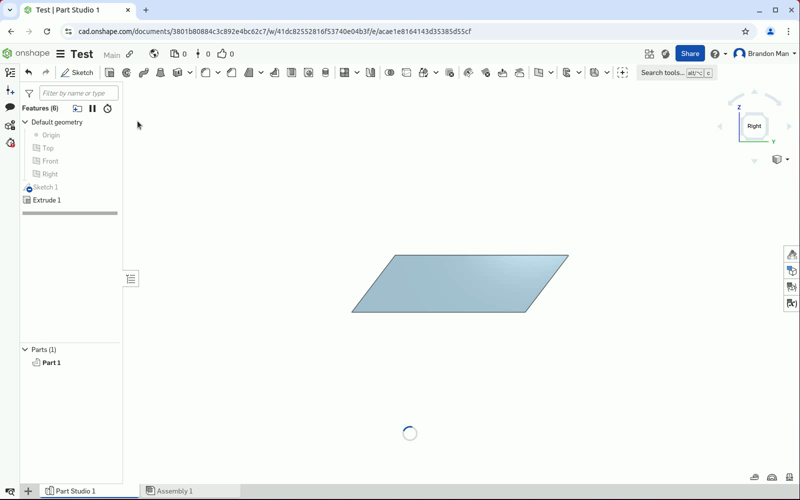
key(shift+h)
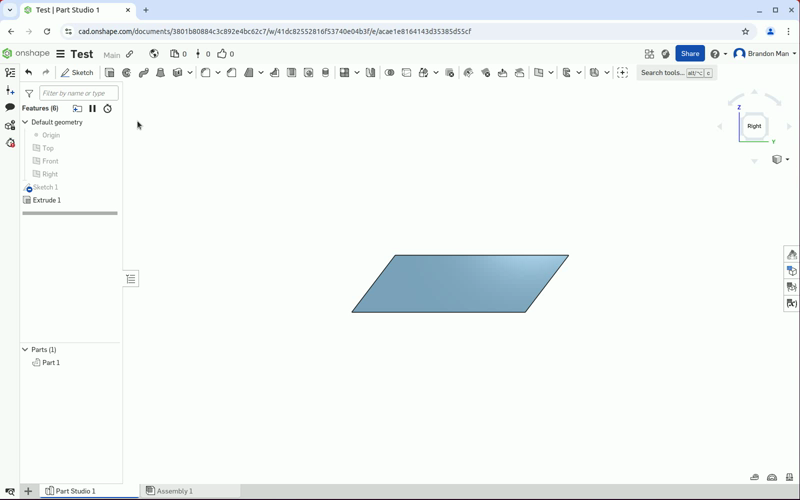
mouse_move(73, 189)
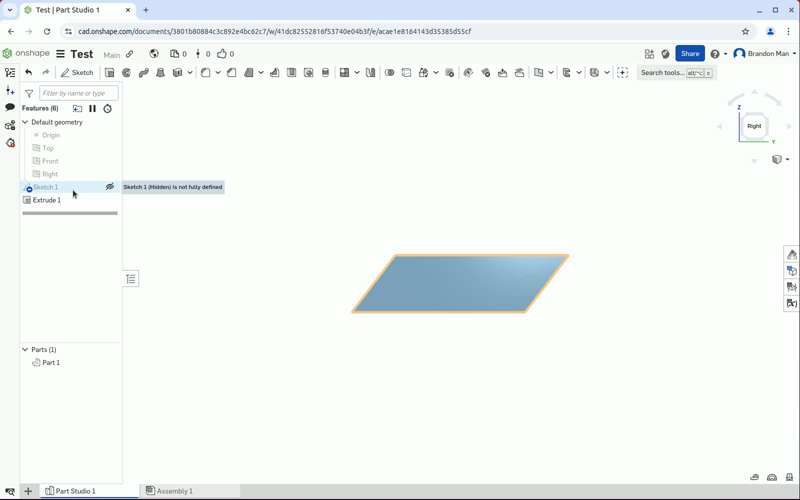
click(73, 189)
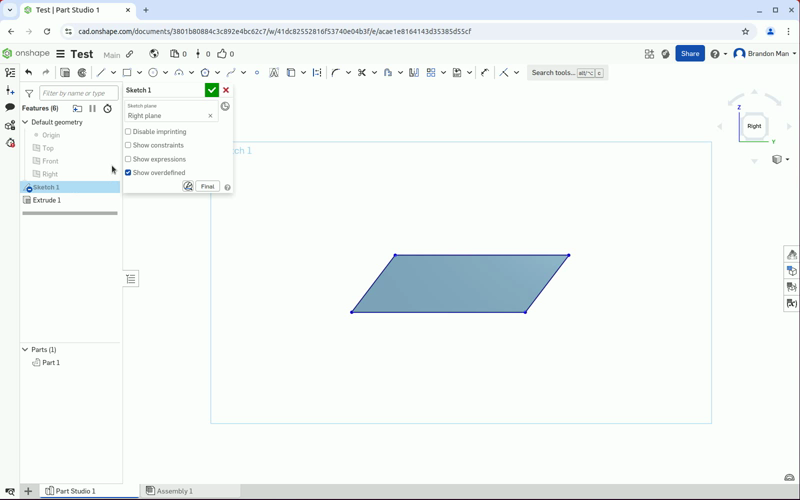
mouse_move(229, 92)
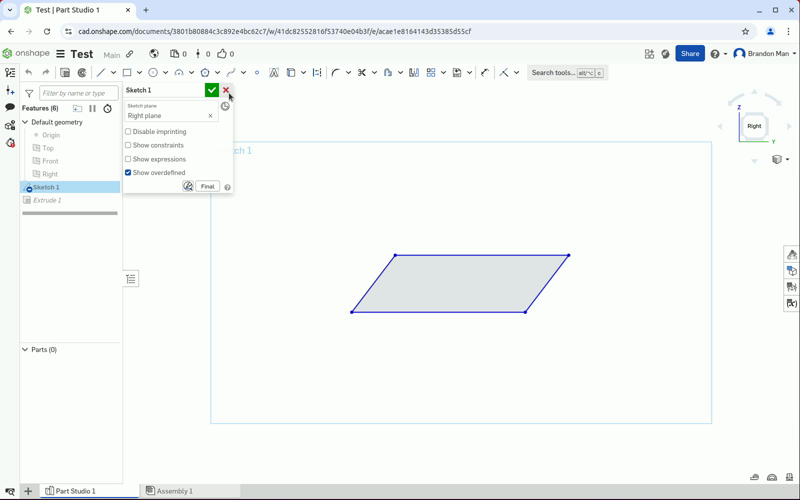
click(229, 92)
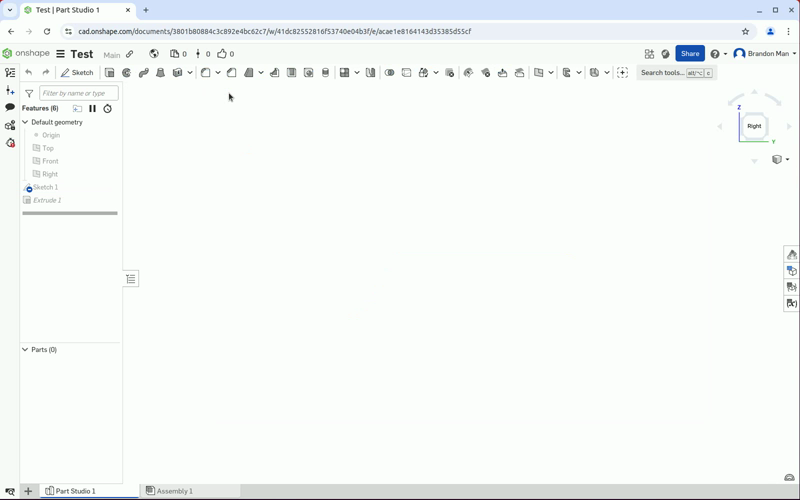
mouse_move(73, 352)
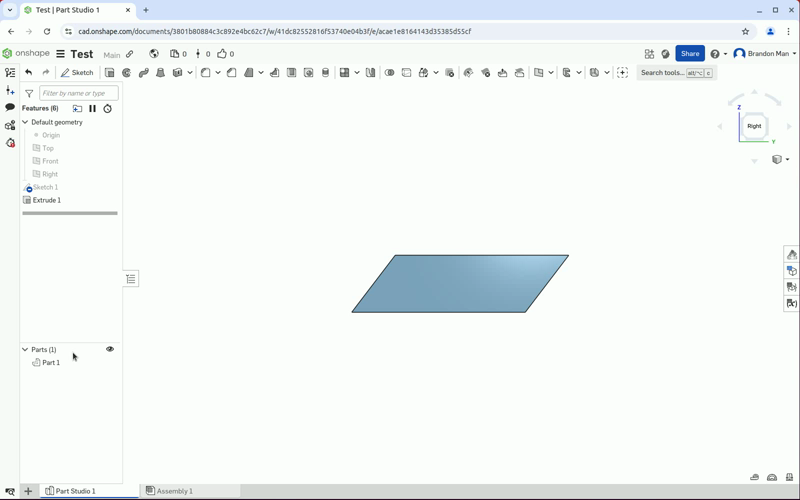
key(y)
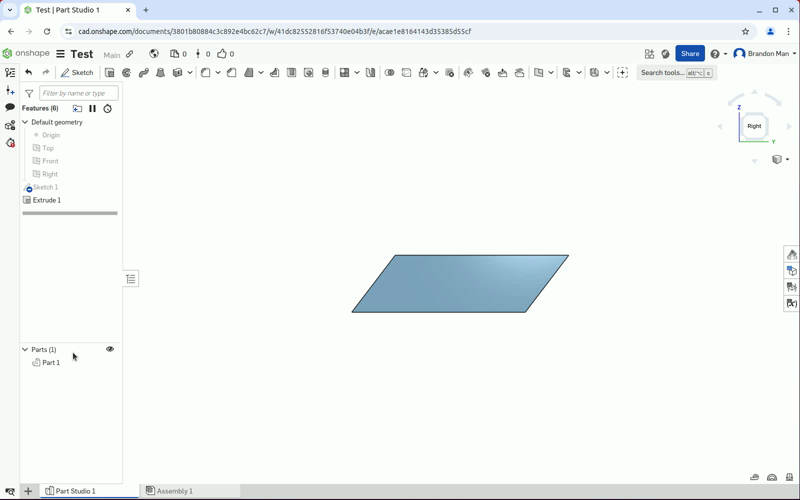
key(shift+p)
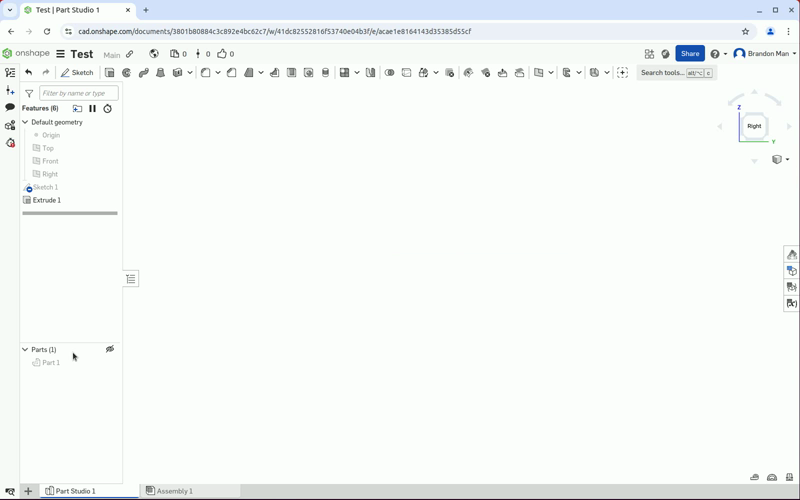
key(space)
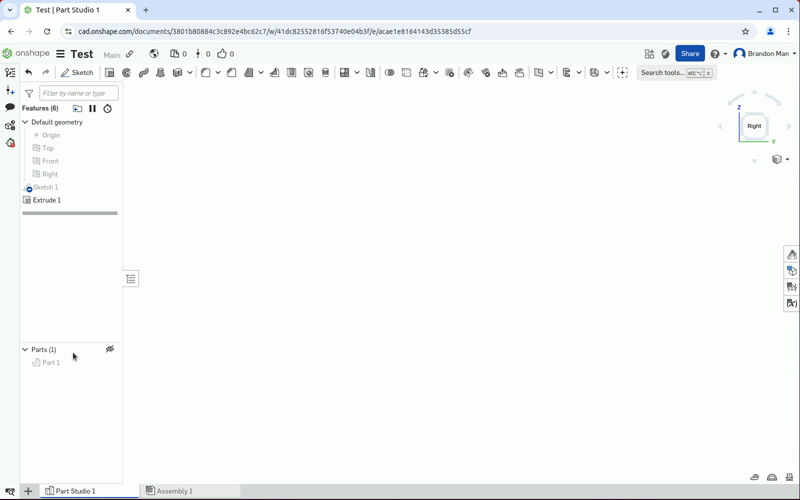
key_down(shift)
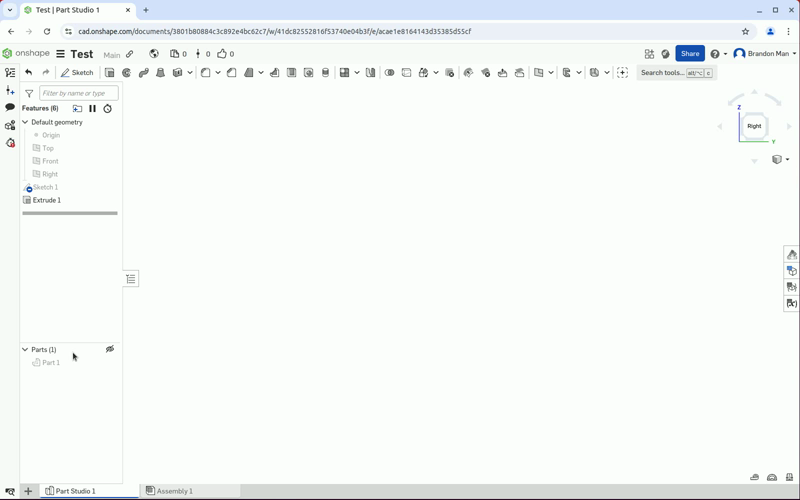
key(right)
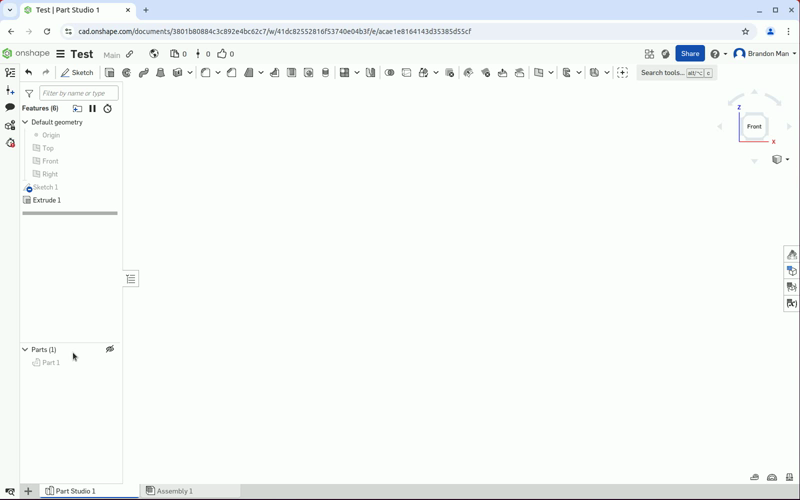
key_up(shift)
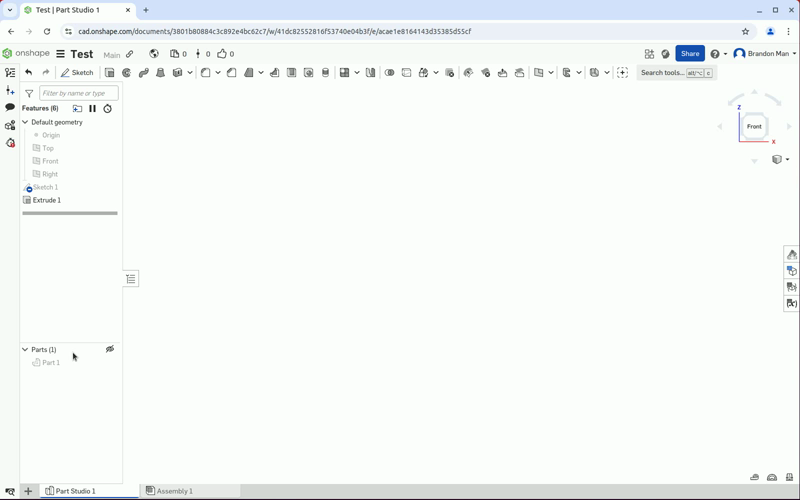
key(space)
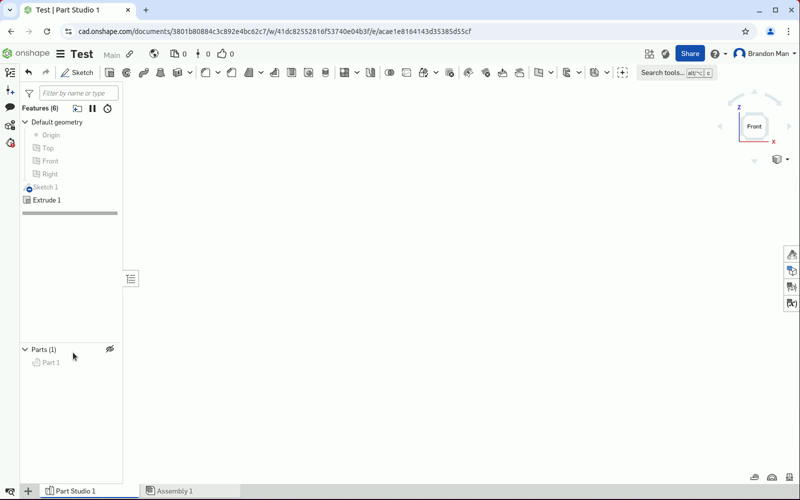
key_down(shift)
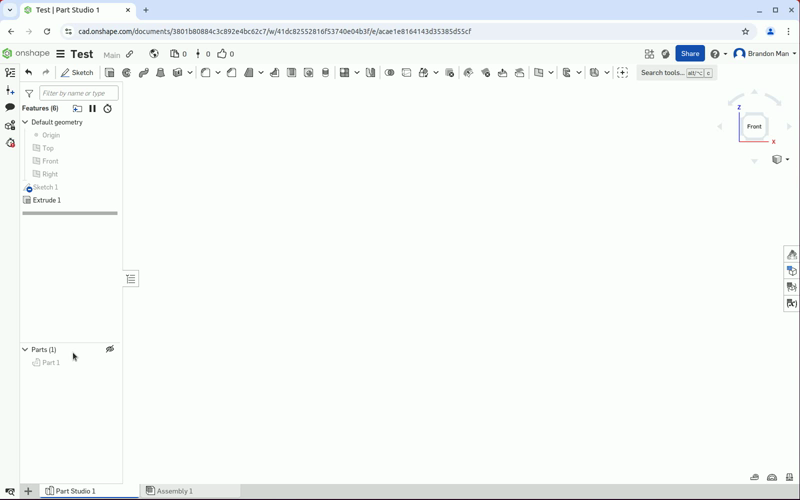
key(down)
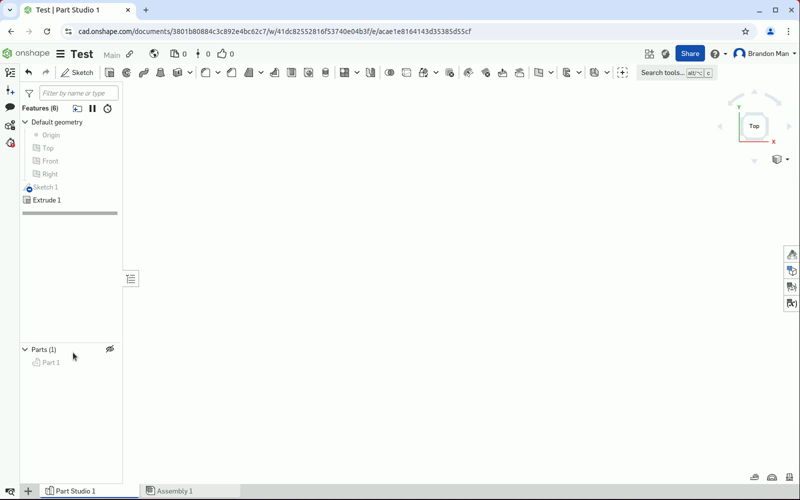
key_up(shift)
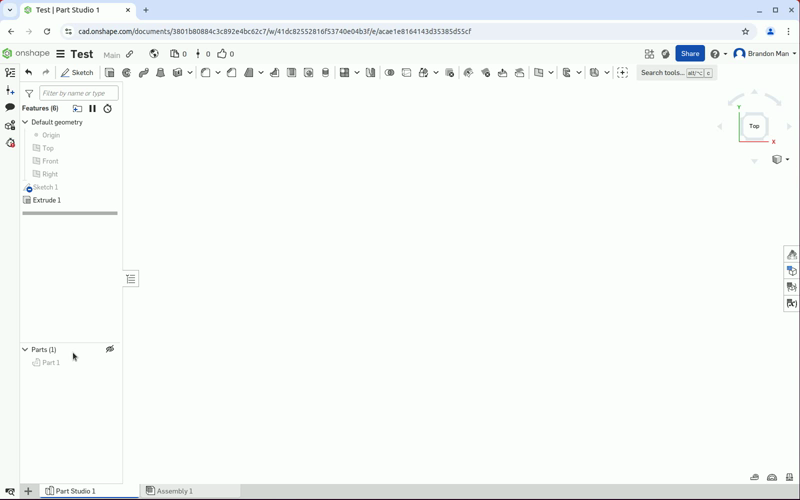
mouse_move(73, 352)
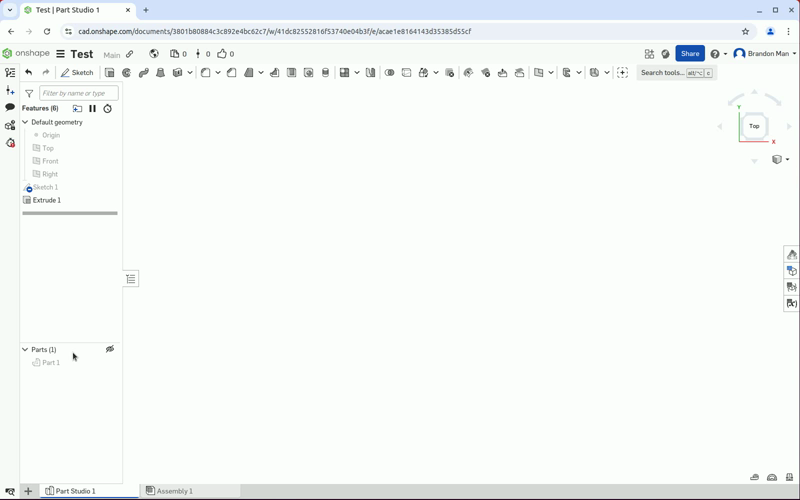
key(shift+y)
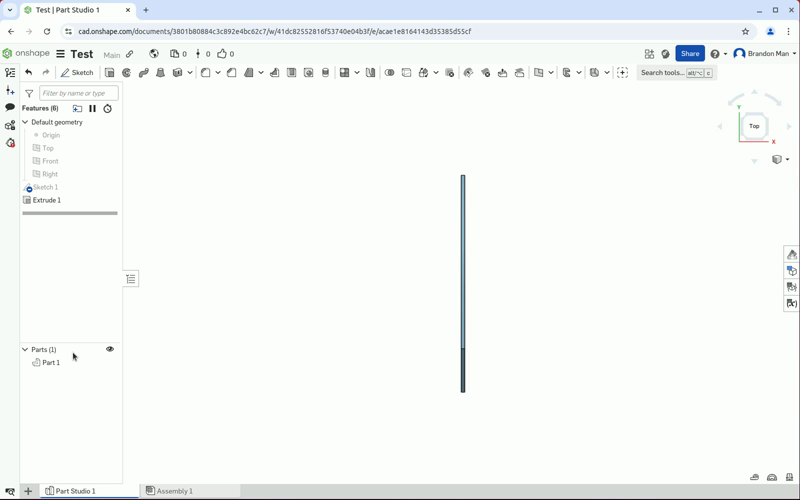
mouse_move(541, 75)
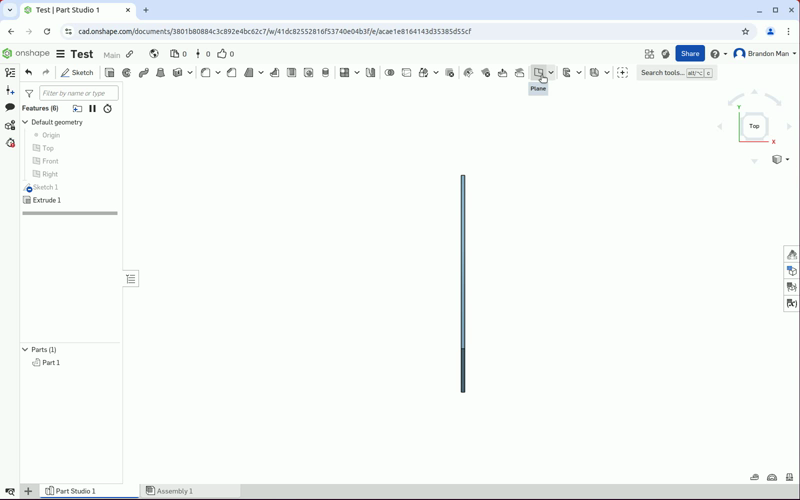
click(541, 75)
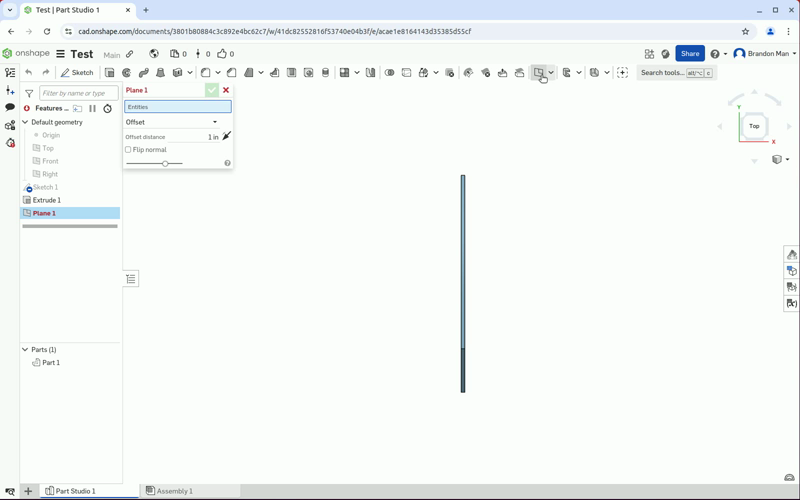
mouse_move(73, 150)
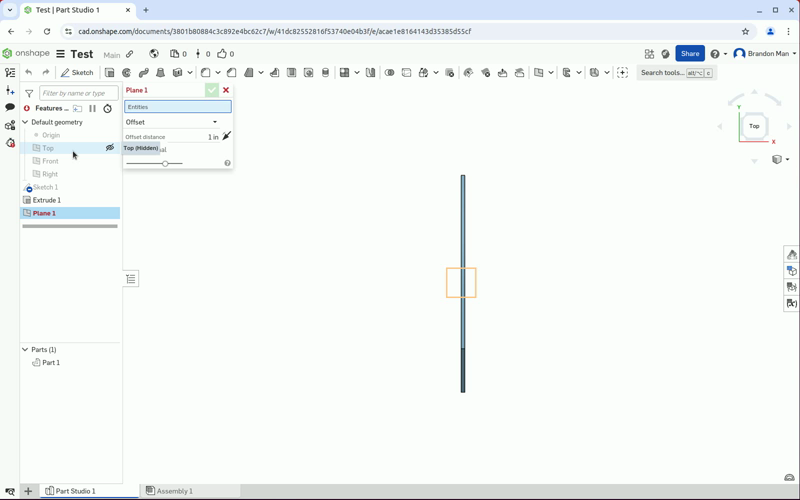
click(73, 150)
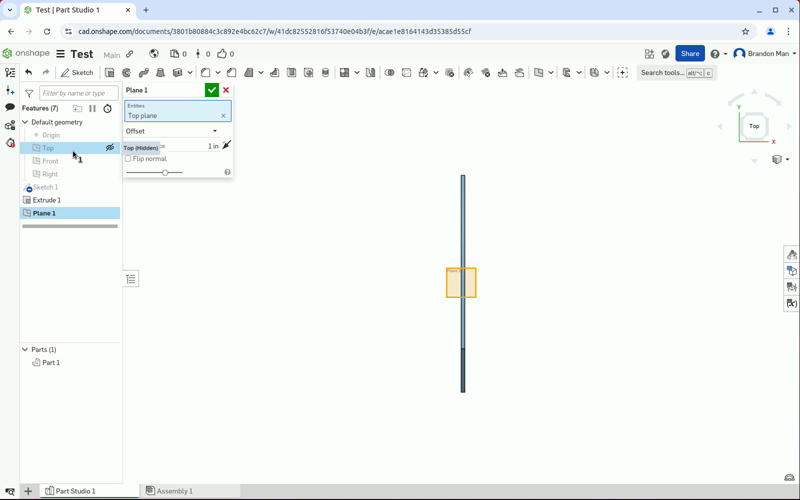
key(tab, 2)
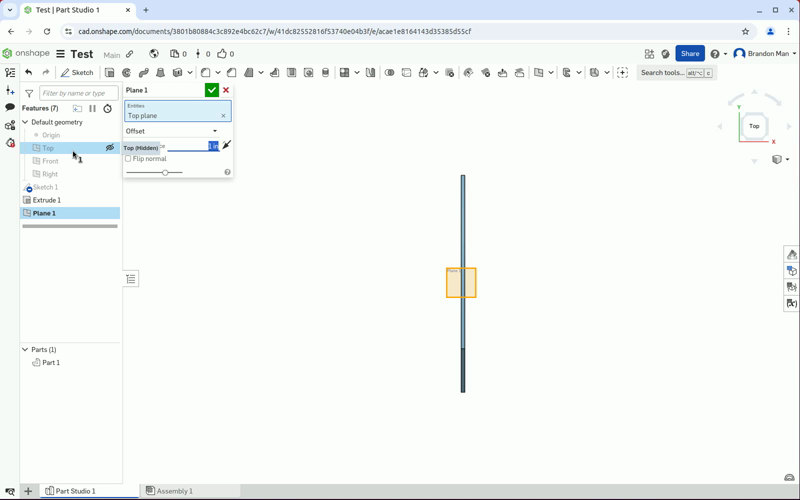
text(6.008)
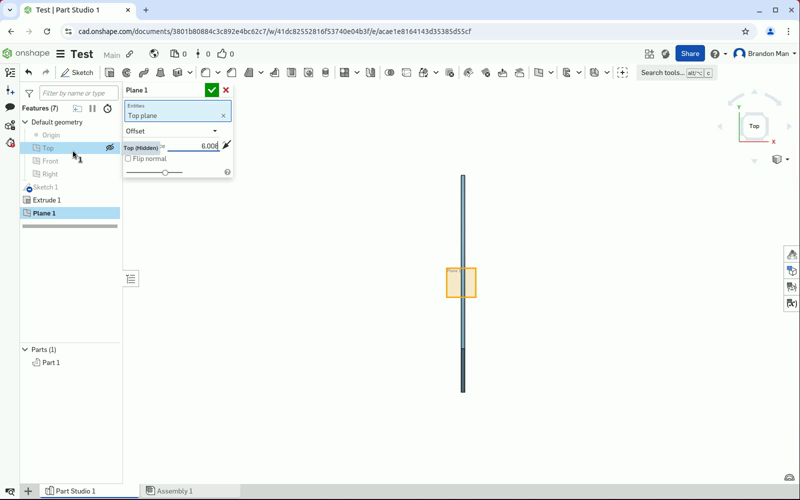
key(enter, 2)
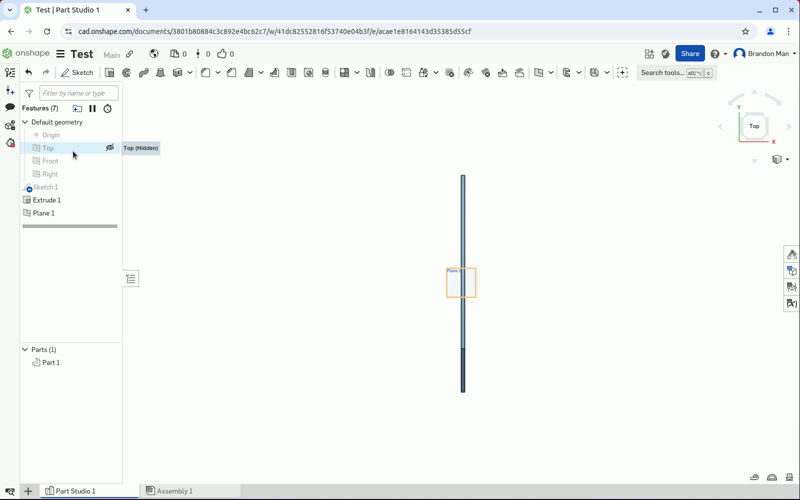
key(shift+s)
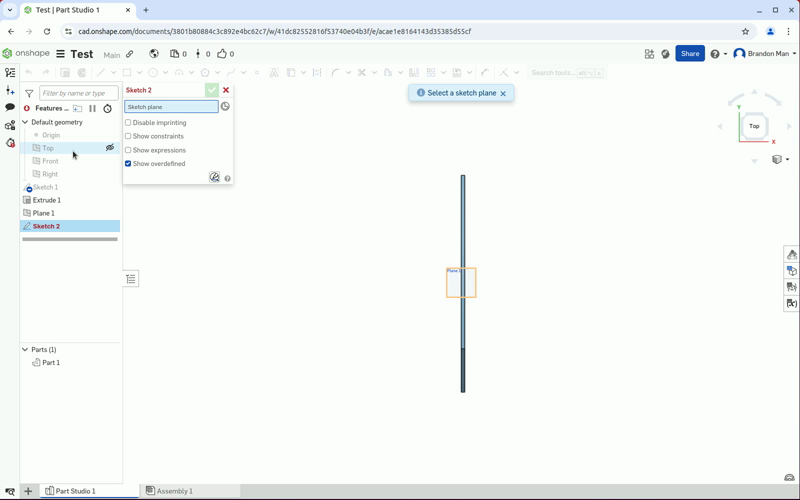
mouse_move(73, 215)
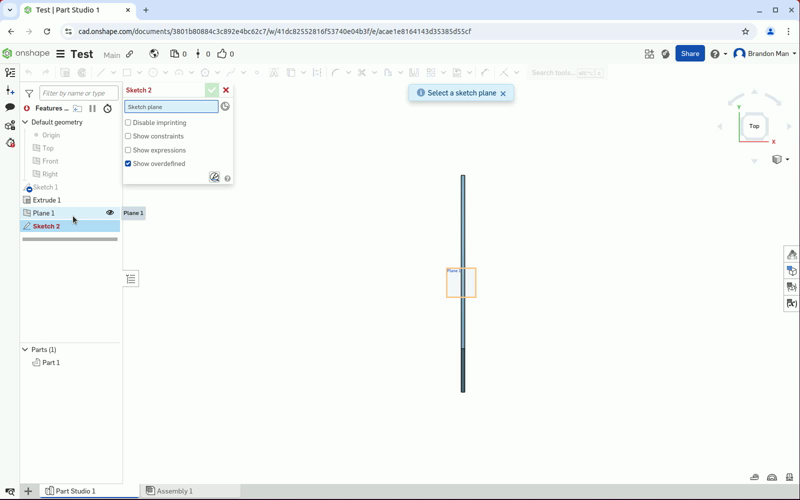
click(73, 215)
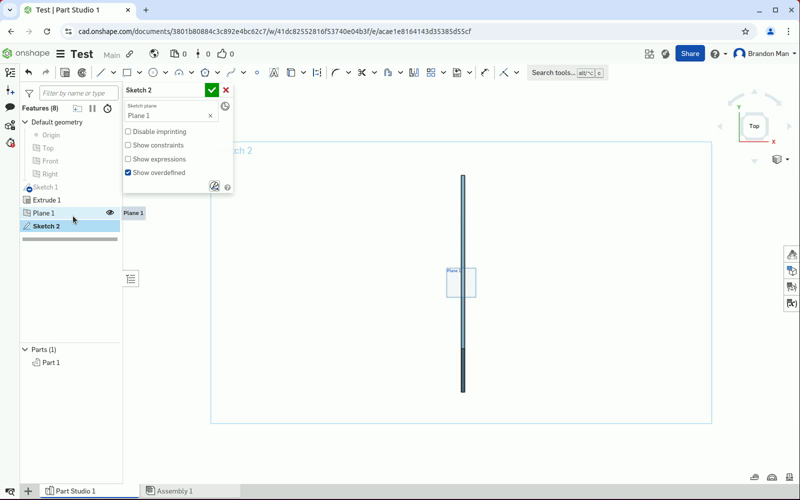
mouse_move(73, 352)
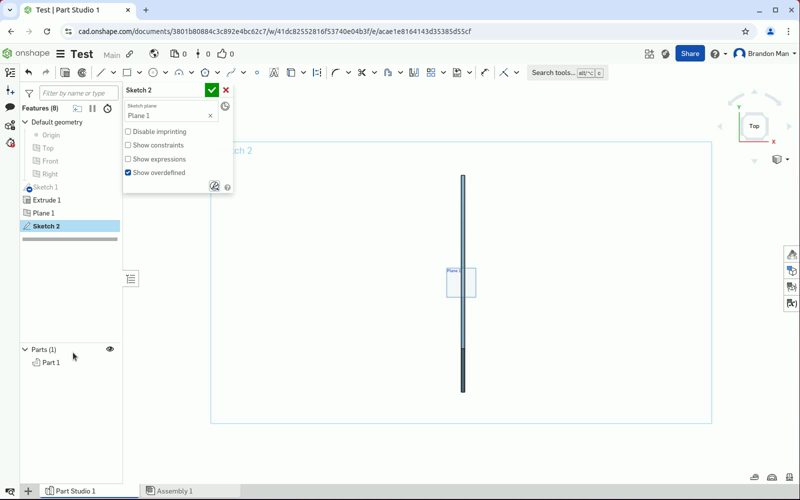
key(y)
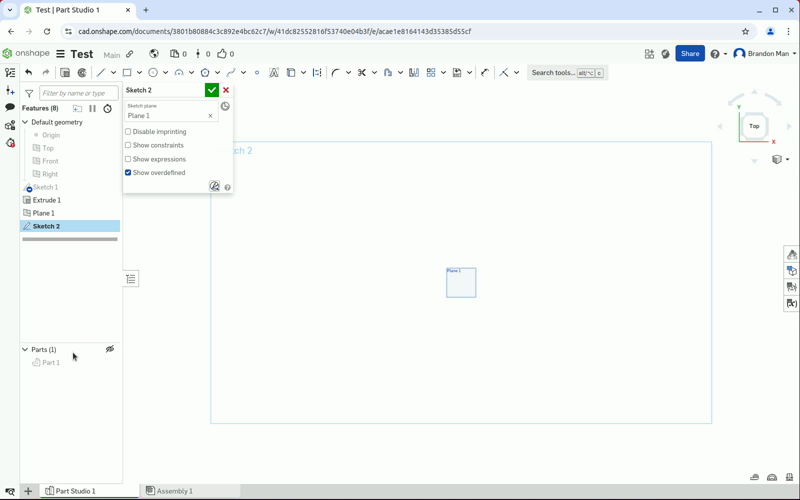
key(l)
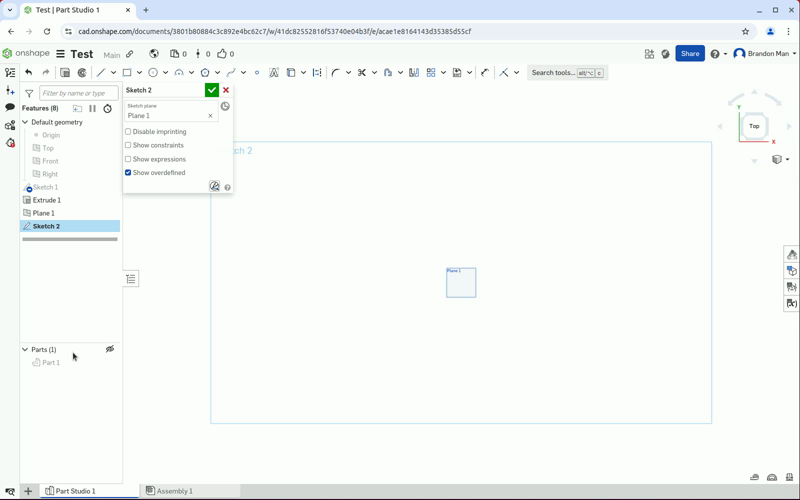
key_down(shift)
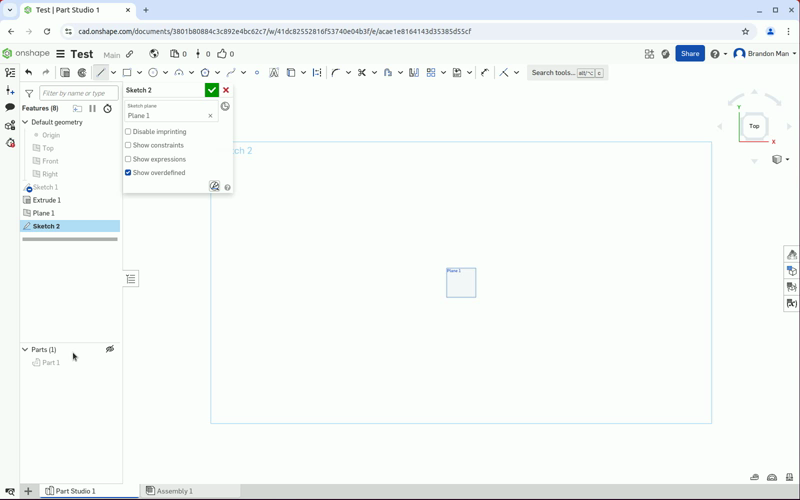
mouse_move(460, 348)
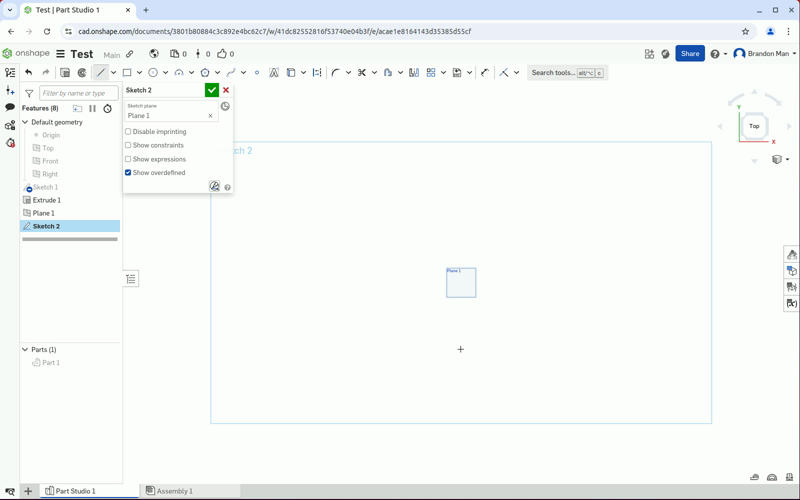
click(460, 348)
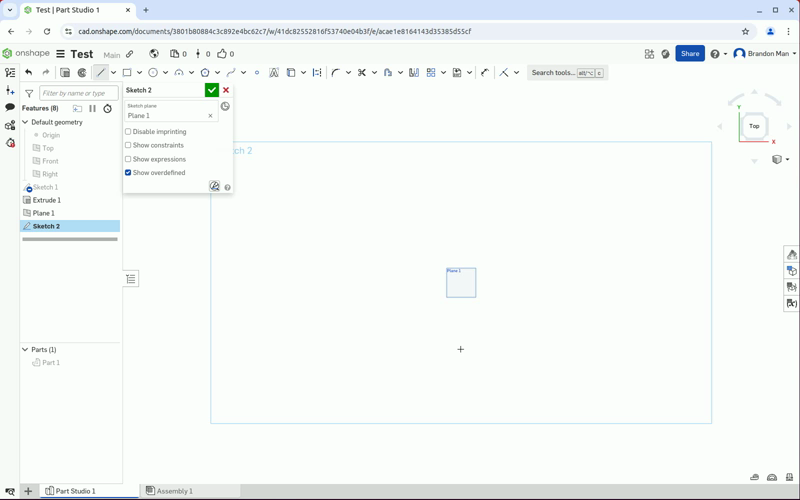
key_up(shift)
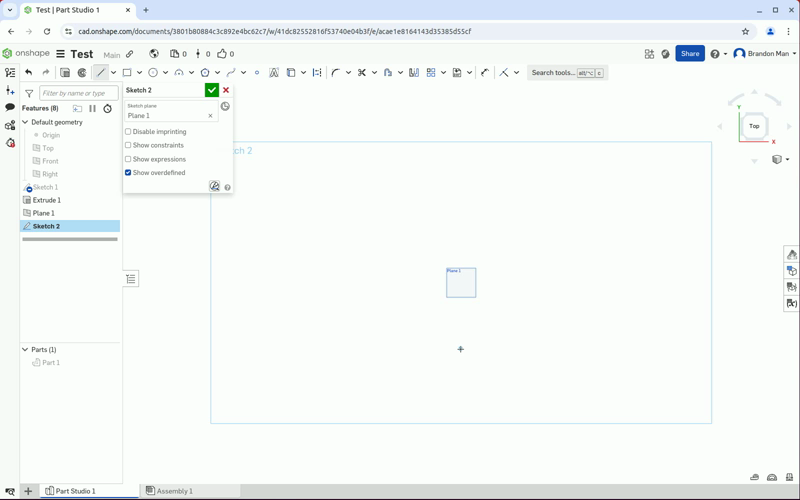
key_down(shift)
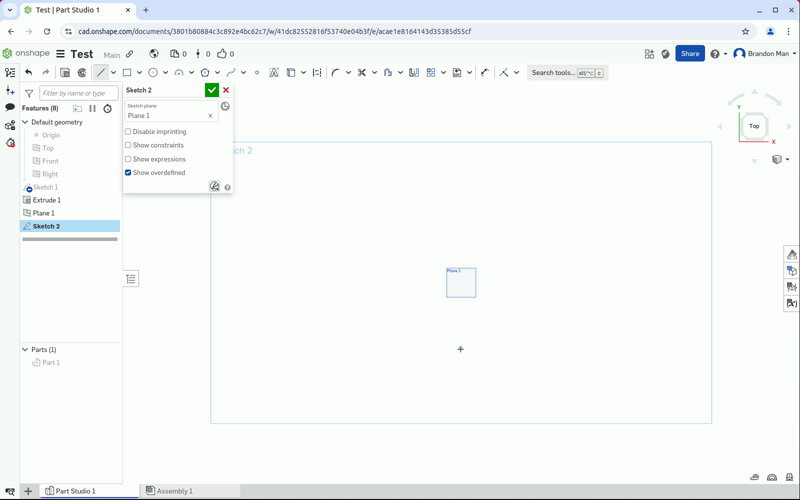
mouse_move(490, 348)
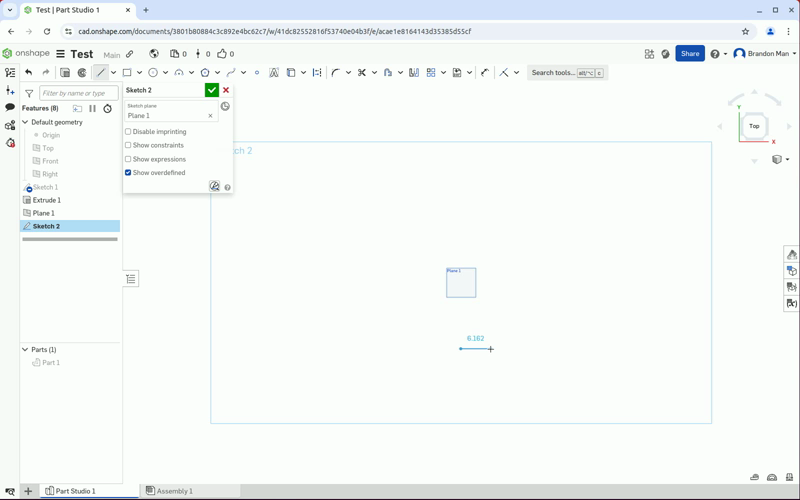
mouse_move(464, 348)
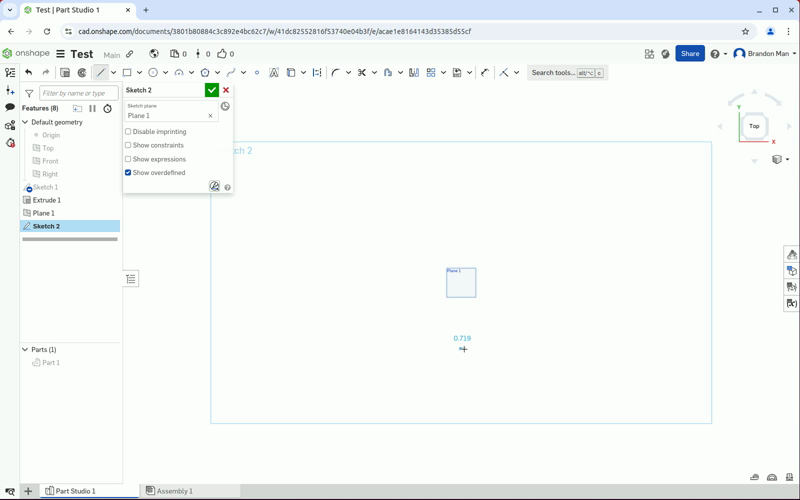
scroll(6)
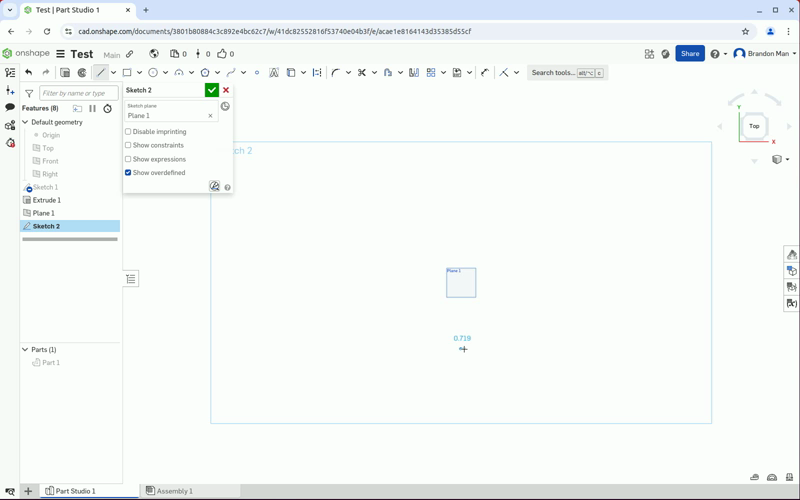
scroll(6)
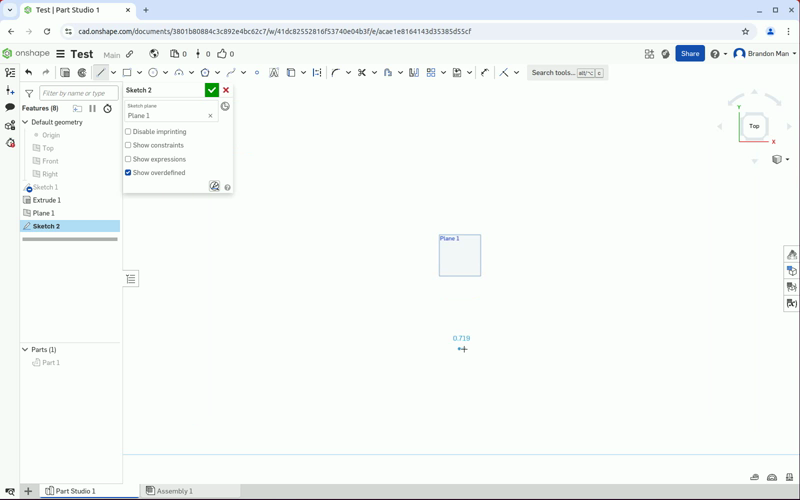
scroll(6)
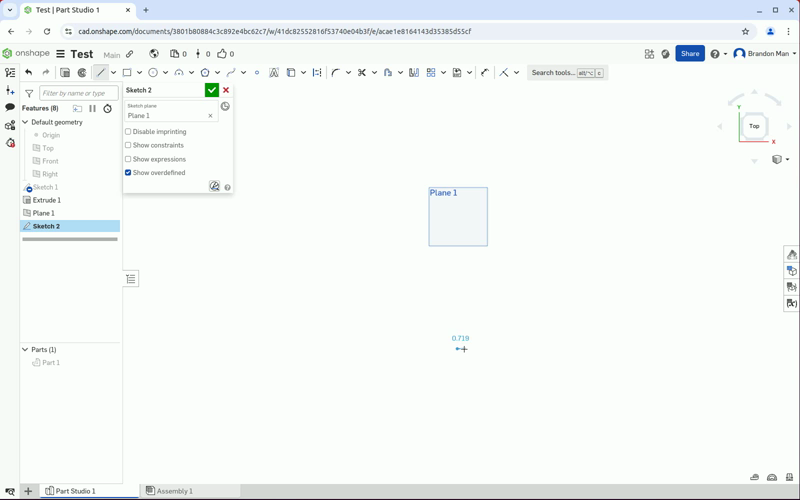
scroll(6)
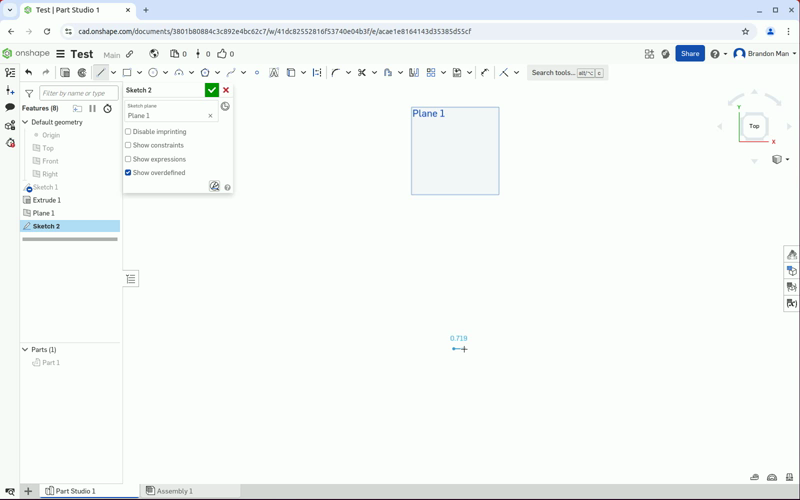
scroll(6)
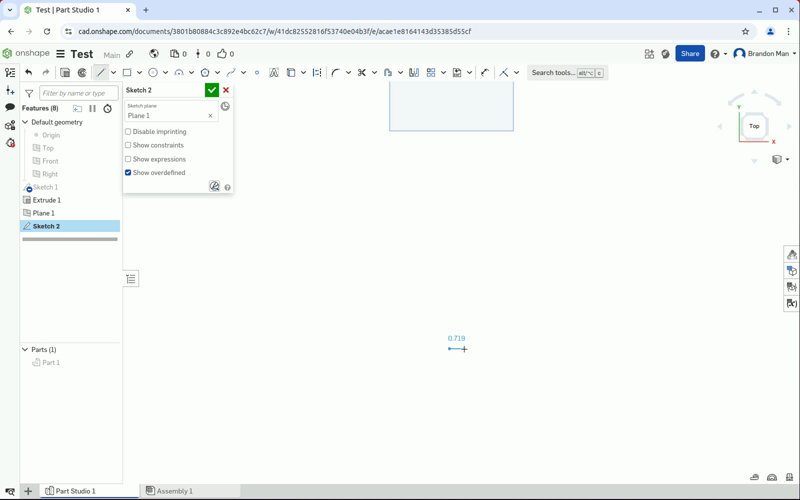
scroll(6)
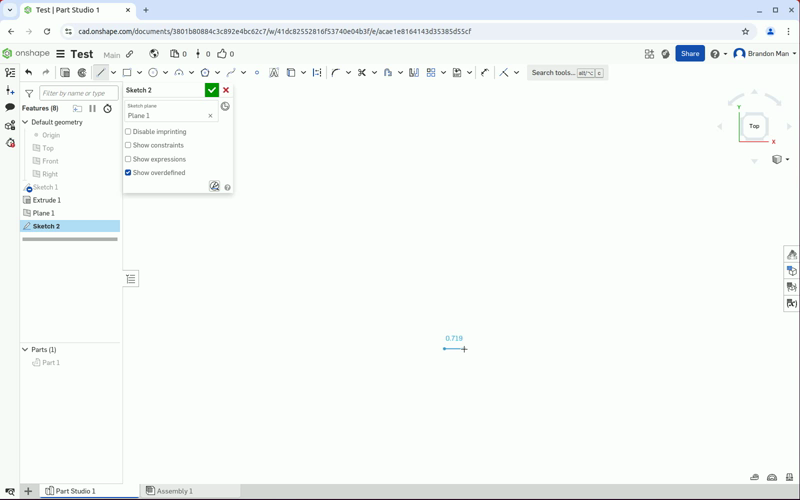
scroll(6)
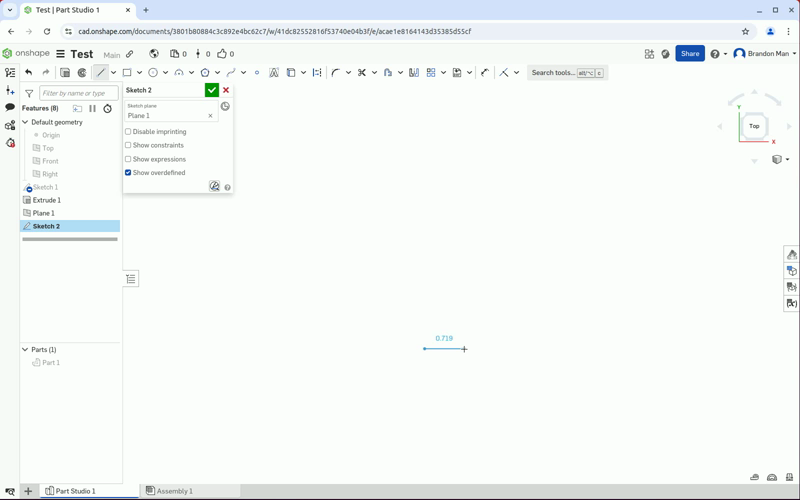
click(464, 348)
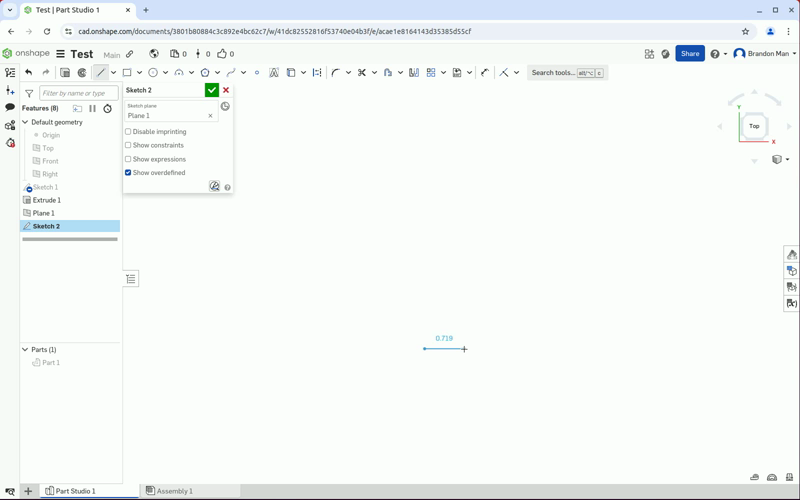
scroll(-6)
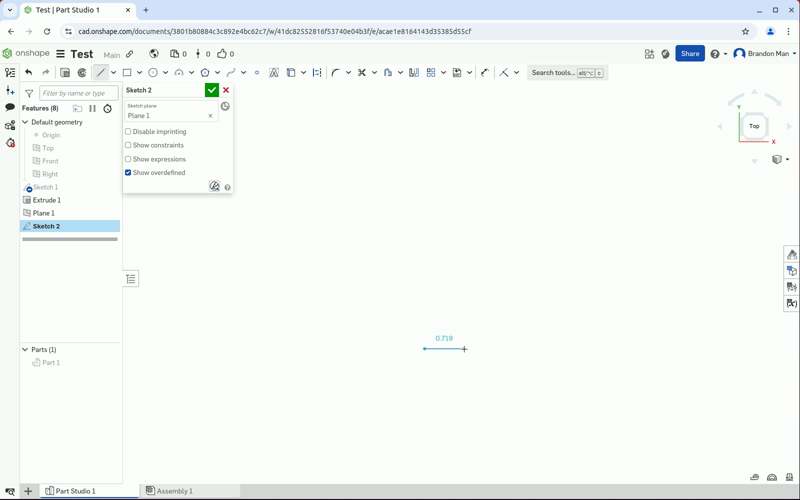
scroll(-6)
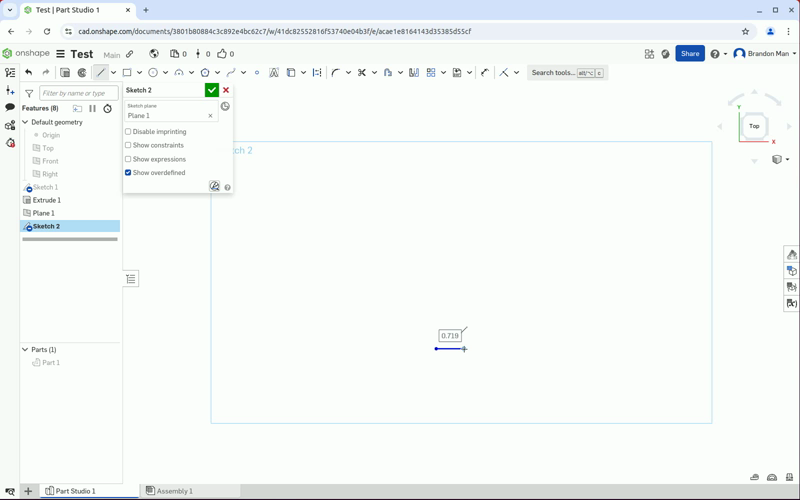
scroll(-6)
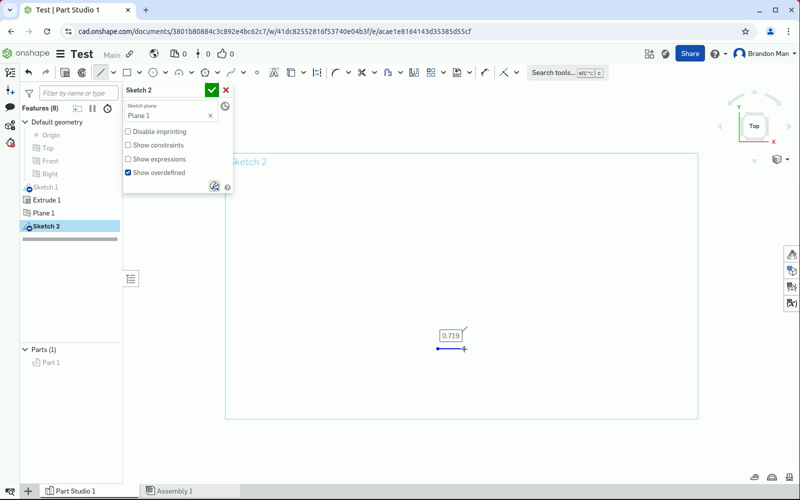
scroll(-6)
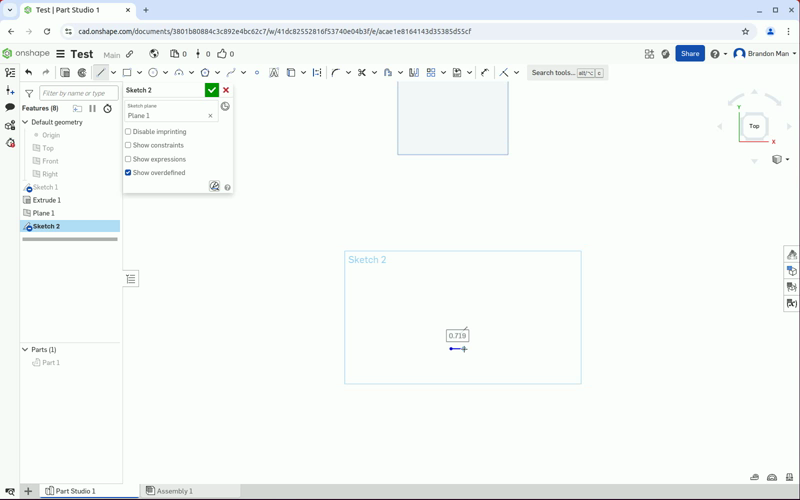
scroll(-6)
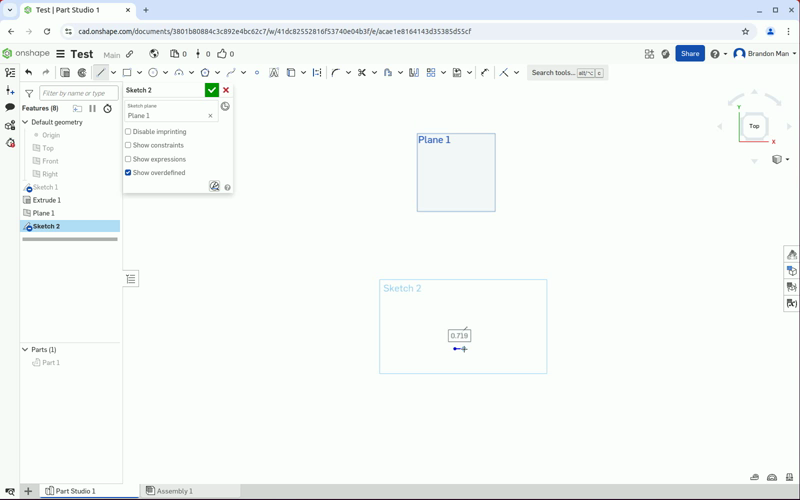
scroll(-6)
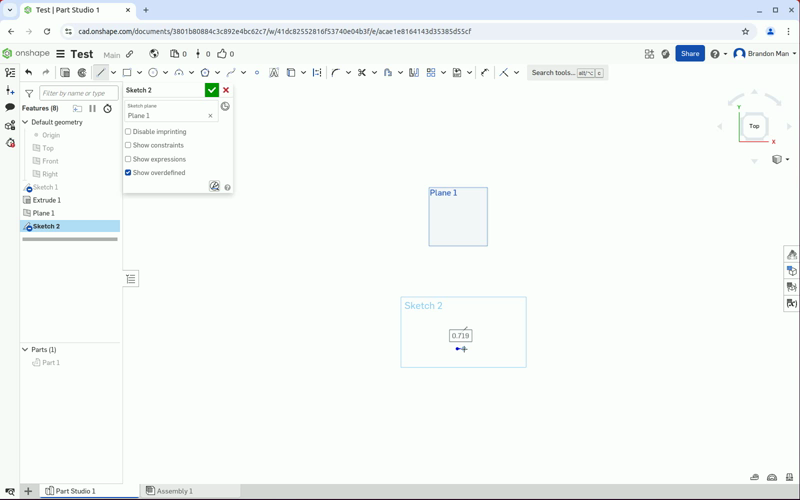
scroll(-6)
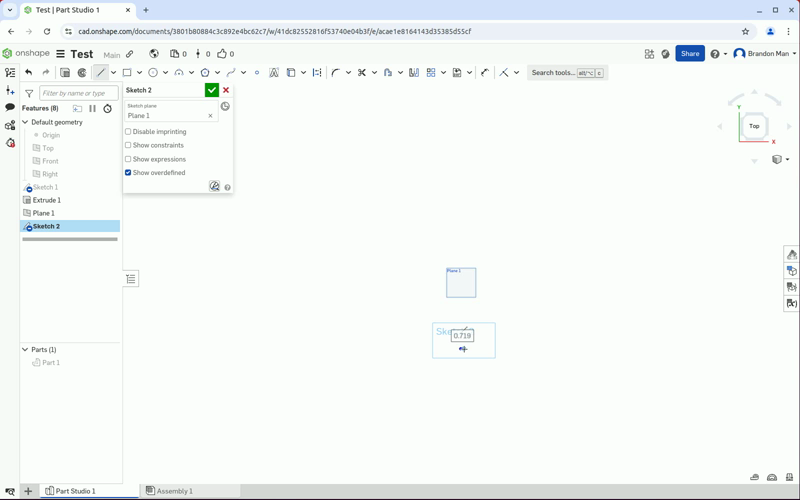
key_up(shift)
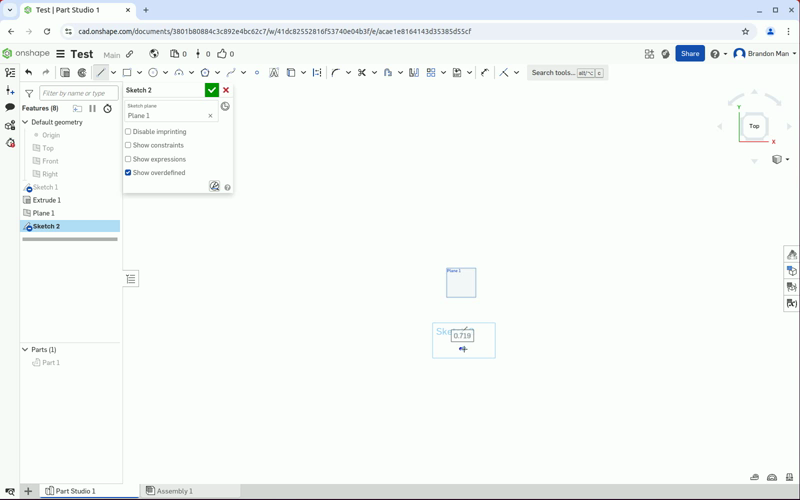
key_down(shift)
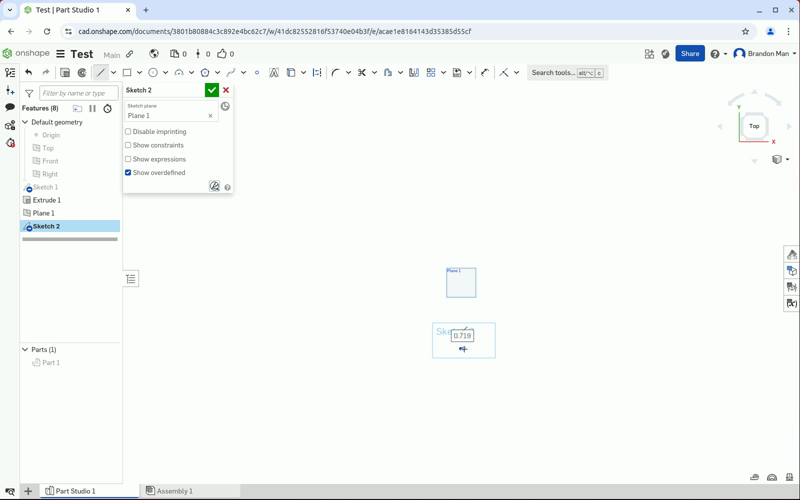
mouse_move(464, 174)
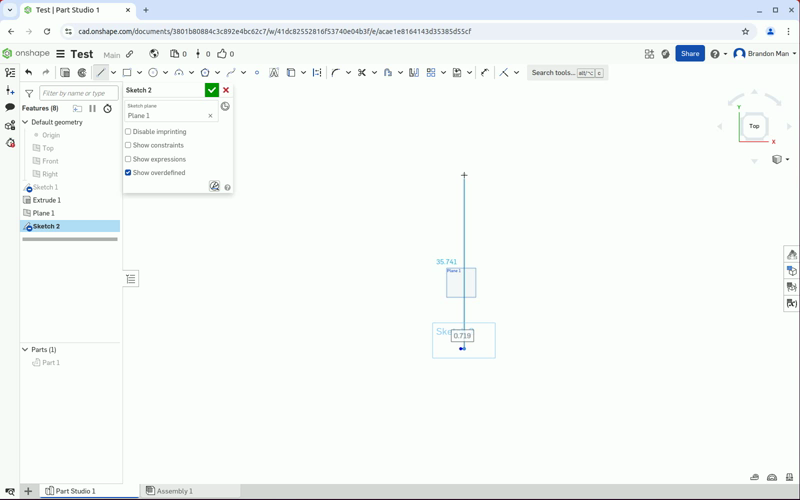
click(464, 174)
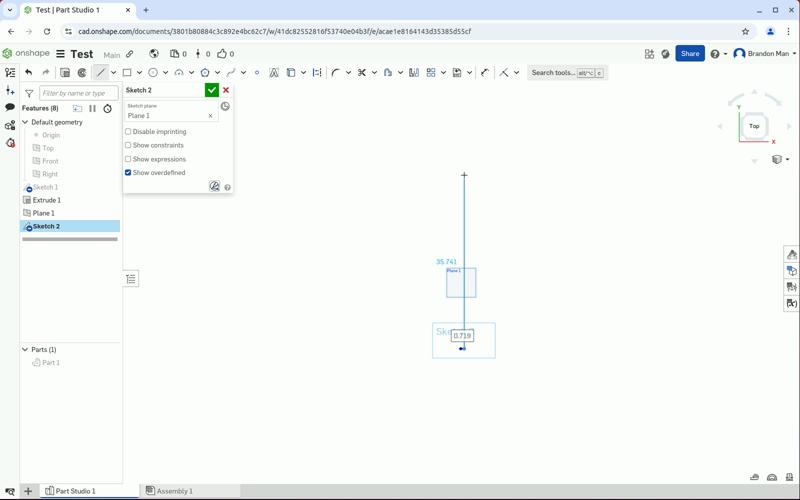
key_up(shift)
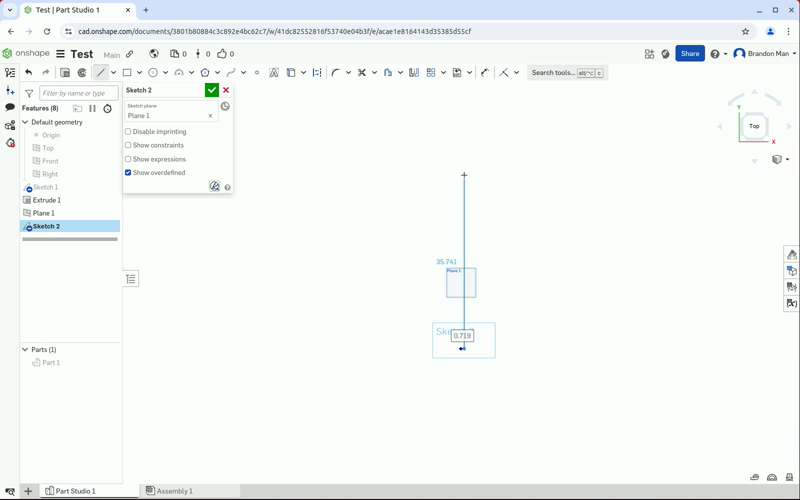
key_down(shift)
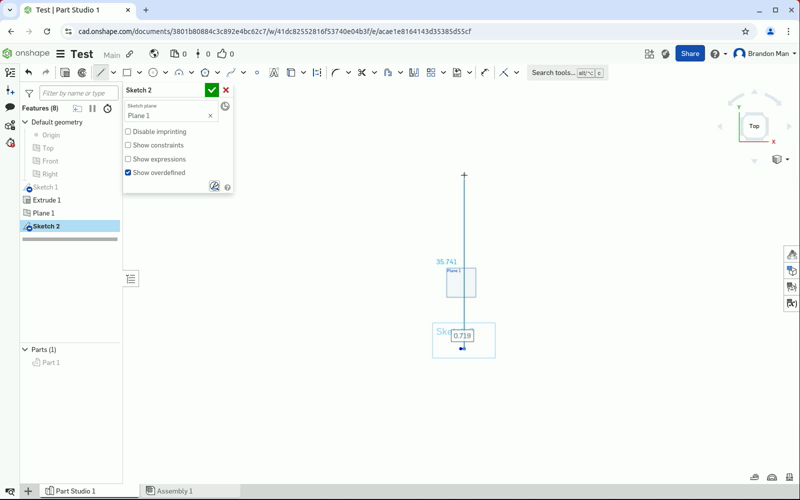
mouse_move(494, 174)
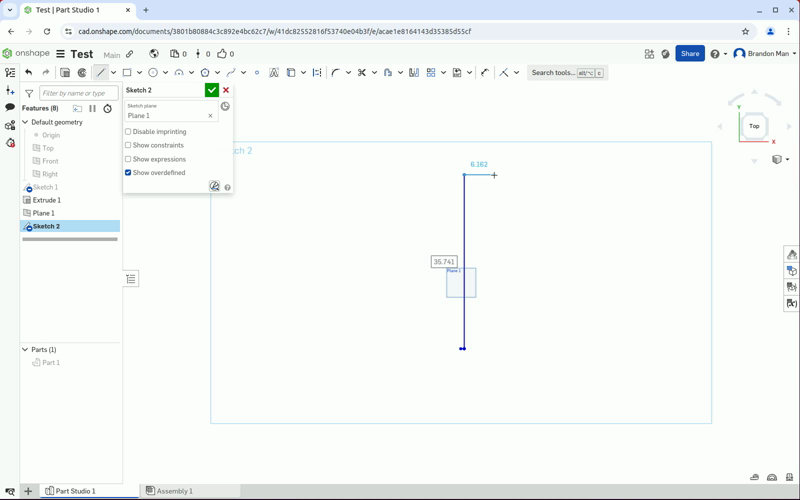
mouse_move(460, 174)
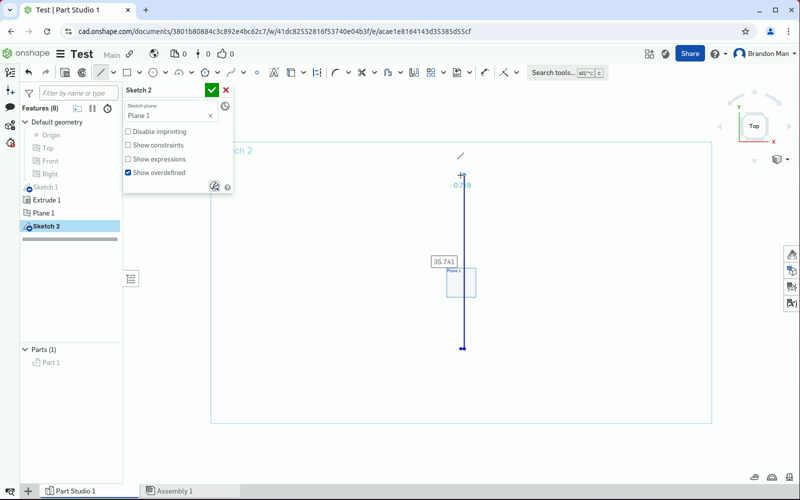
scroll(6)
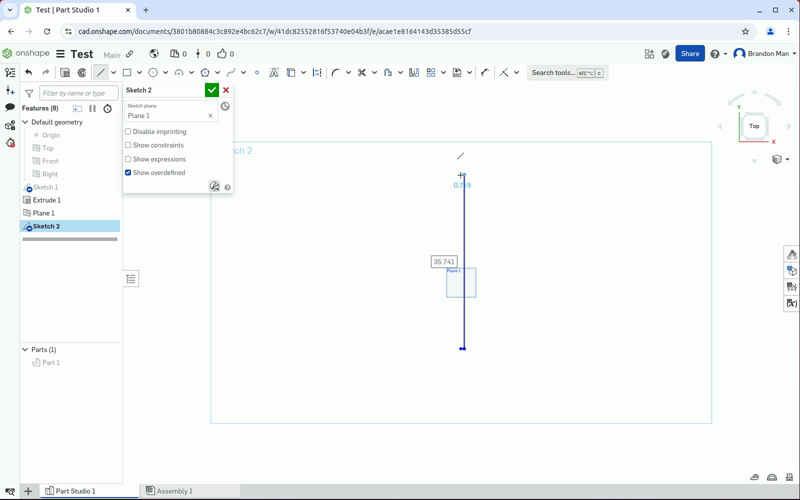
scroll(6)
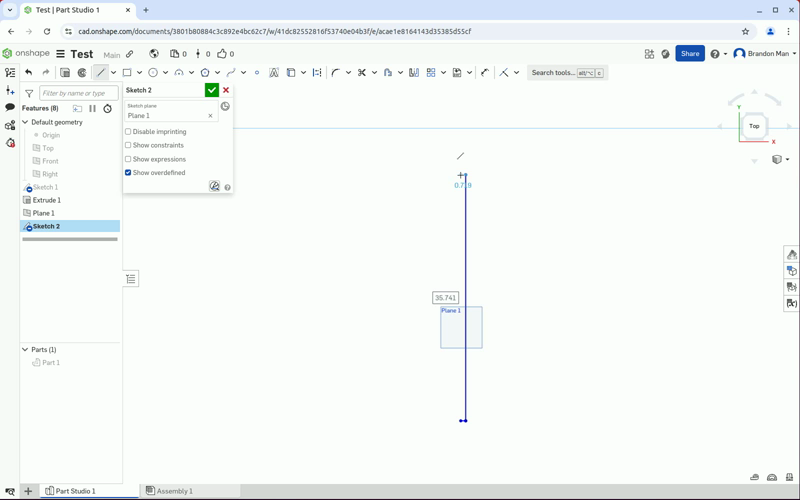
scroll(6)
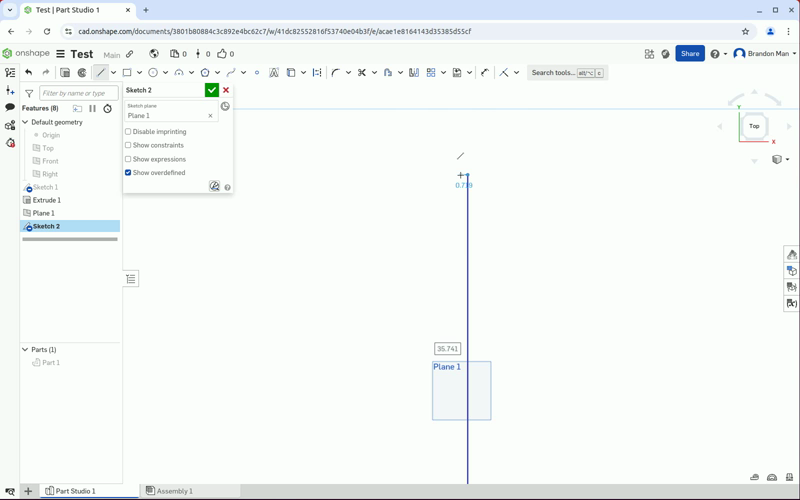
scroll(6)
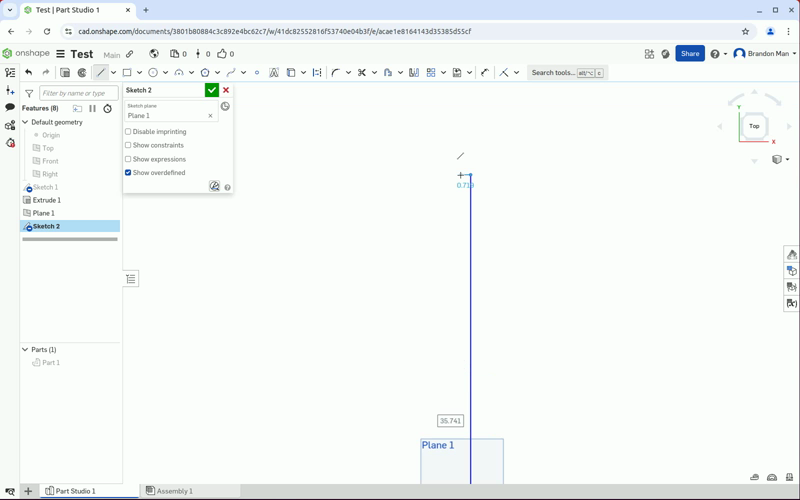
scroll(6)
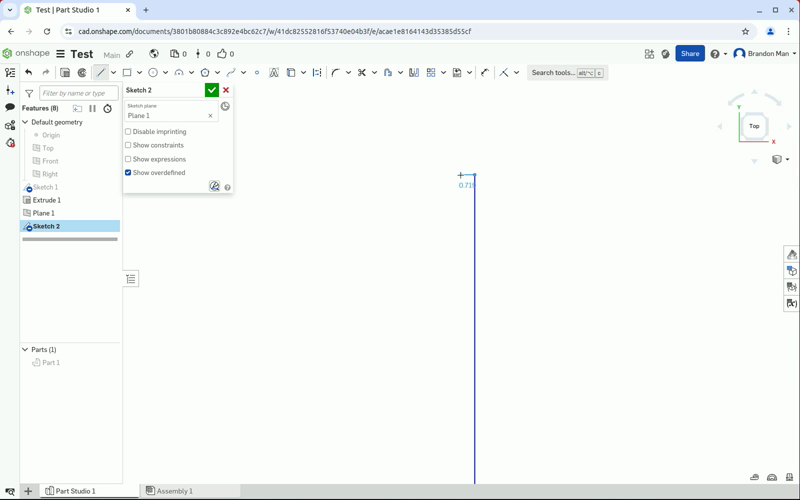
scroll(6)
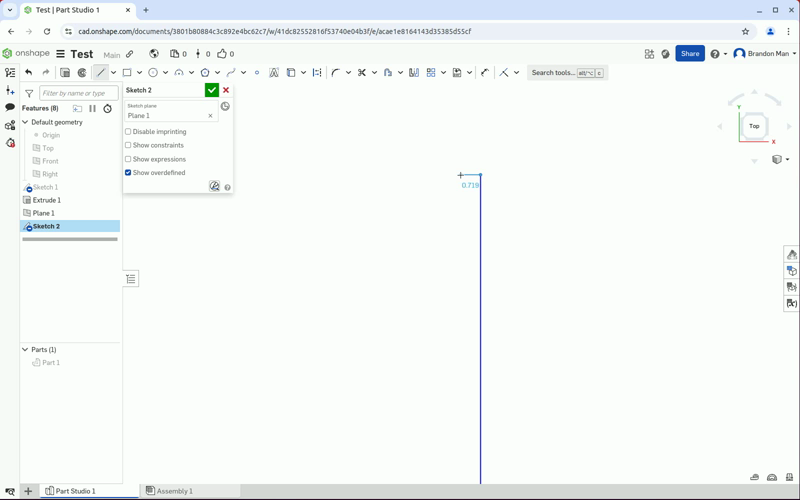
scroll(6)
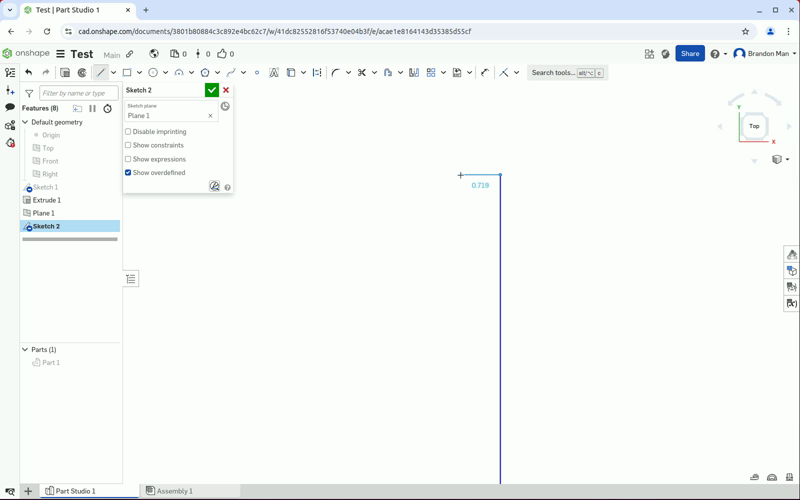
click(460, 174)
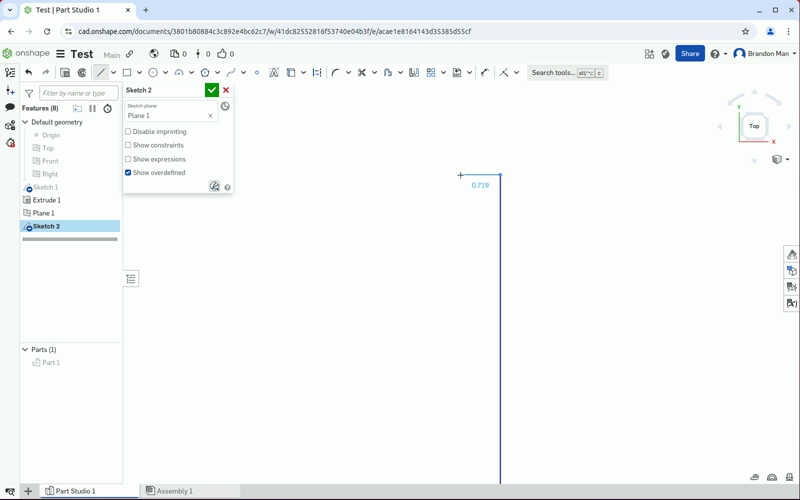
scroll(-6)
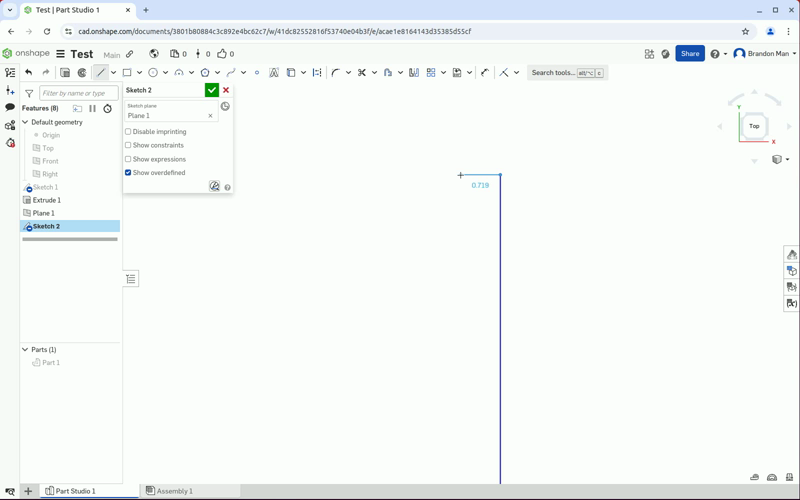
scroll(-6)
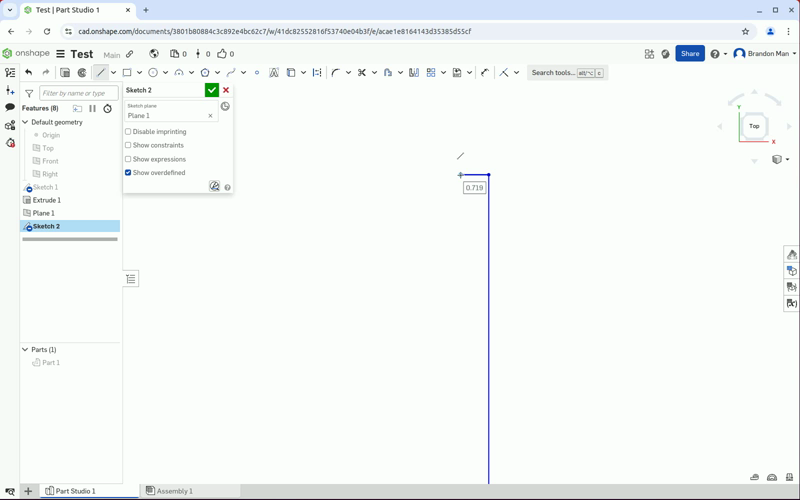
scroll(-6)
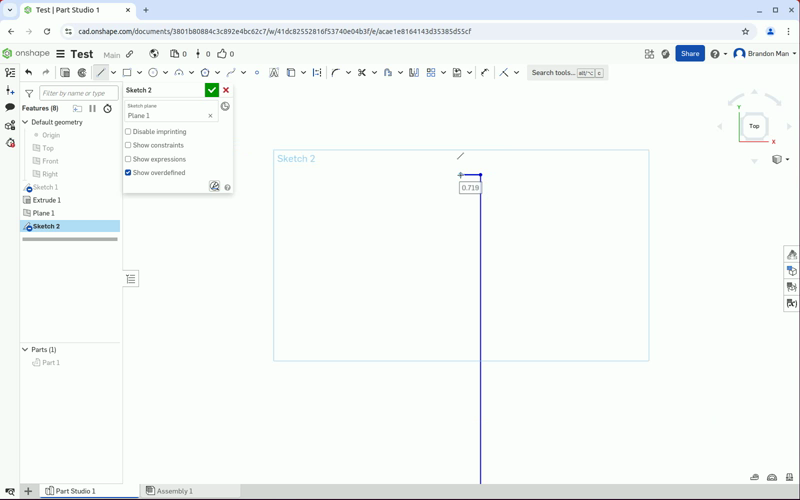
scroll(-6)
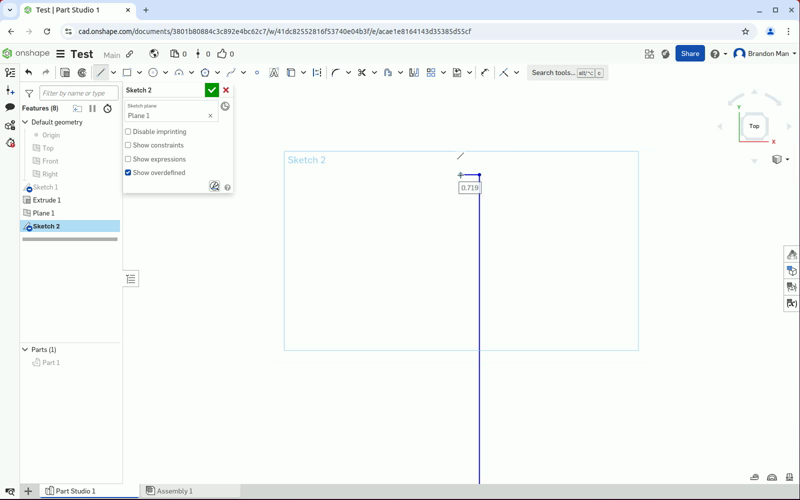
scroll(-6)
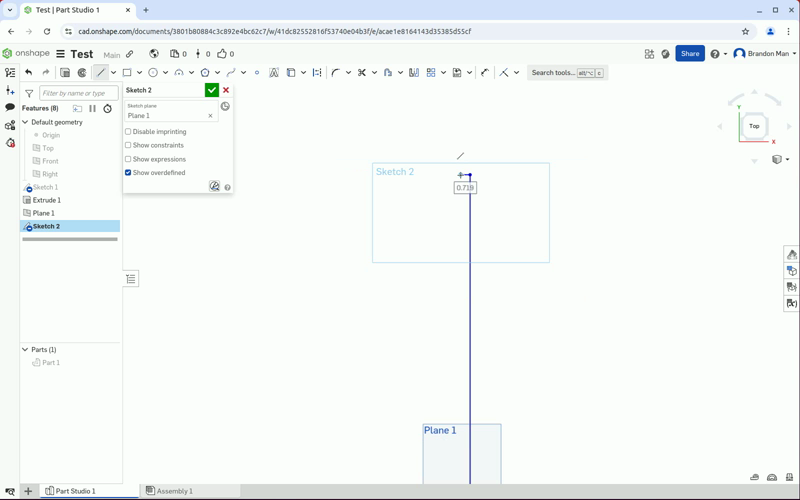
scroll(-6)
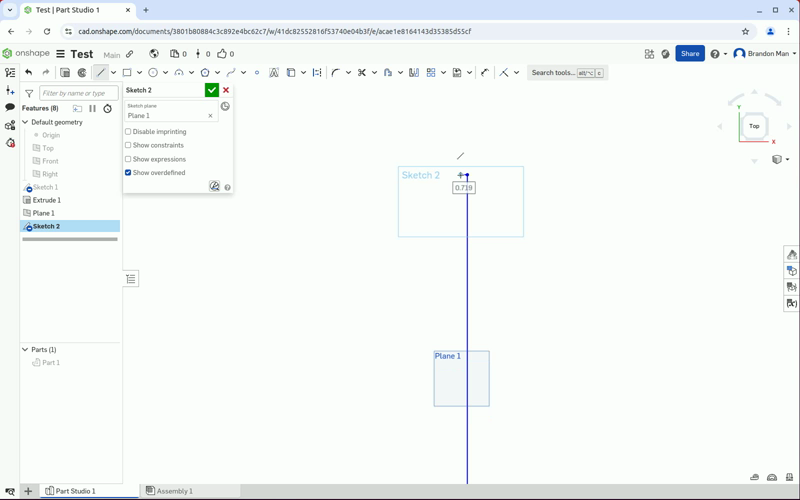
scroll(-6)
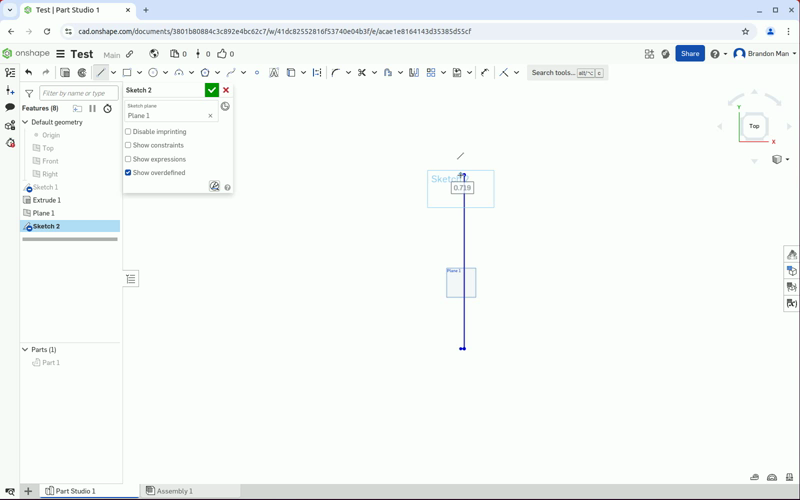
key_up(shift)
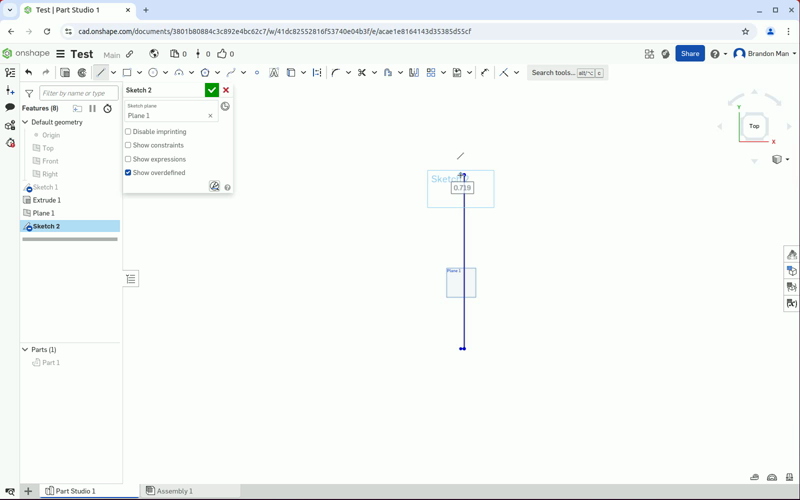
key_down(shift)
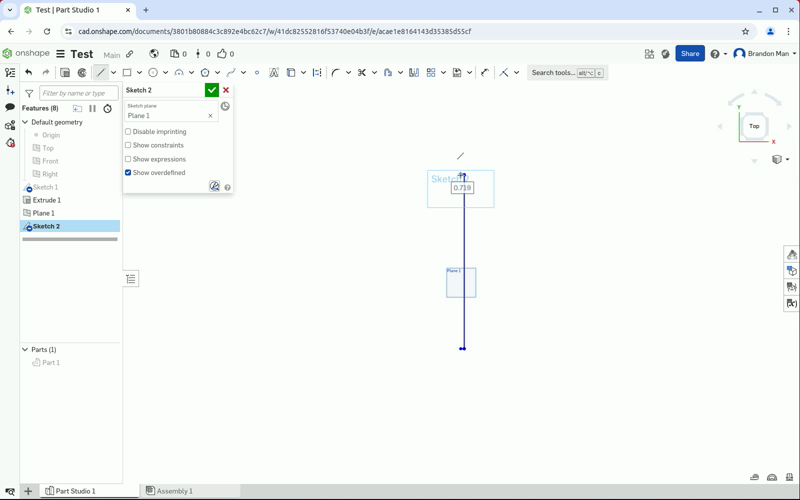
mouse_move(460, 348)
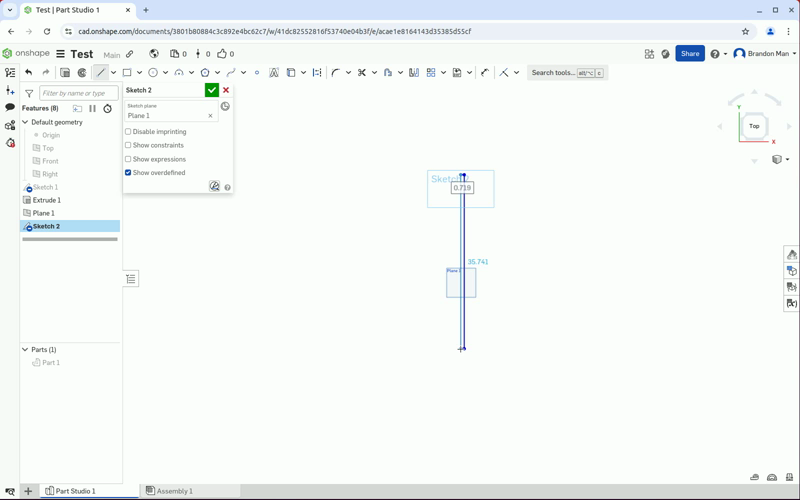
scroll(6)
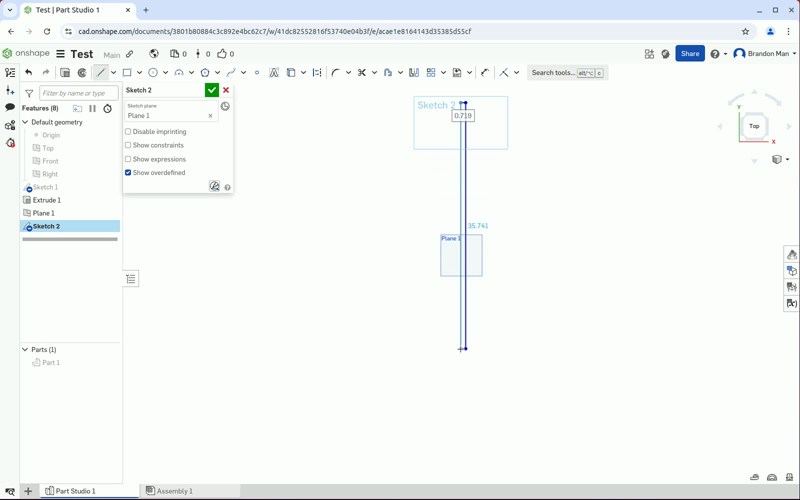
scroll(6)
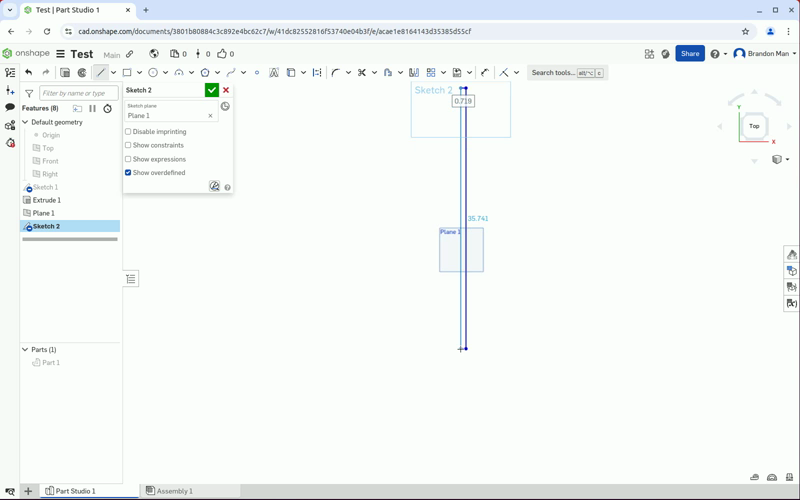
scroll(6)
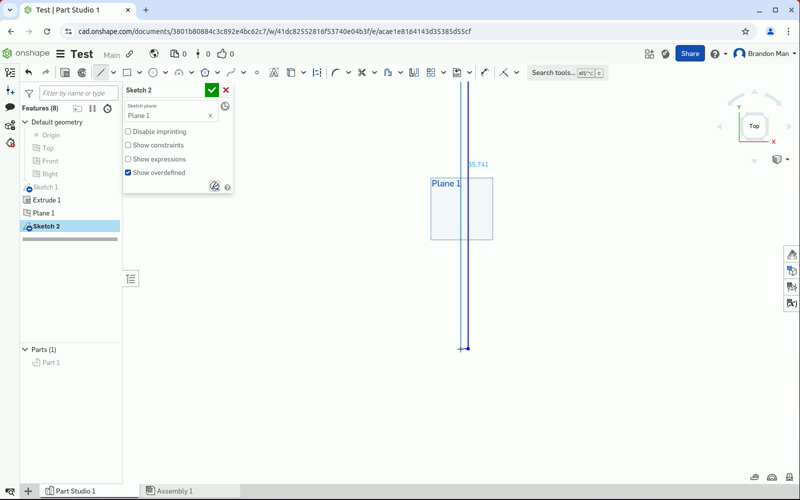
scroll(6)
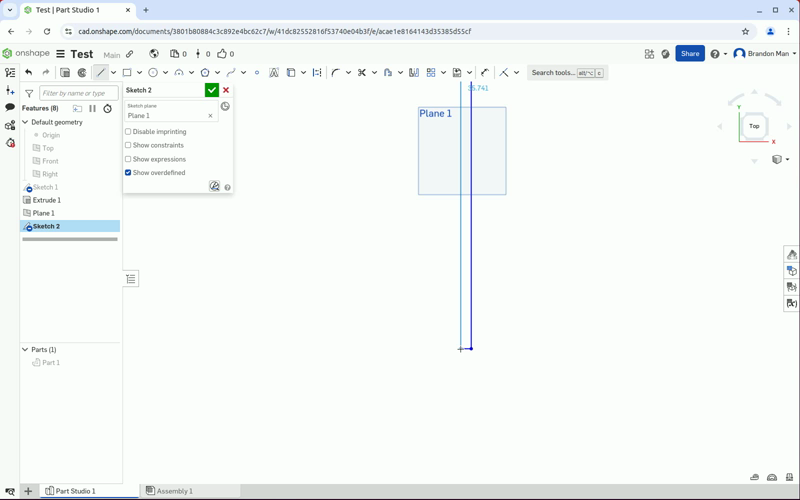
scroll(6)
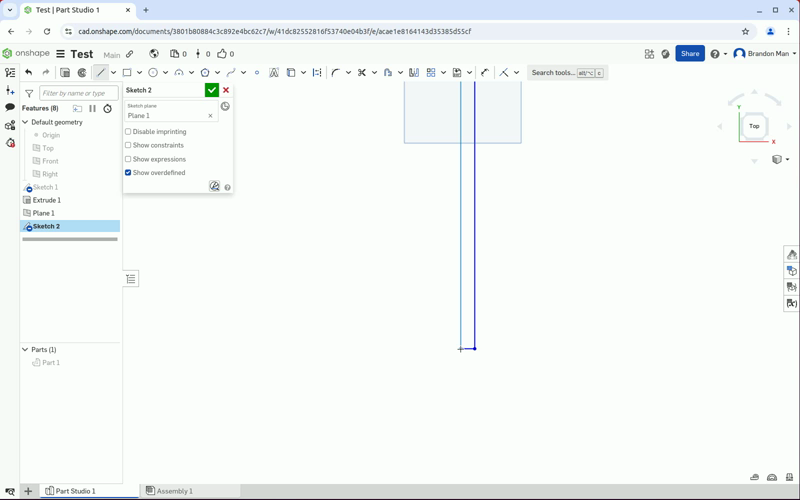
scroll(6)
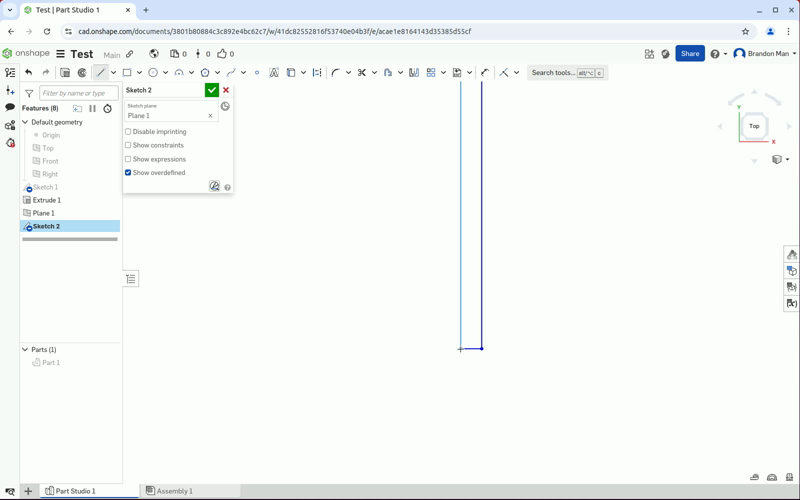
scroll(6)
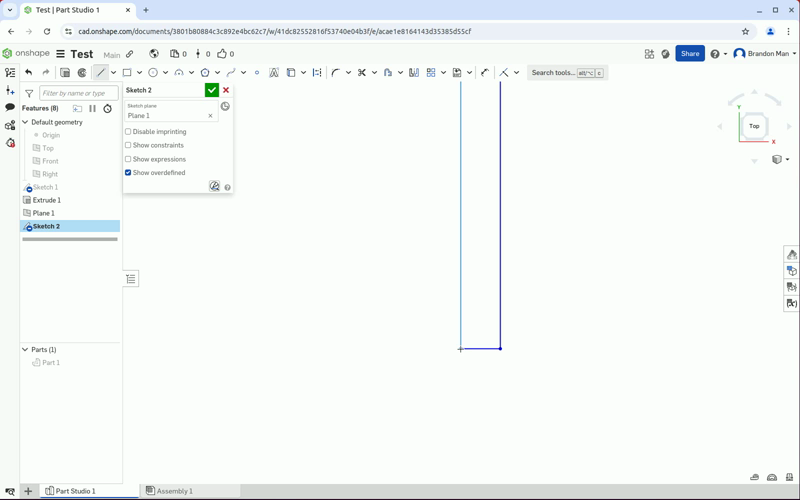
key_up(shift)
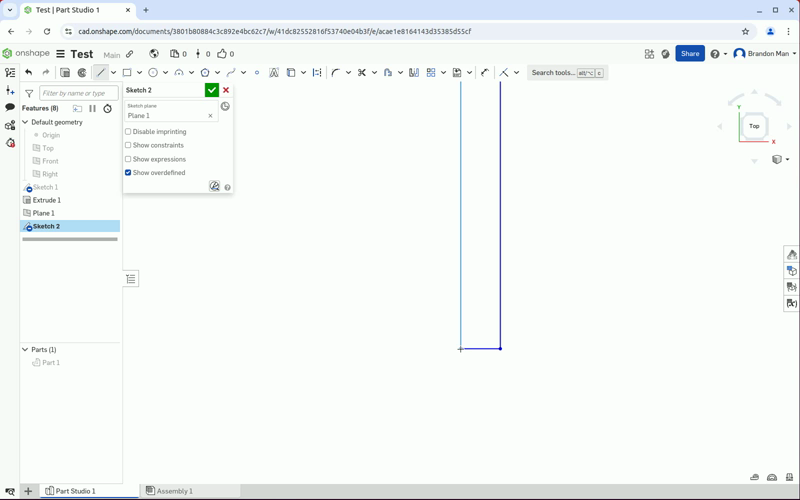
click(460, 348)
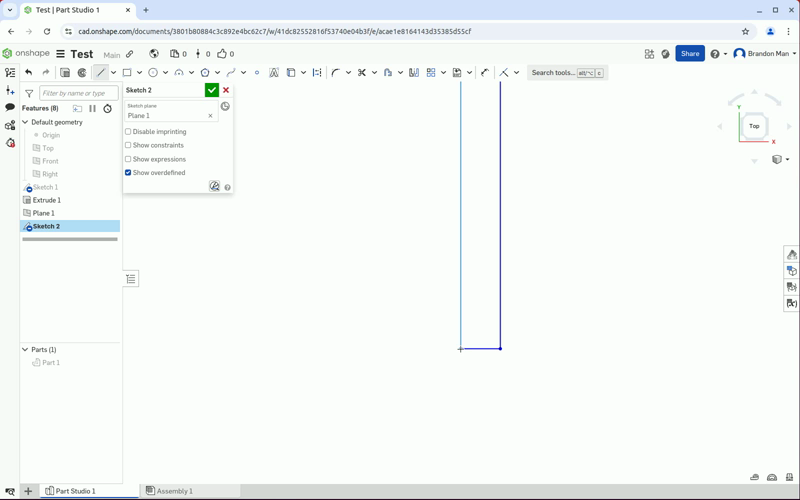
scroll(-6)
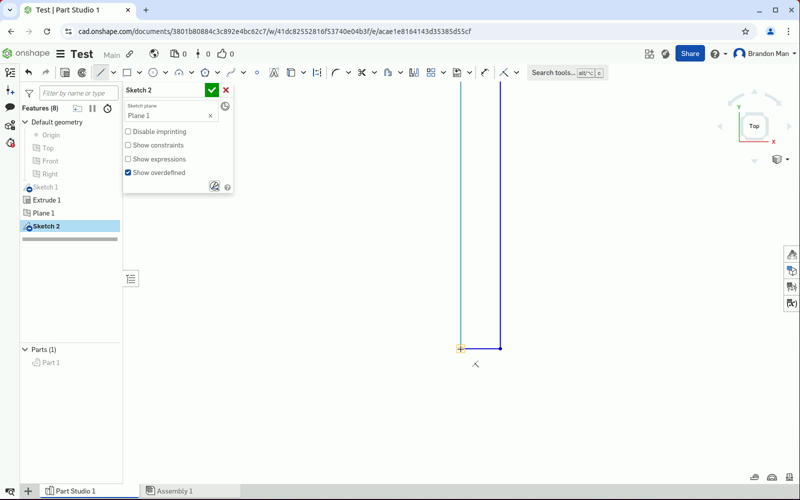
scroll(-6)
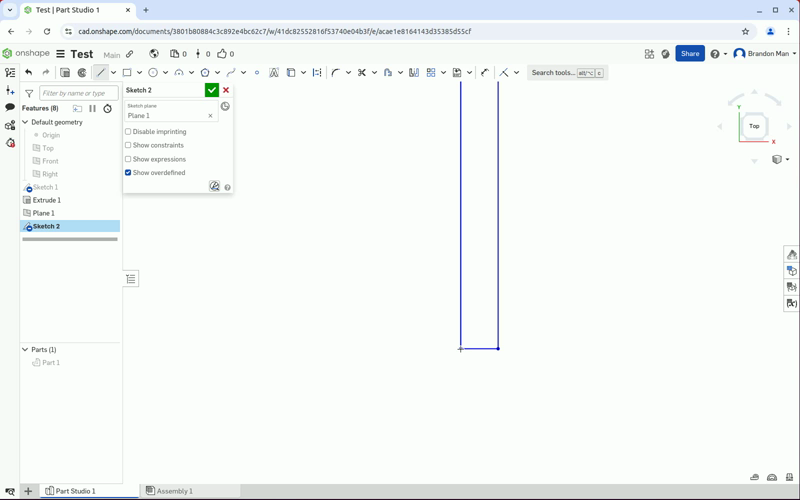
scroll(-6)
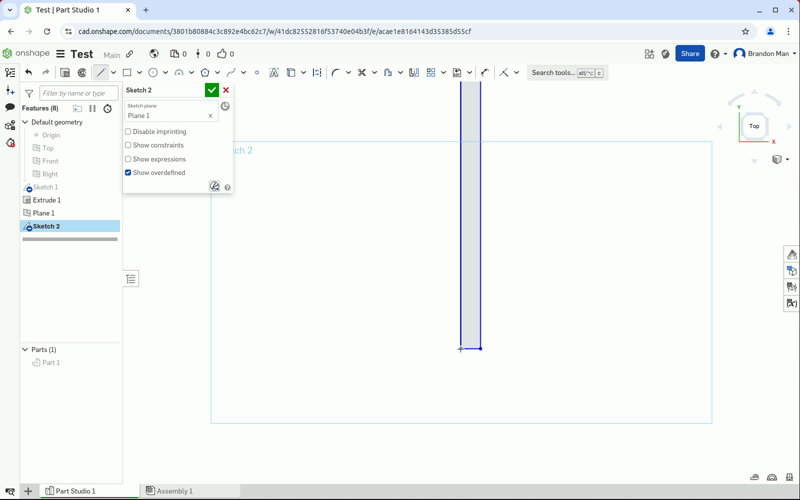
scroll(-6)
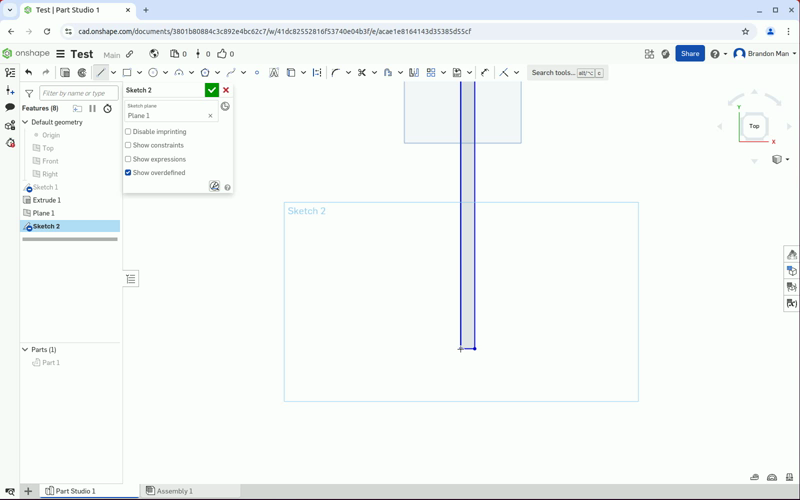
scroll(-6)
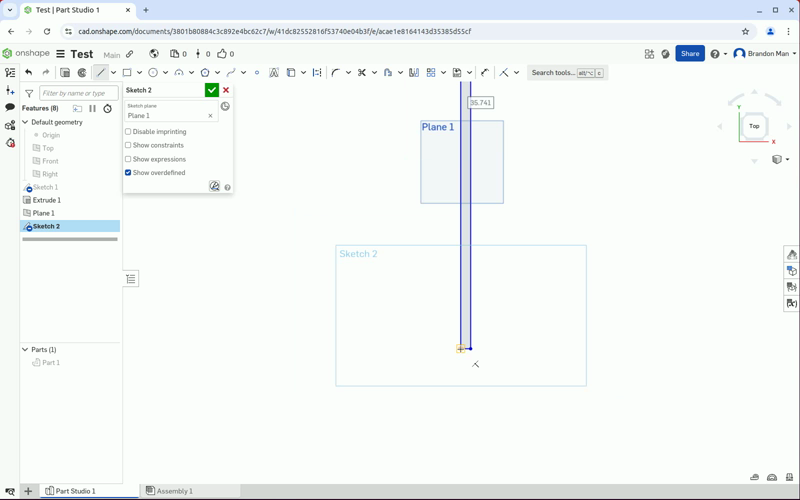
scroll(-6)
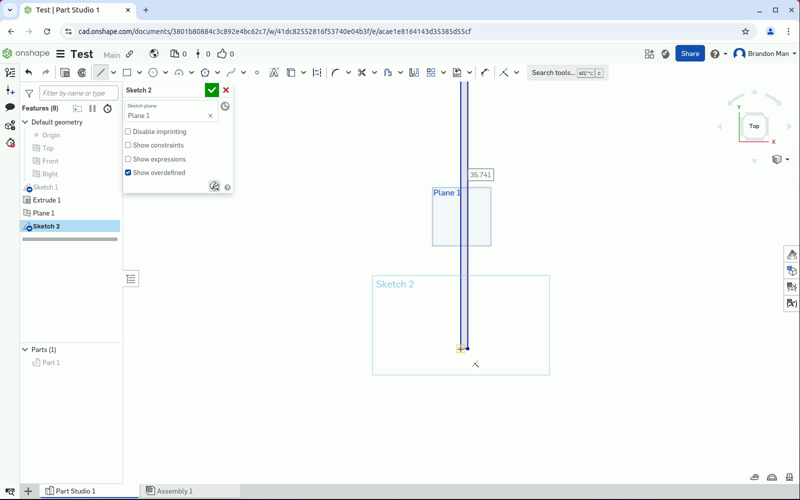
scroll(-6)
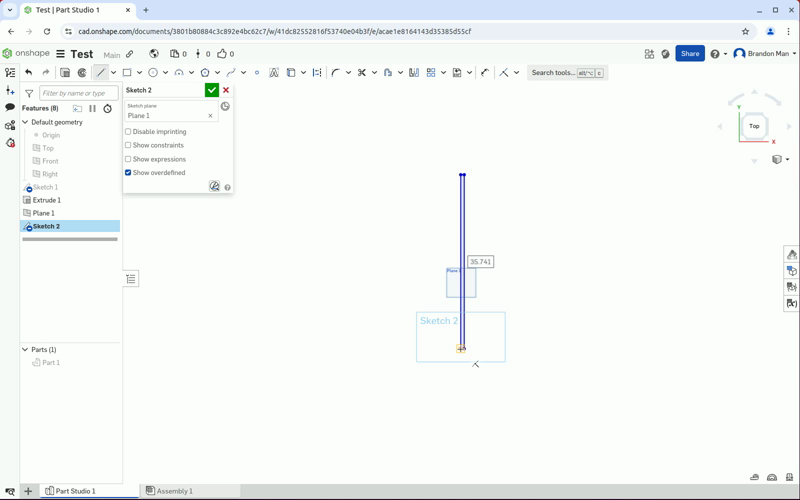
key(esc)
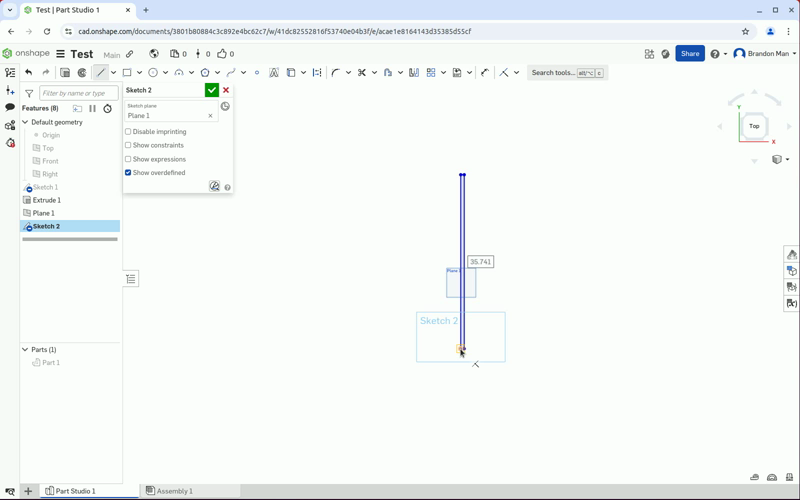
mouse_move(461, 222)
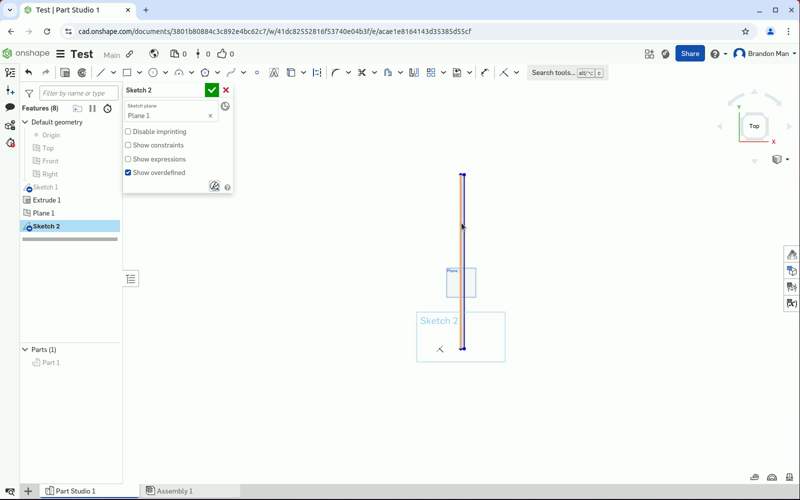
scroll(6)
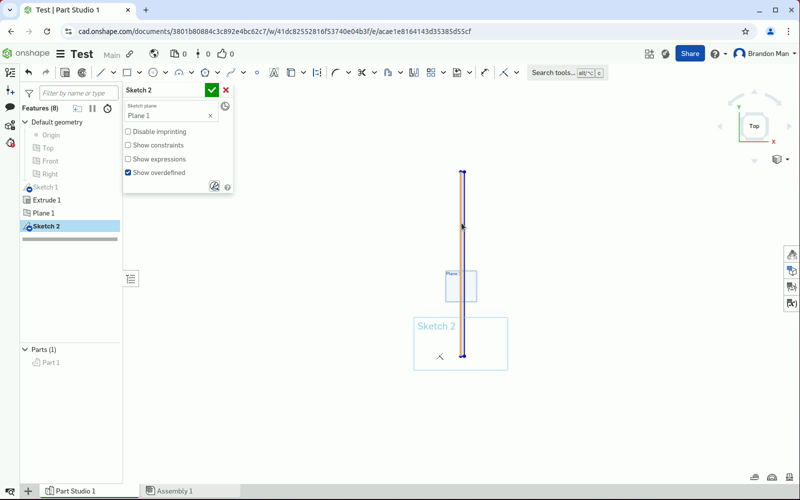
scroll(6)
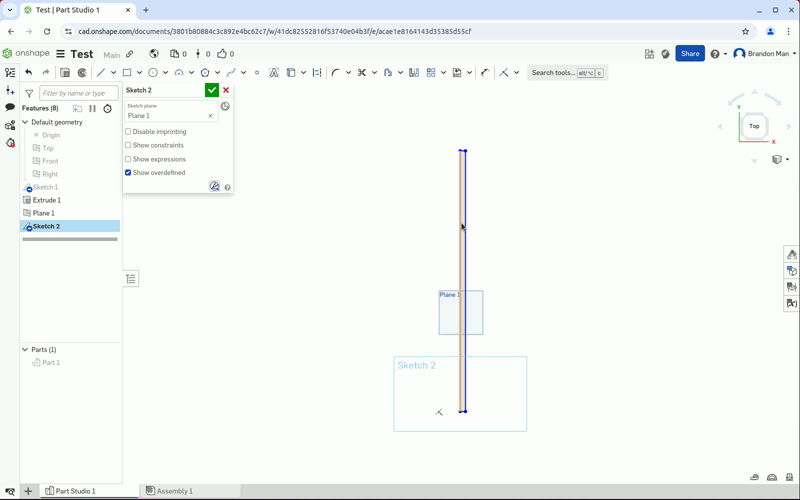
scroll(6)
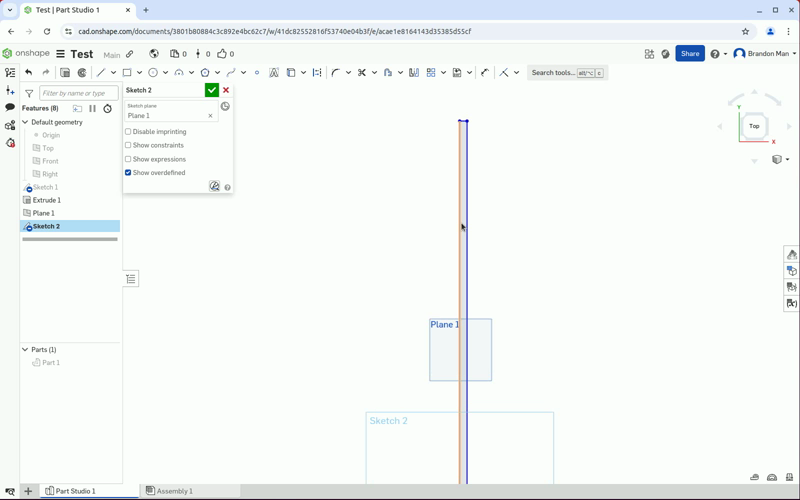
scroll(6)
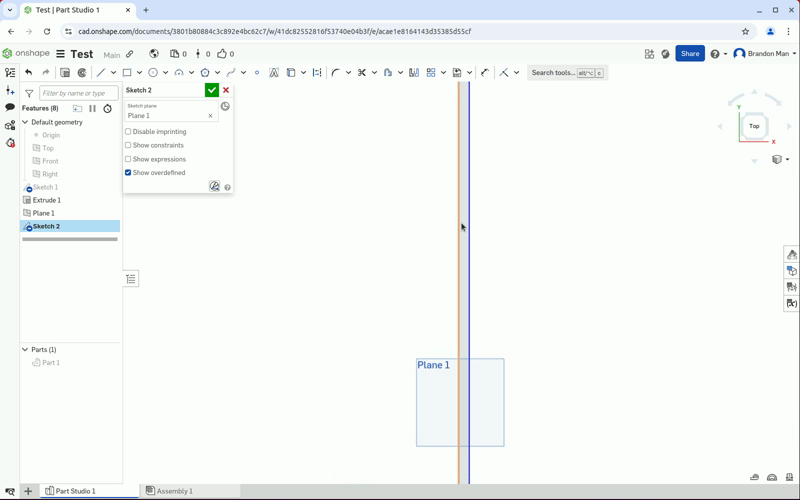
scroll(6)
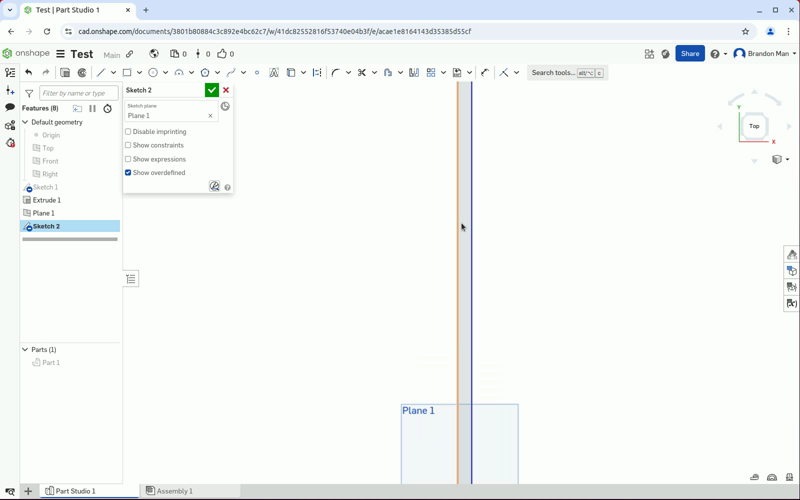
scroll(6)
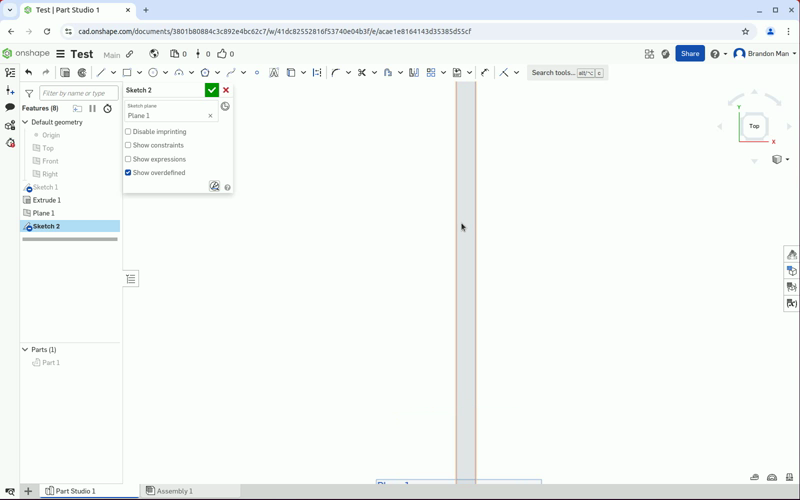
scroll(6)
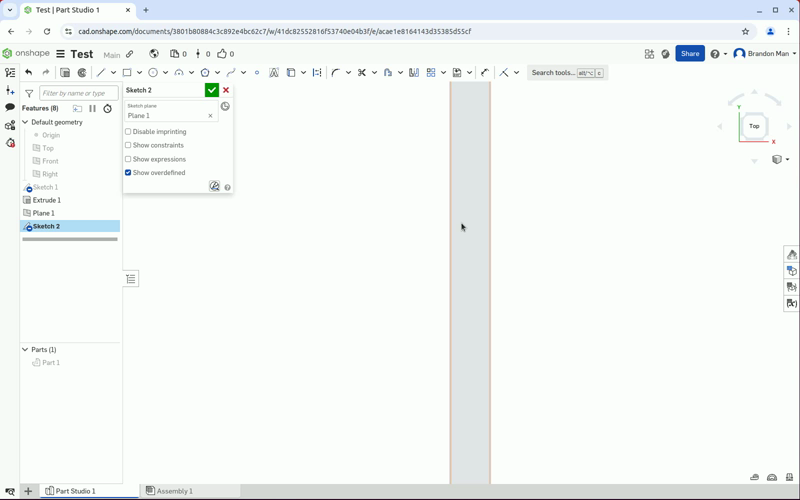
click(461, 222)
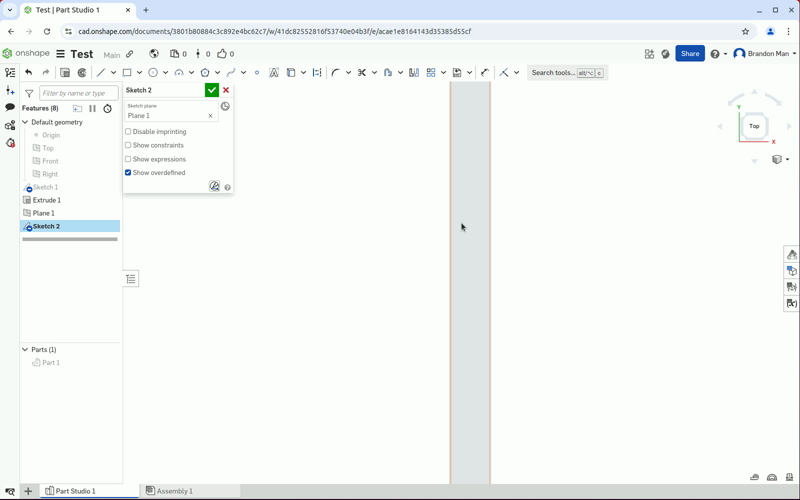
scroll(-6)
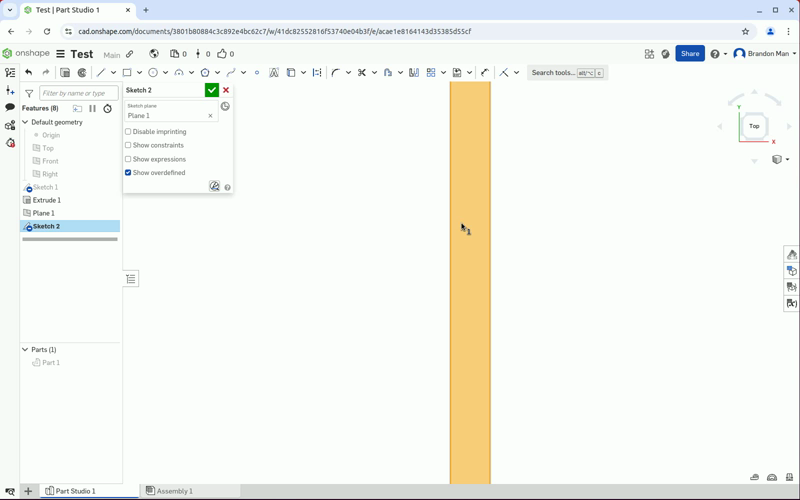
scroll(-6)
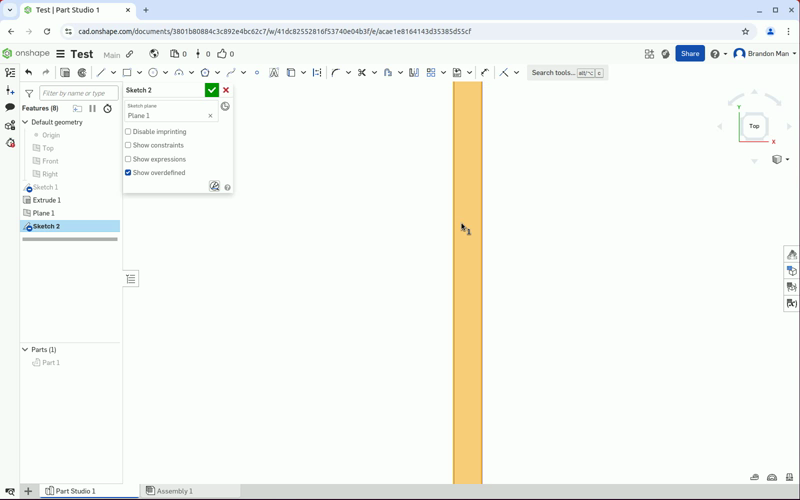
scroll(-6)
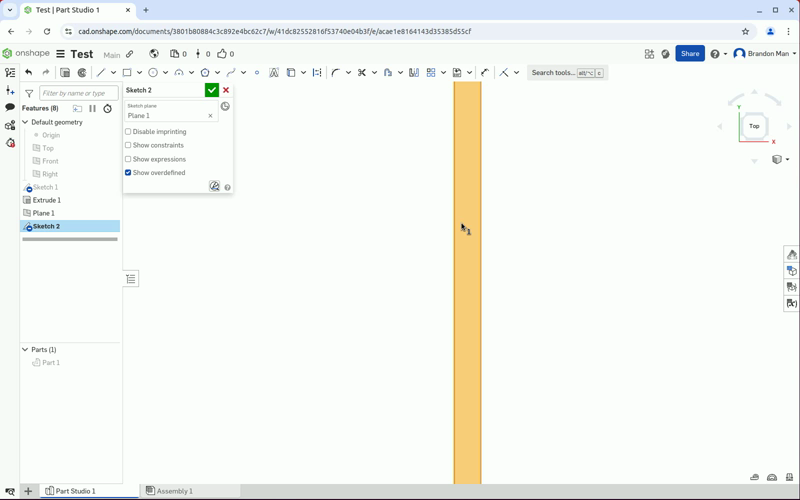
scroll(-6)
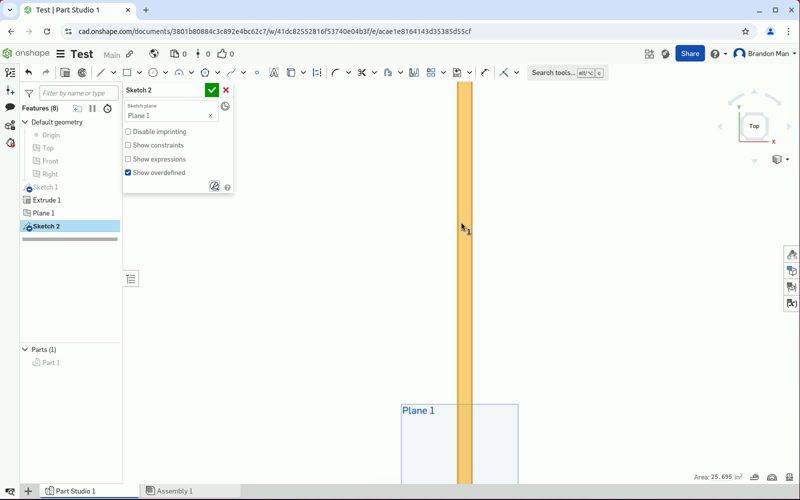
scroll(-6)
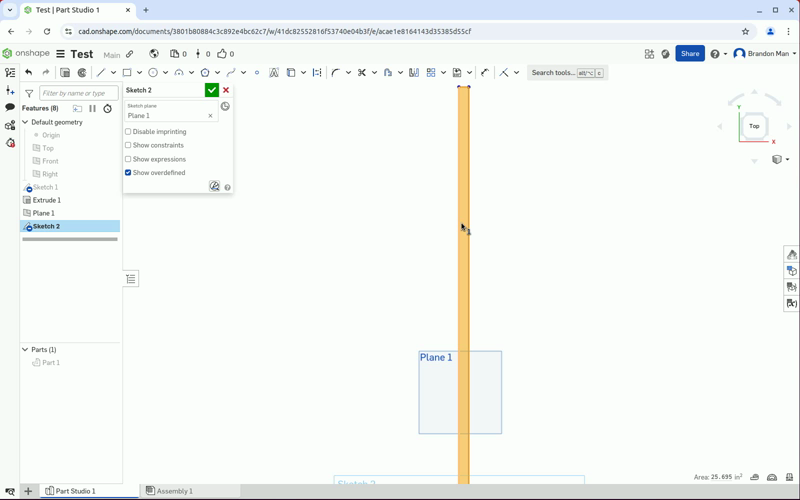
scroll(-6)
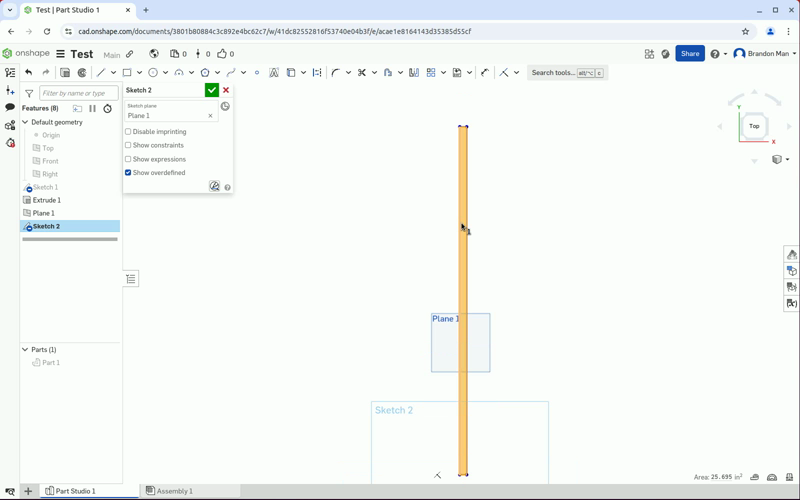
scroll(-6)
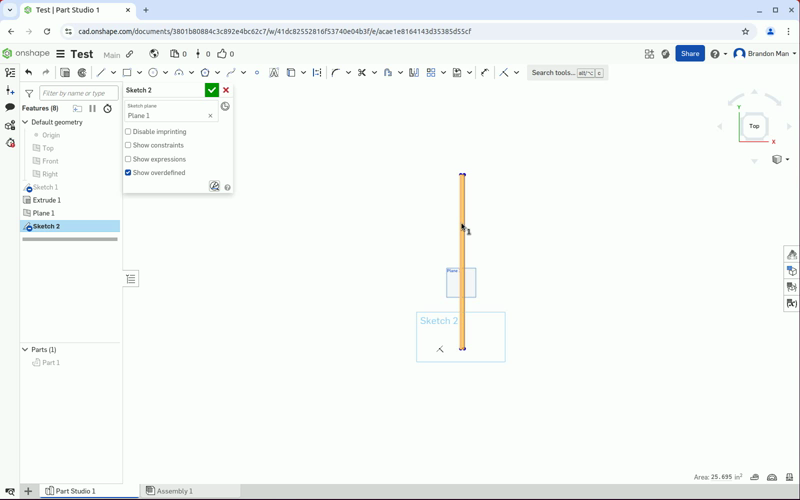
mouse_move(73, 352)
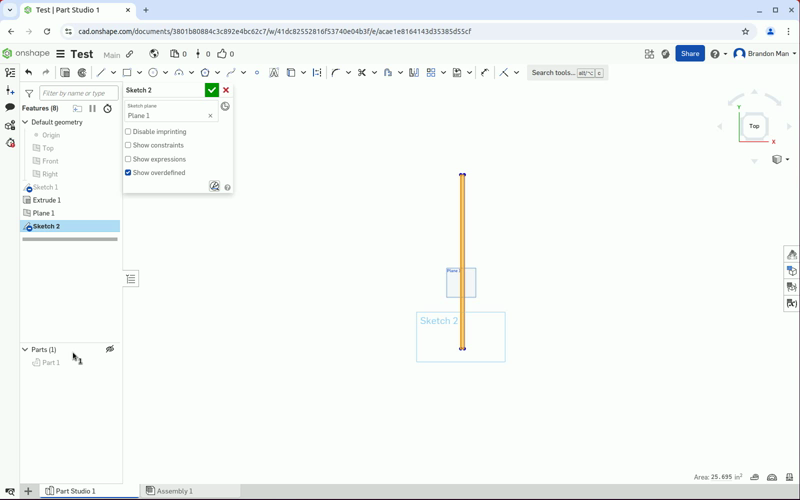
key(shift+y)
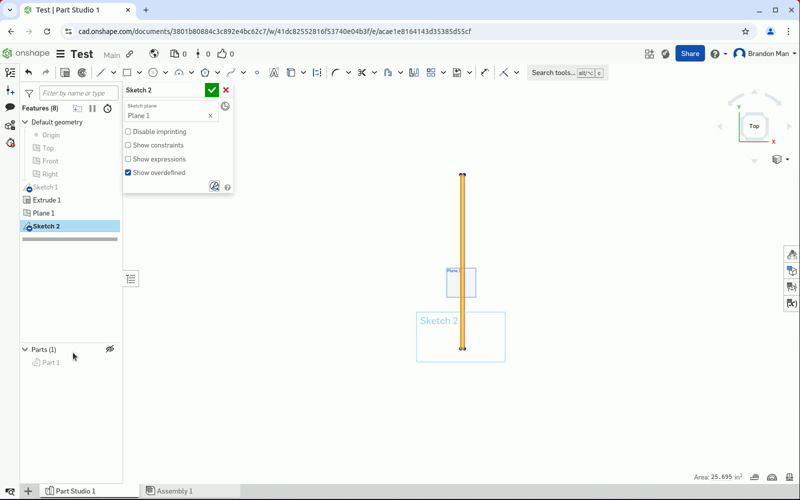
key(shift+e)
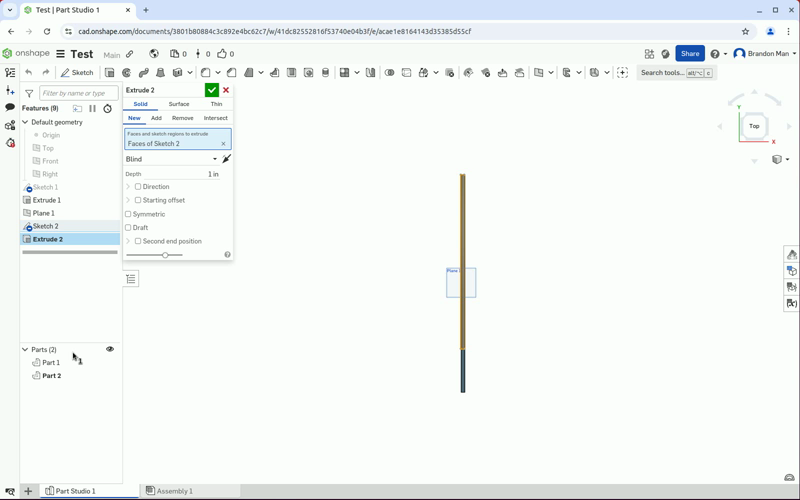
mouse_move(143, 106)
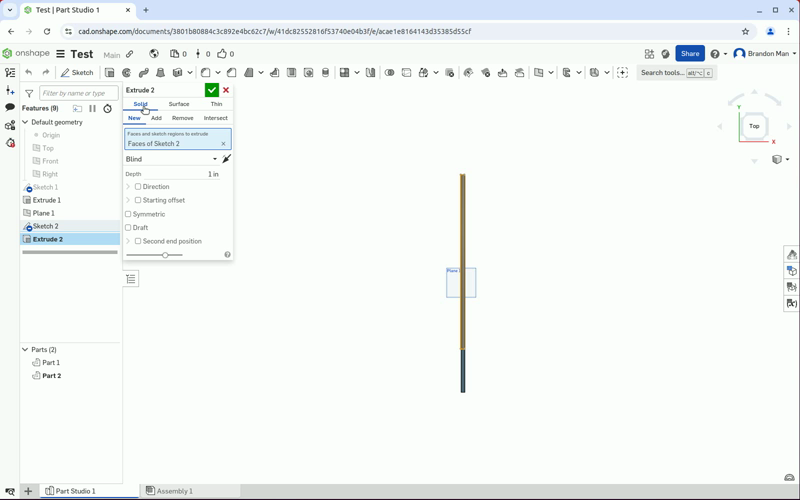
click(143, 106)
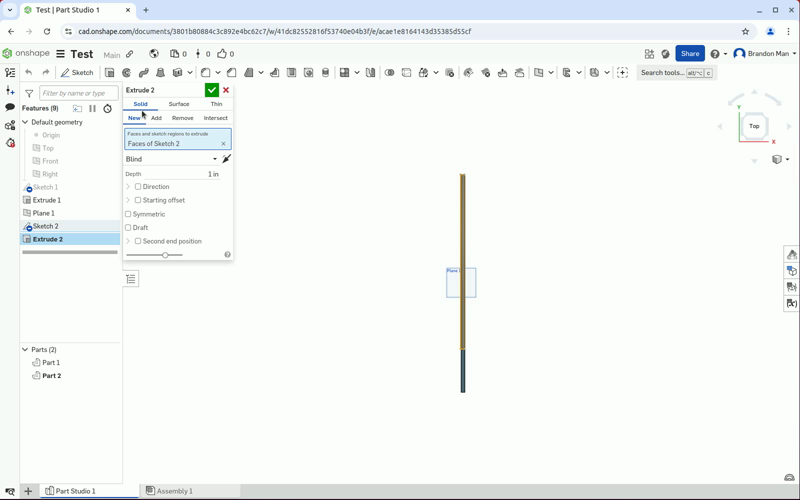
mouse_move(137, 120)
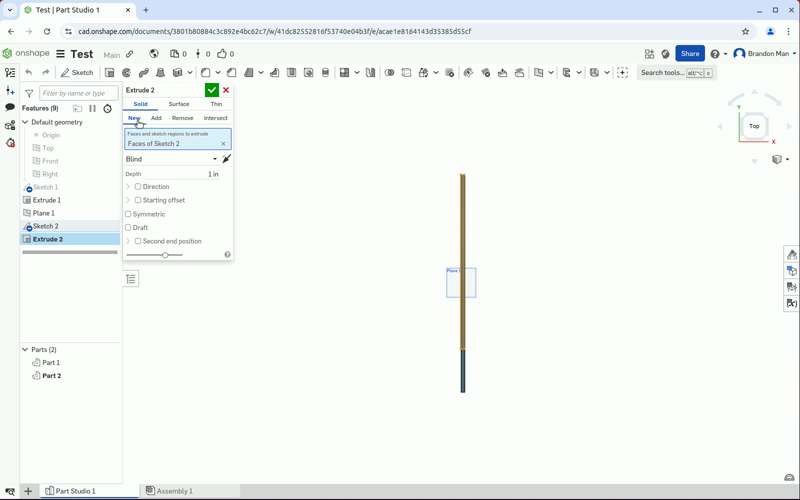
click(137, 120)
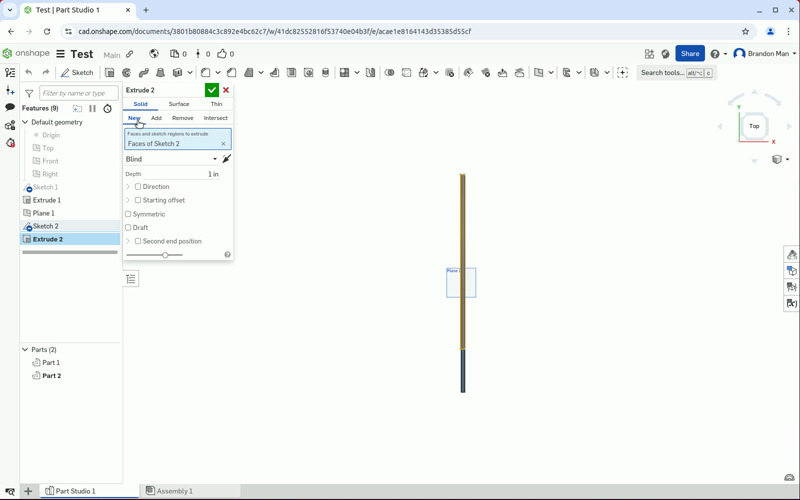
key(tab, 4)
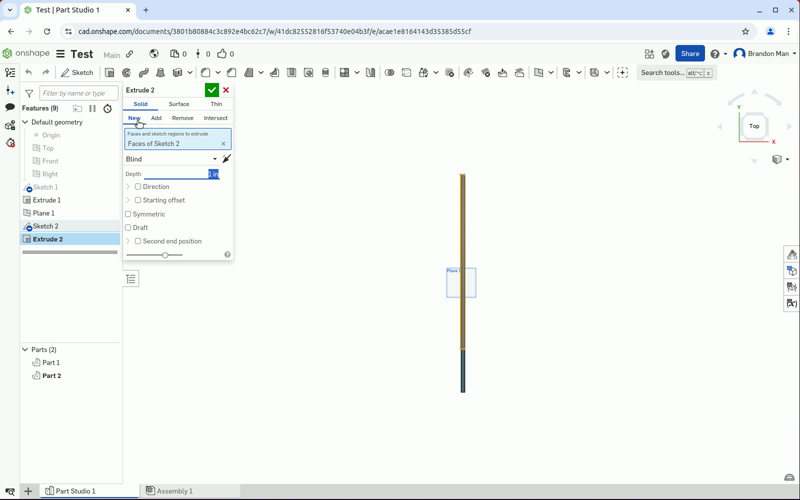
text(0.722)
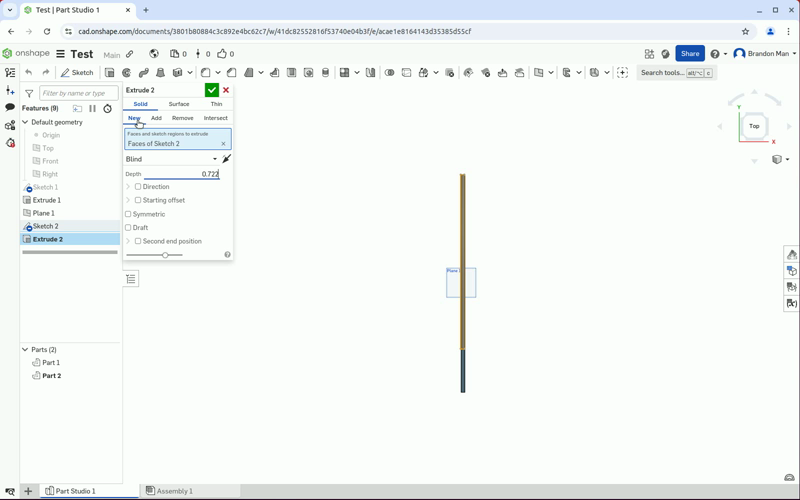
key(enter)
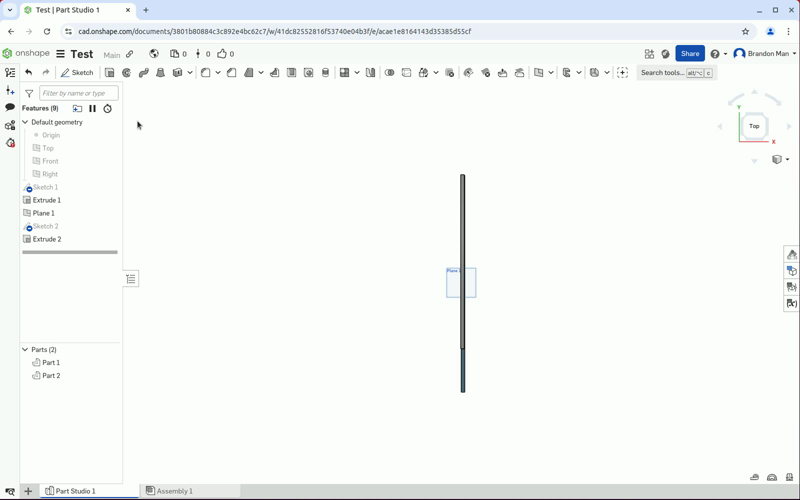
key(shift+h)
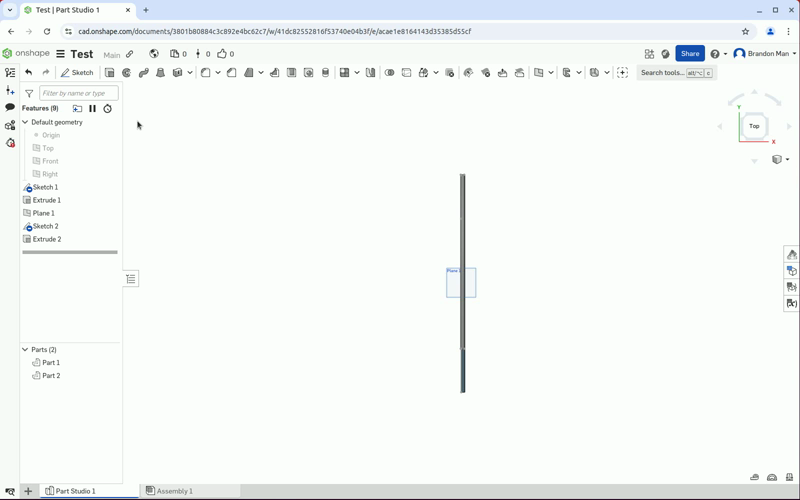
key(shift+h)
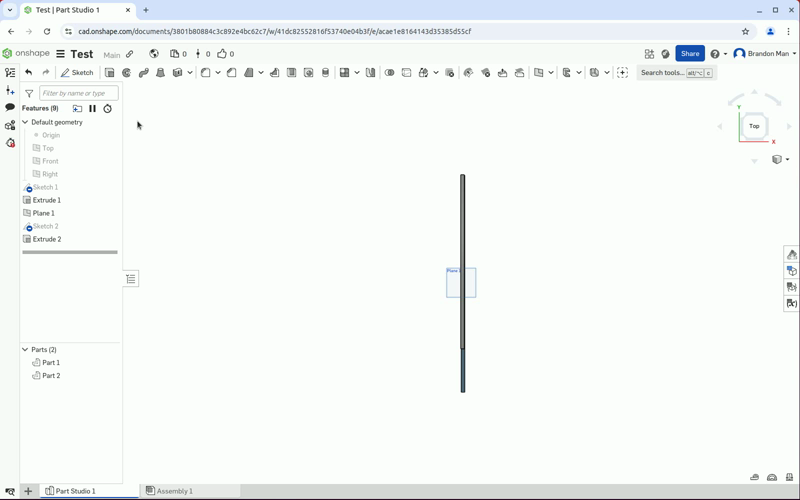
mouse_move(73, 189)
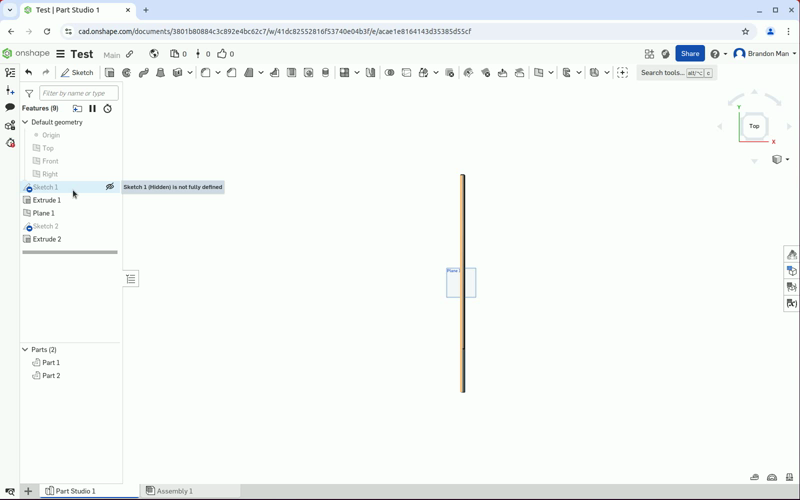
click(73, 189)
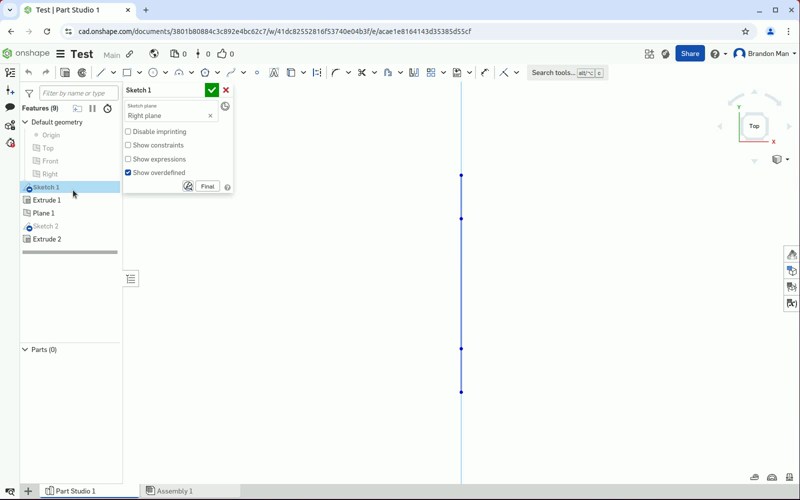
mouse_move(229, 92)
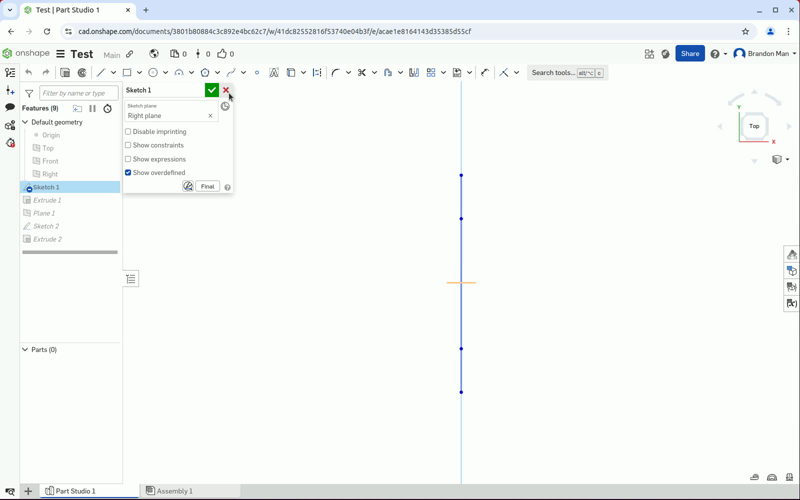
click(229, 92)
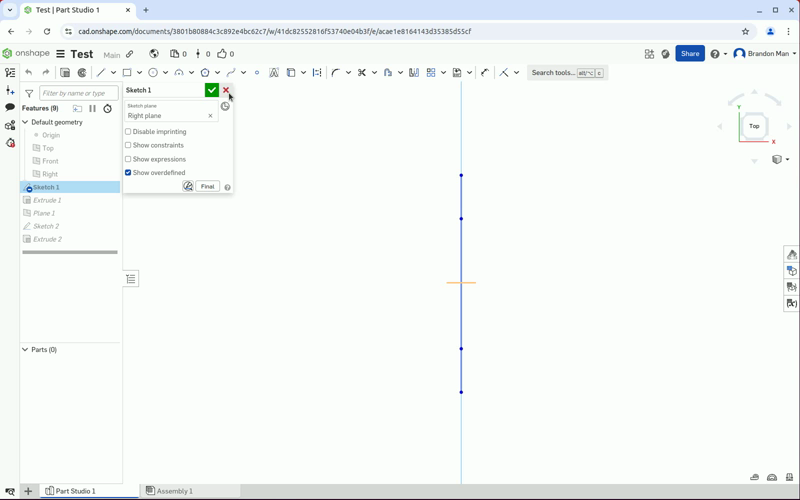
key(shift+s)
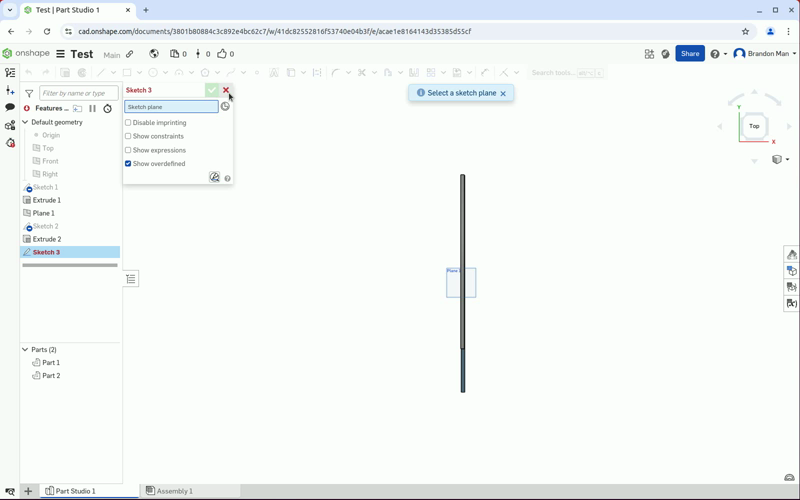
mouse_move(73, 215)
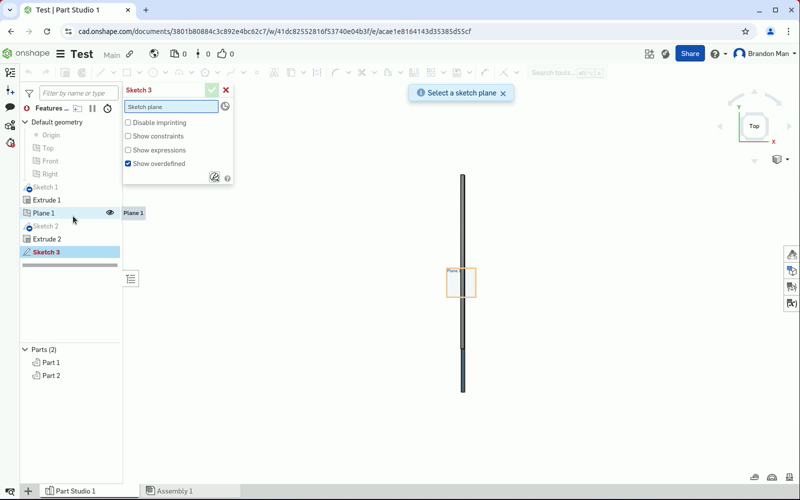
click(73, 215)
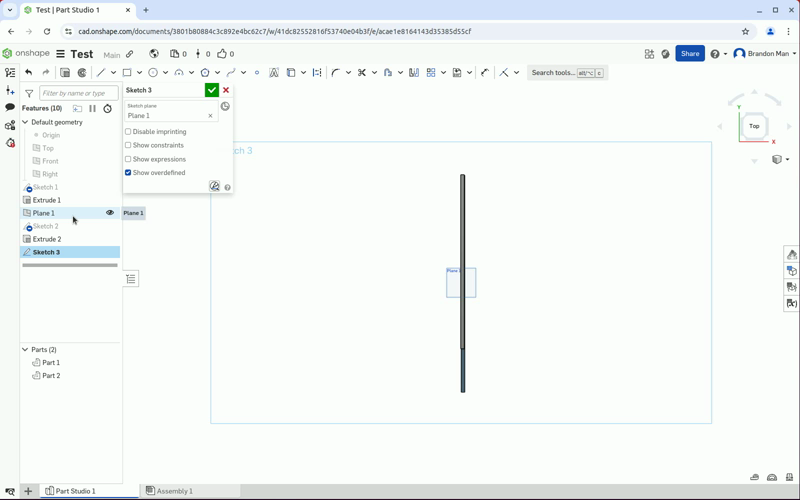
mouse_move(73, 352)
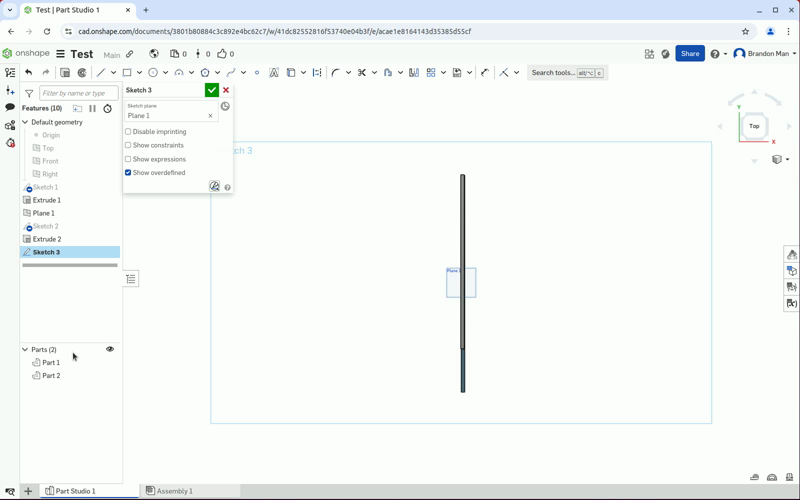
key(y)
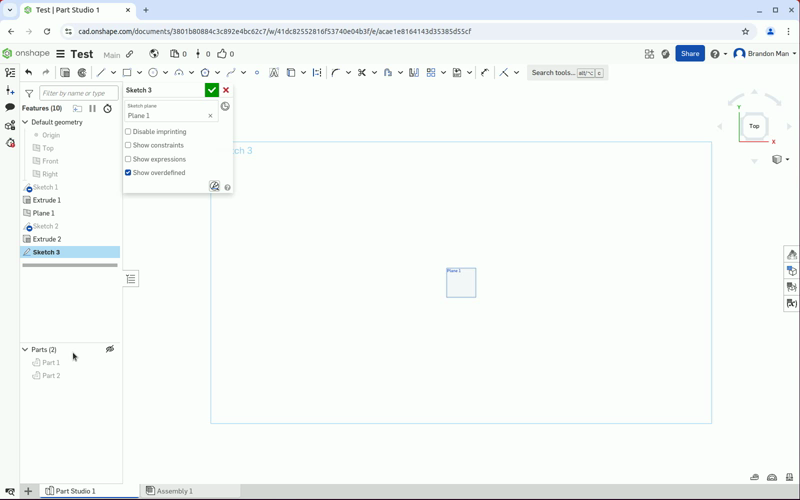
key(l)
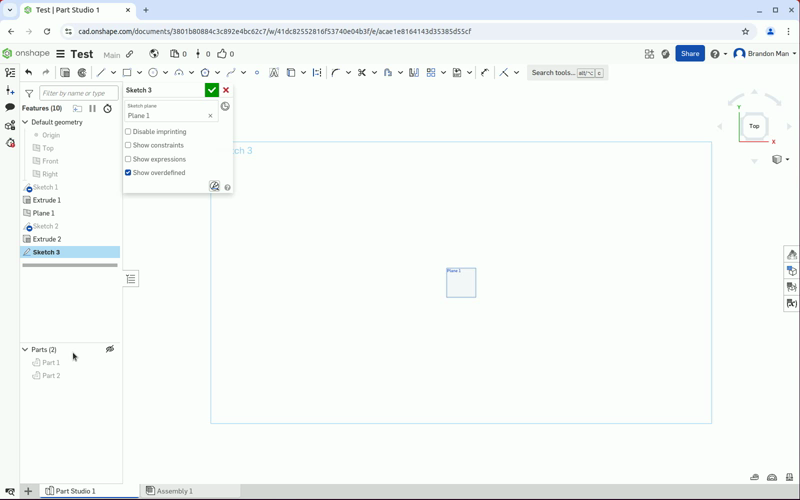
key_down(shift)
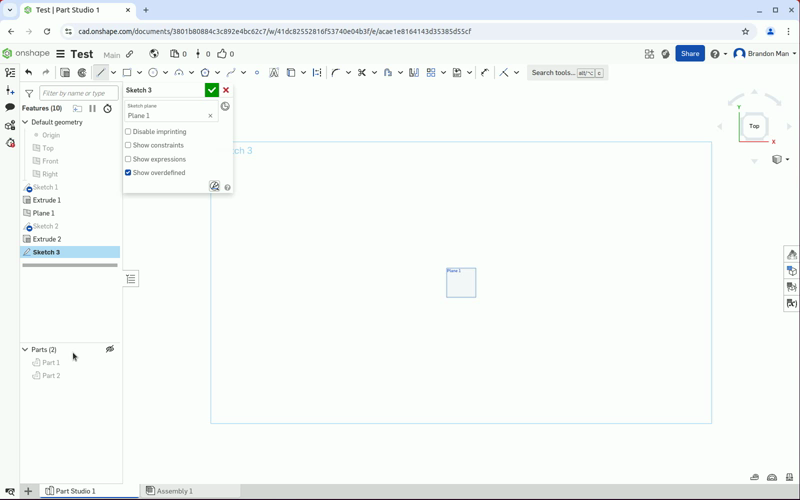
mouse_move(370, 348)
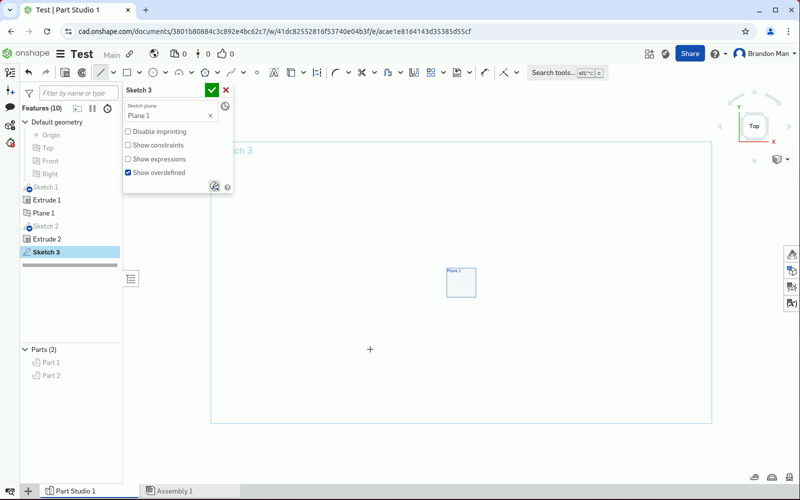
click(370, 348)
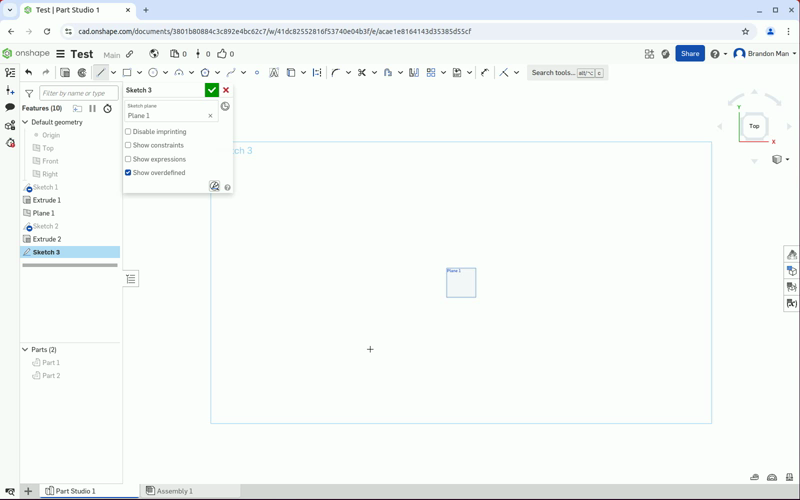
key_up(shift)
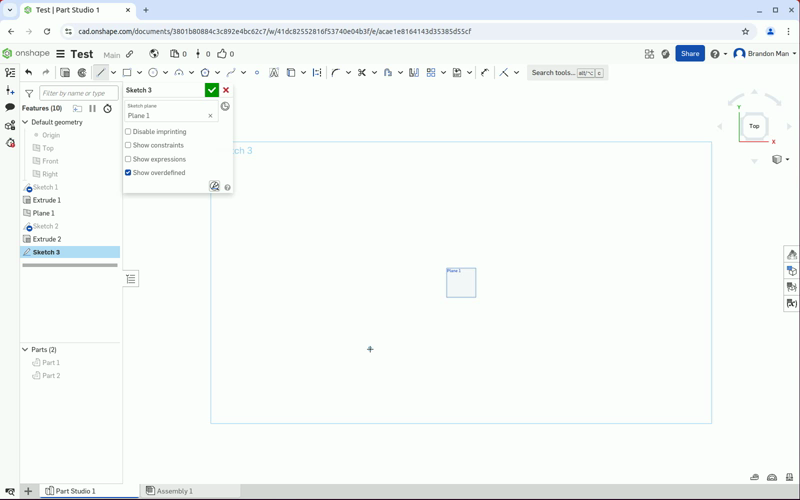
key_down(shift)
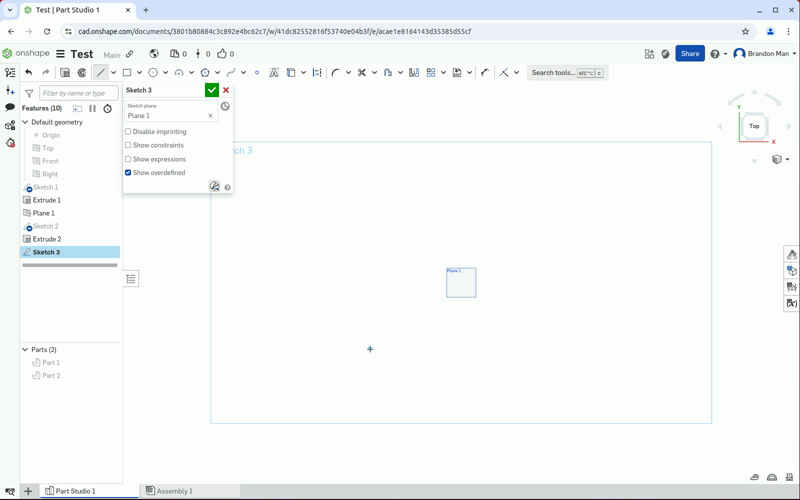
mouse_move(460, 348)
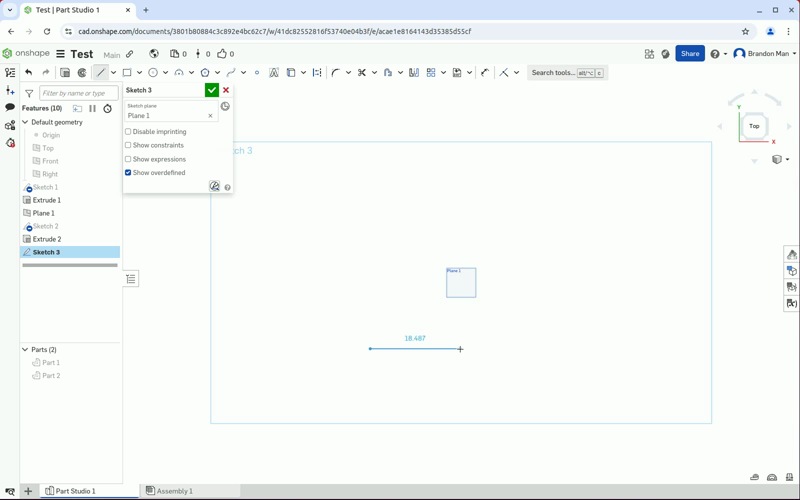
click(460, 348)
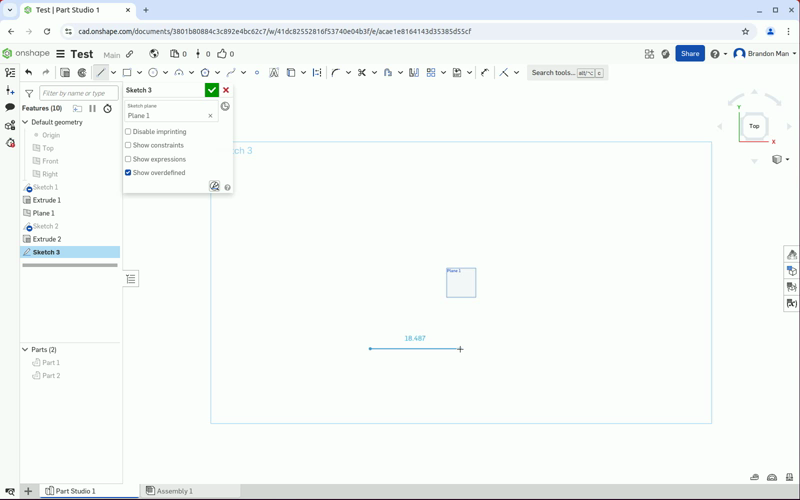
key_up(shift)
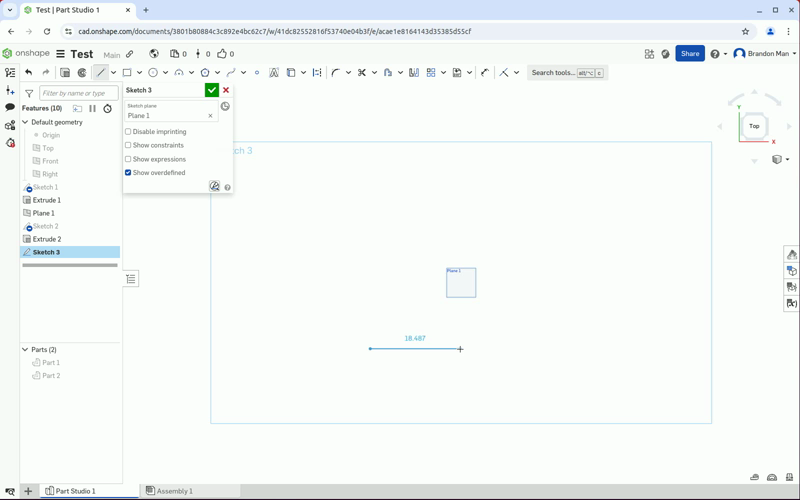
key_down(shift)
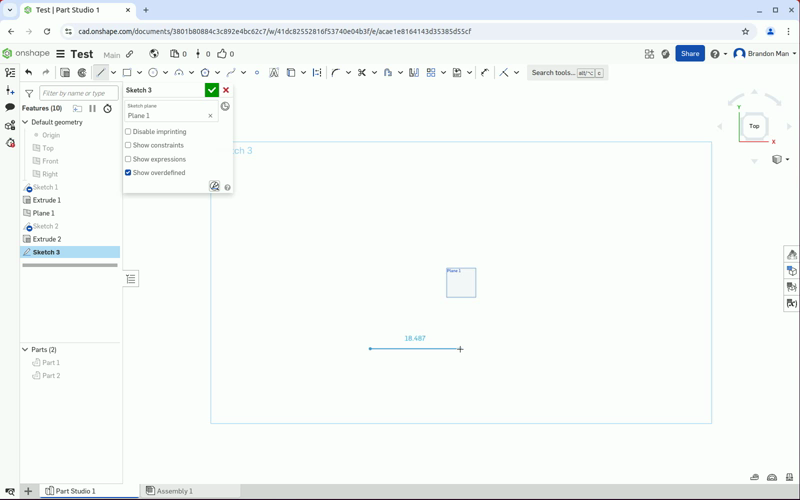
mouse_move(460, 174)
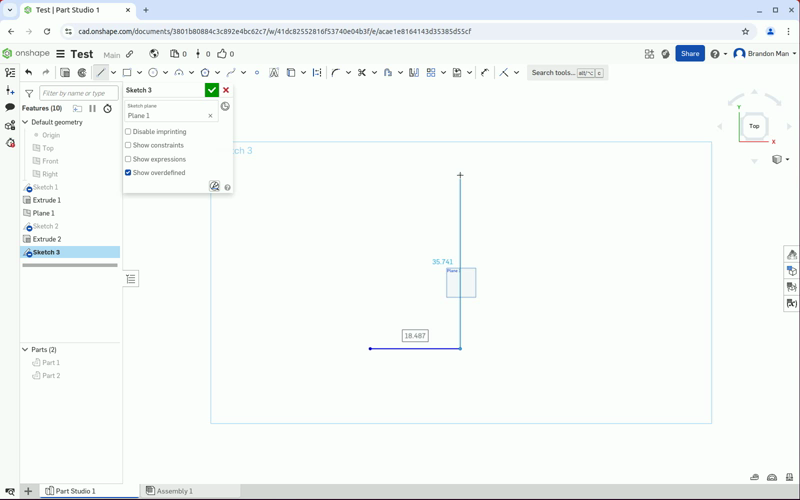
click(460, 174)
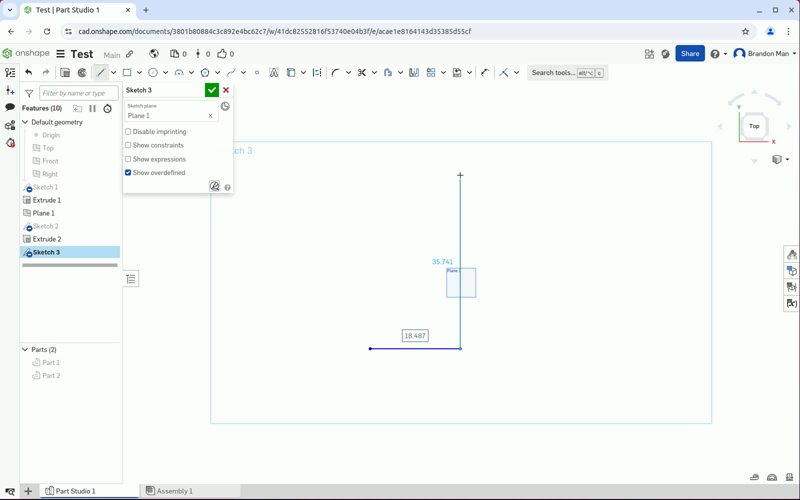
key_up(shift)
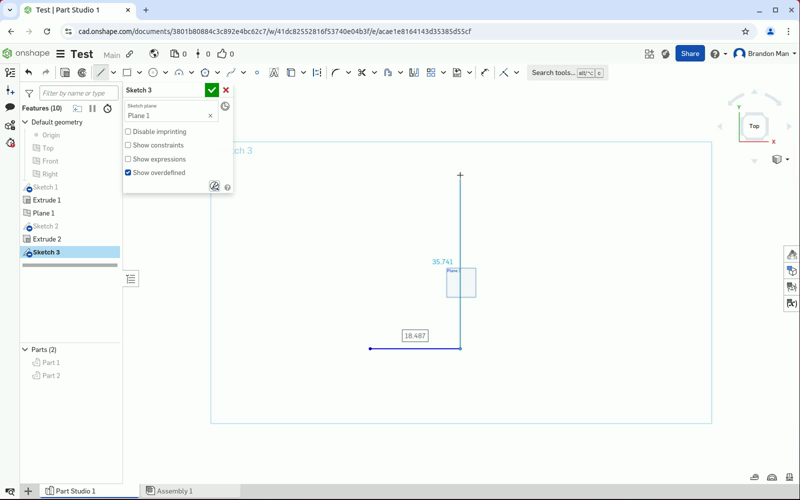
key_down(shift)
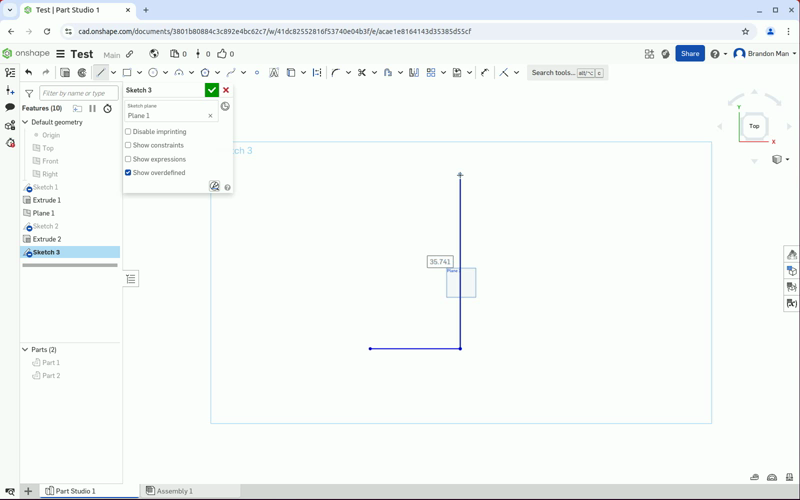
mouse_move(370, 174)
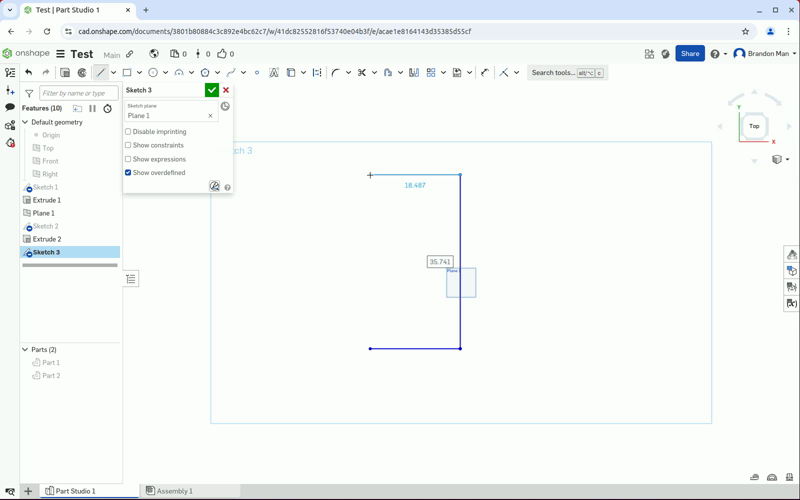
click(370, 174)
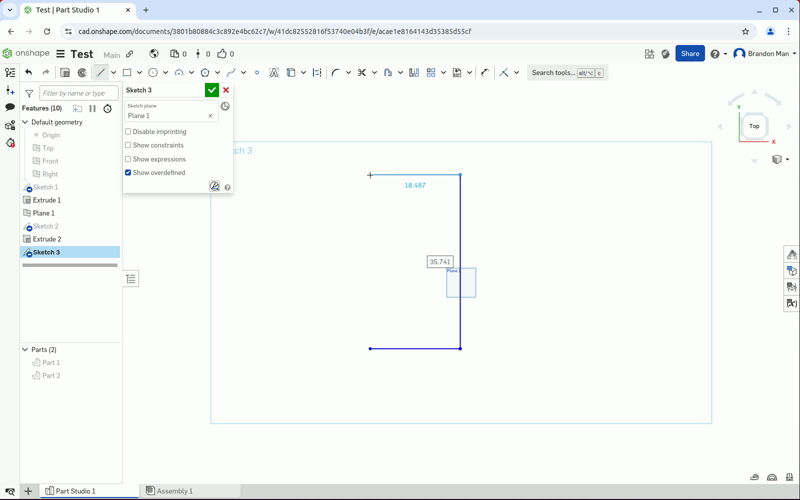
key_up(shift)
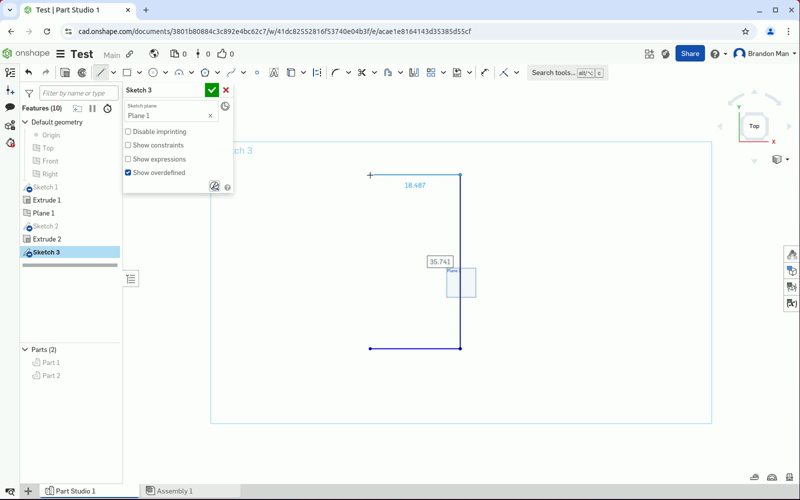
key_down(shift)
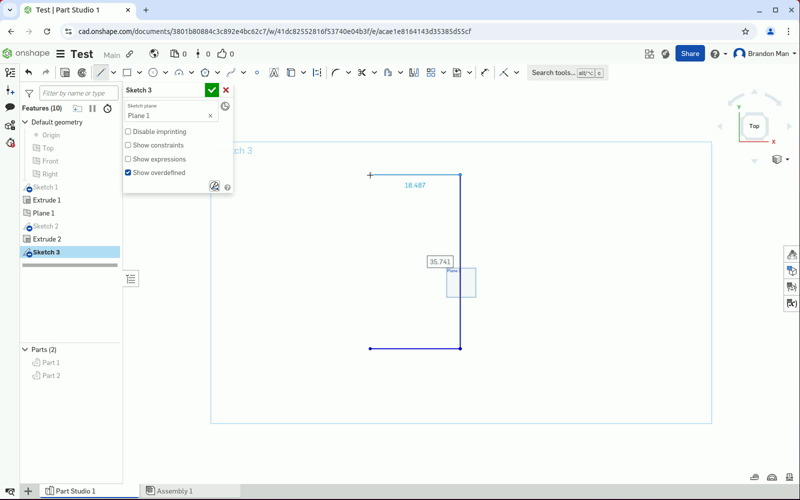
mouse_move(370, 348)
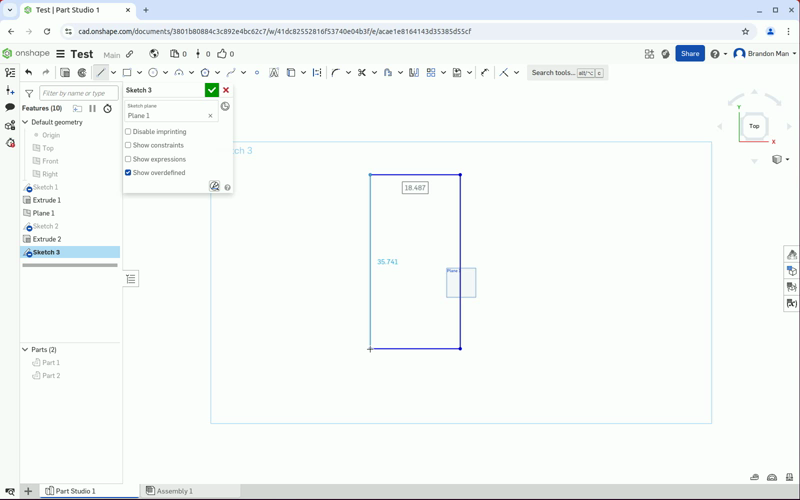
key_up(shift)
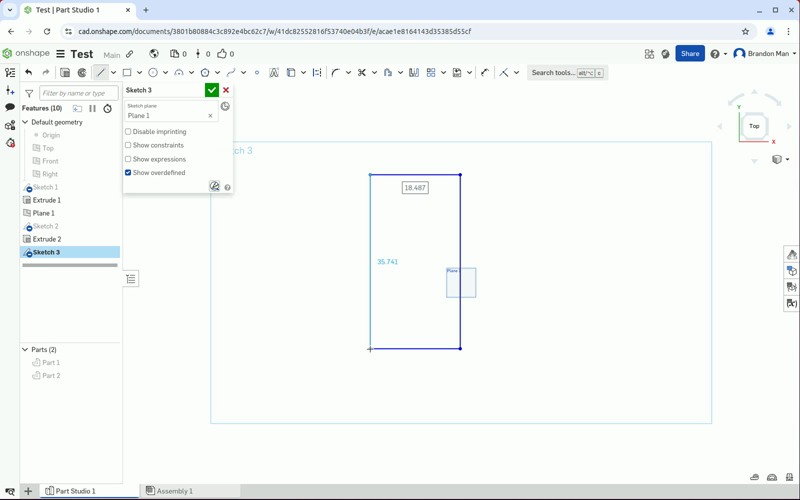
click(370, 348)
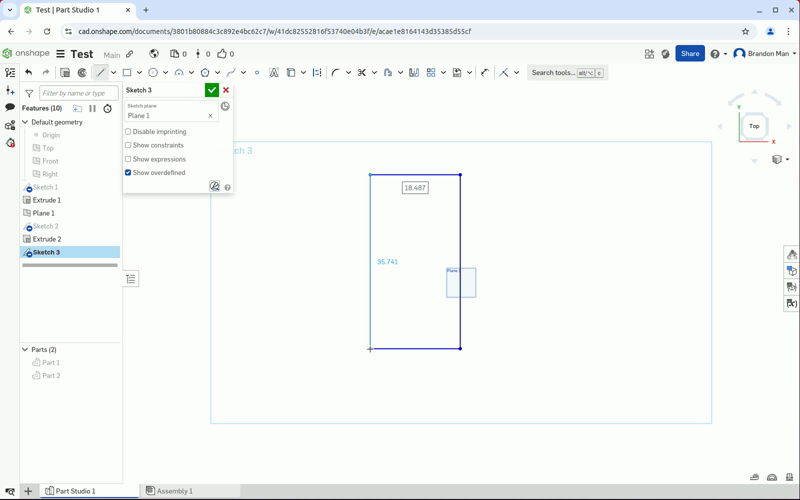
key(esc)
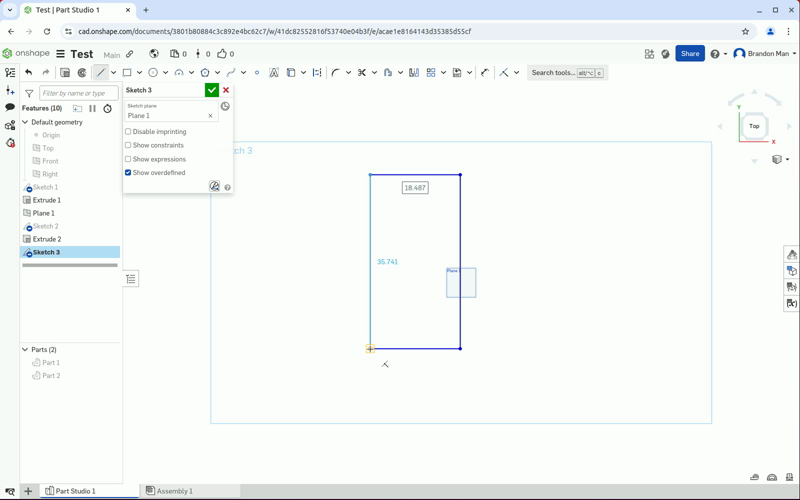
mouse_move(434, 263)
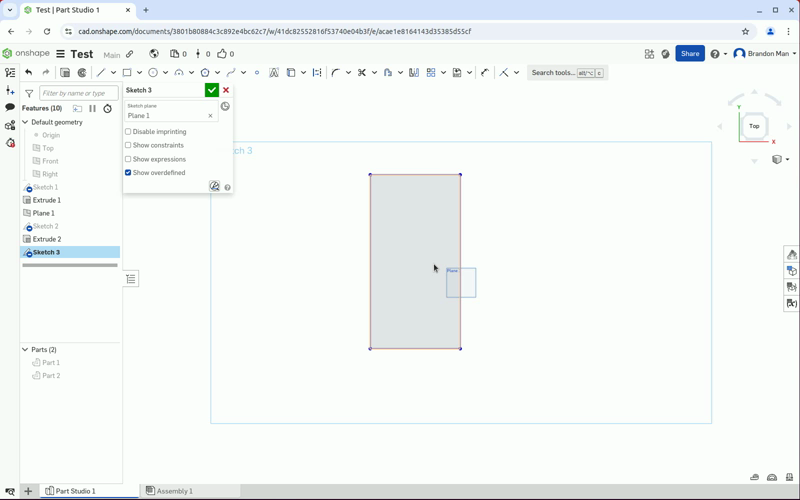
click(434, 263)
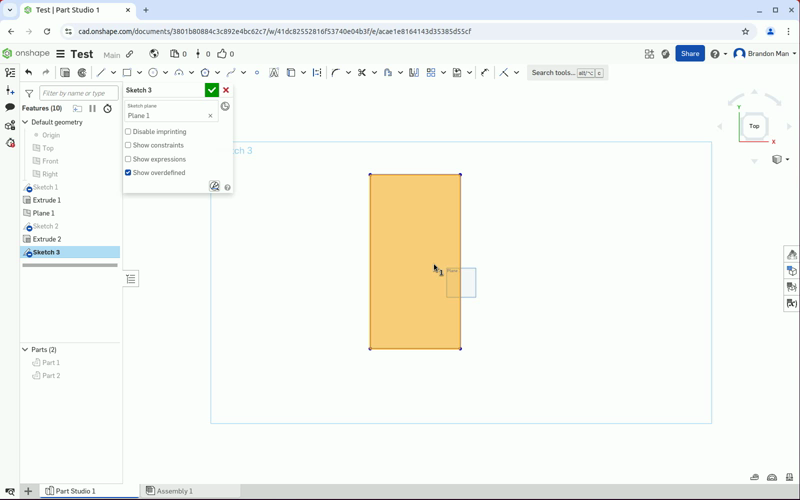
mouse_move(73, 352)
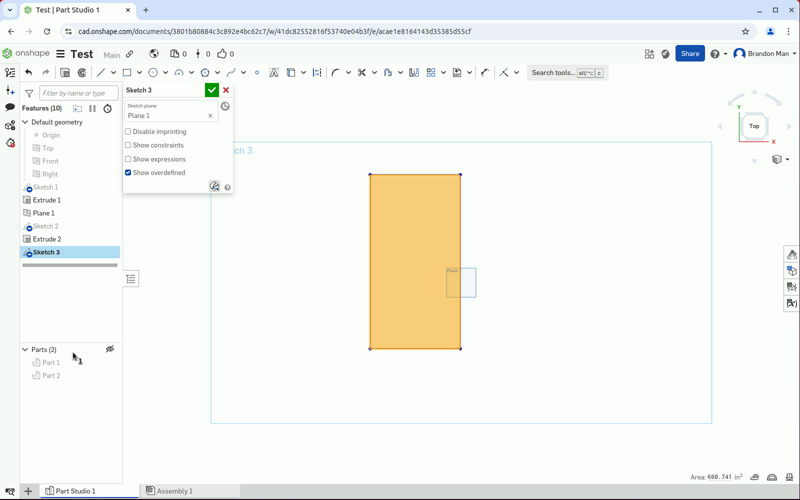
key(shift+y)
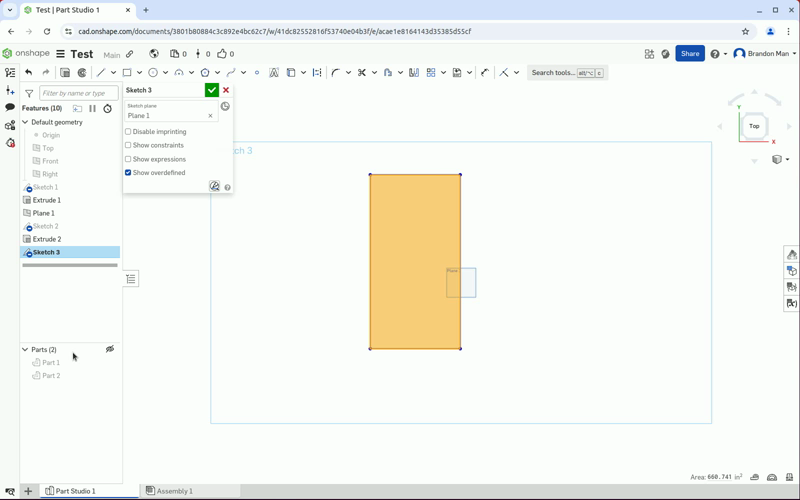
key(shift+e)
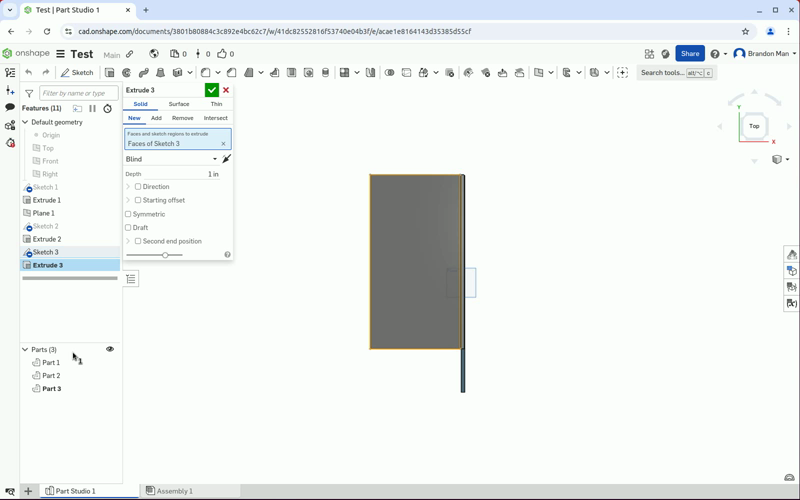
mouse_move(143, 106)
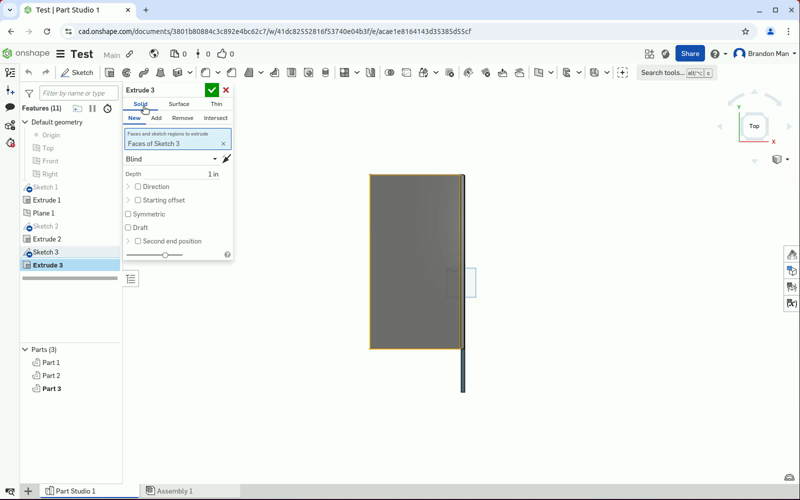
click(143, 106)
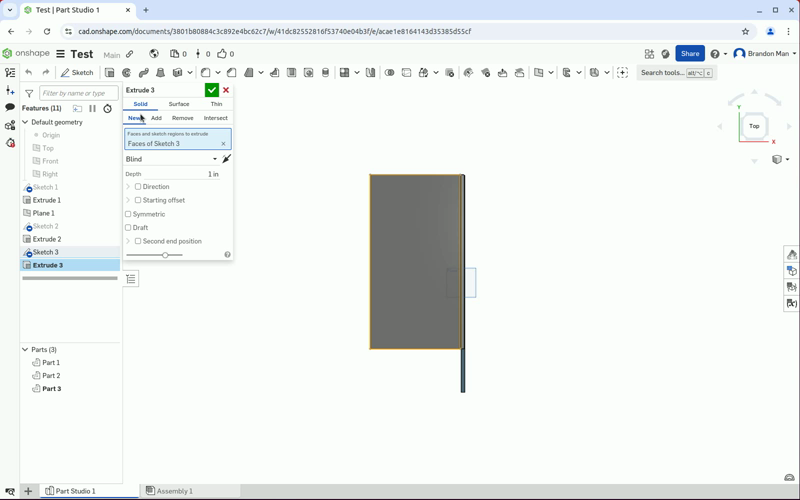
mouse_move(137, 120)
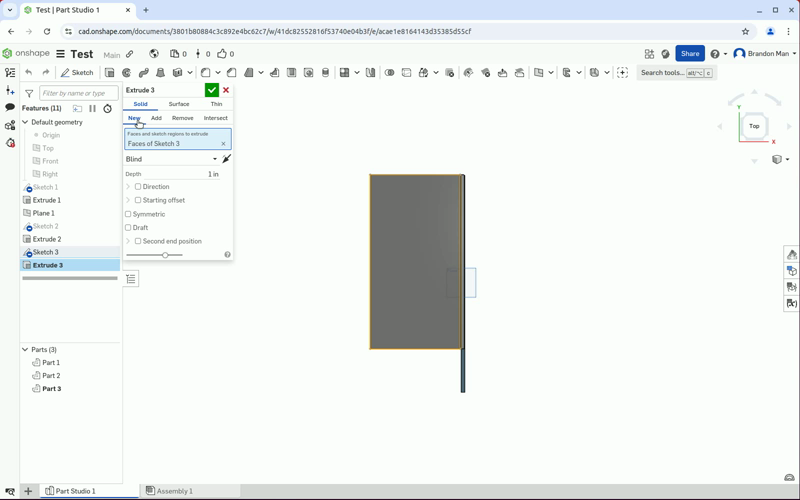
click(137, 120)
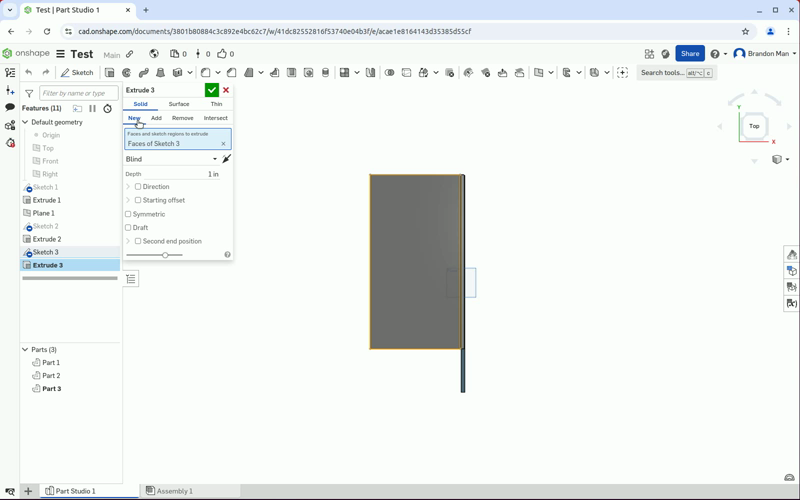
key(tab, 4)
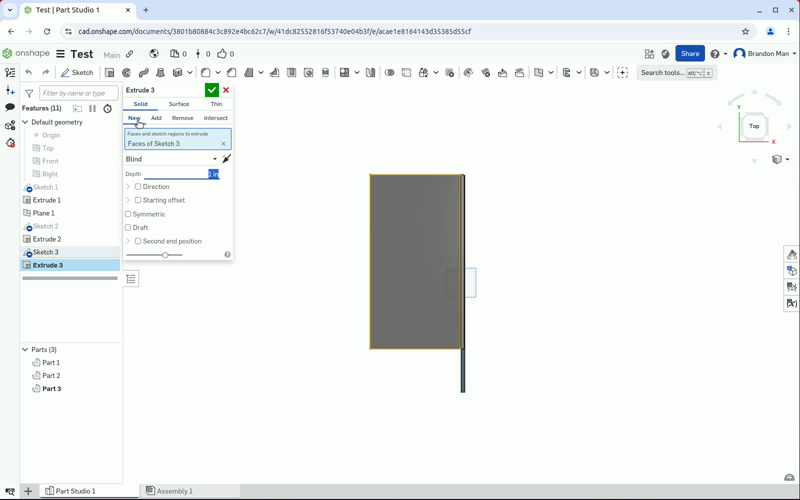
text(0.722)
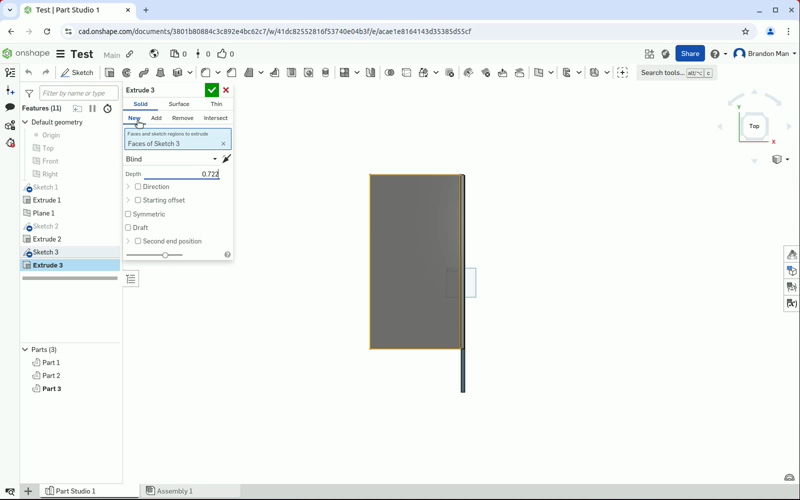
key(enter)
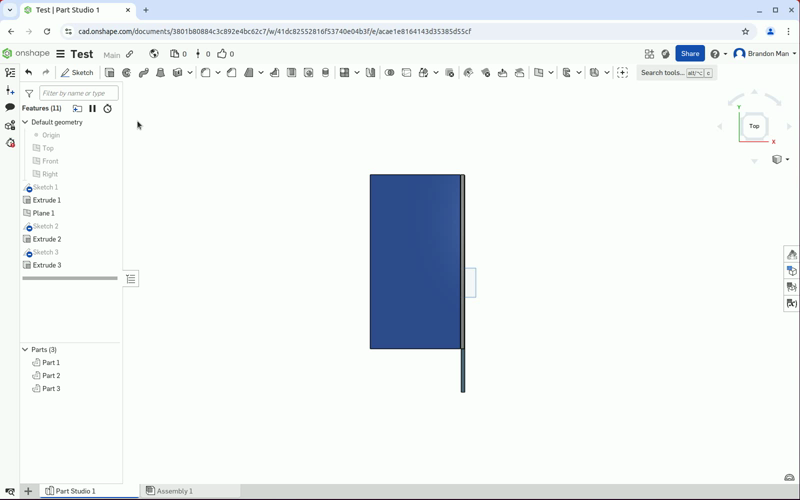
key(shift+h)
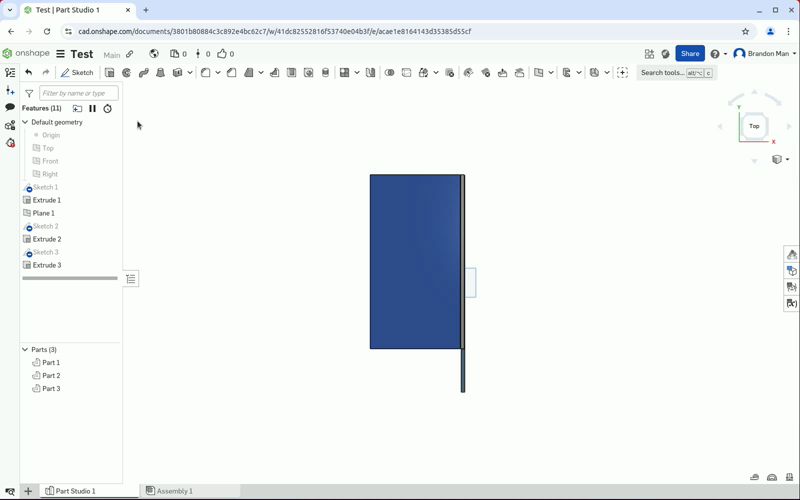
key(shift+h)
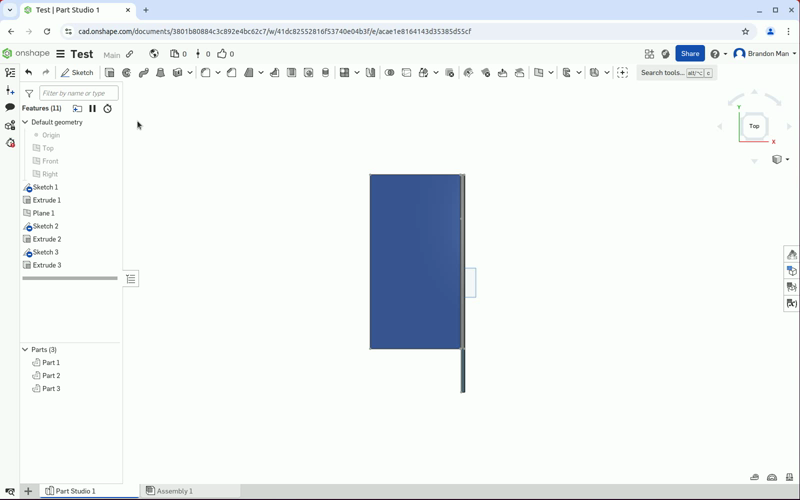
key(shift+7)
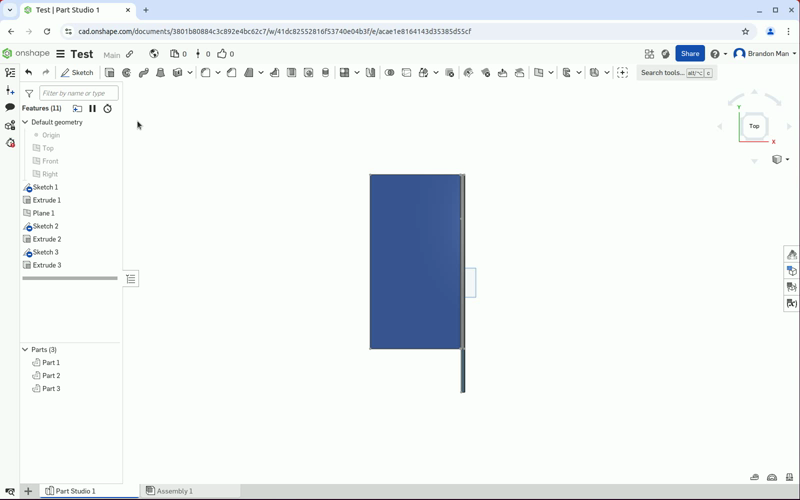
key(up, 3)
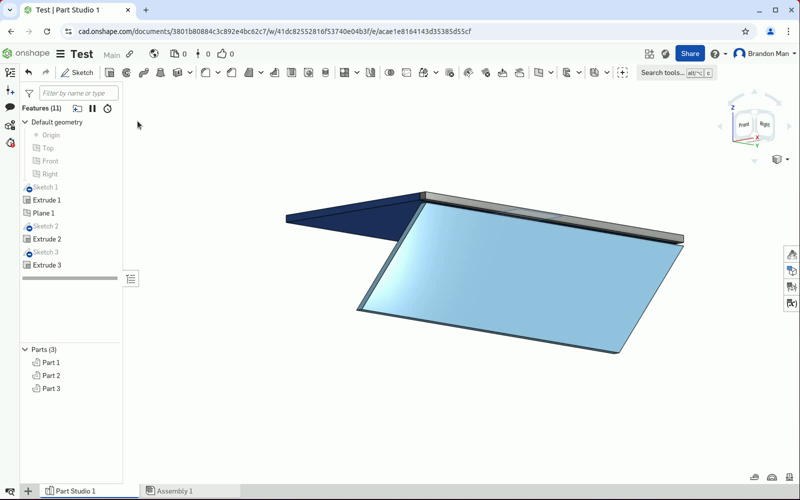
key(left, 3)
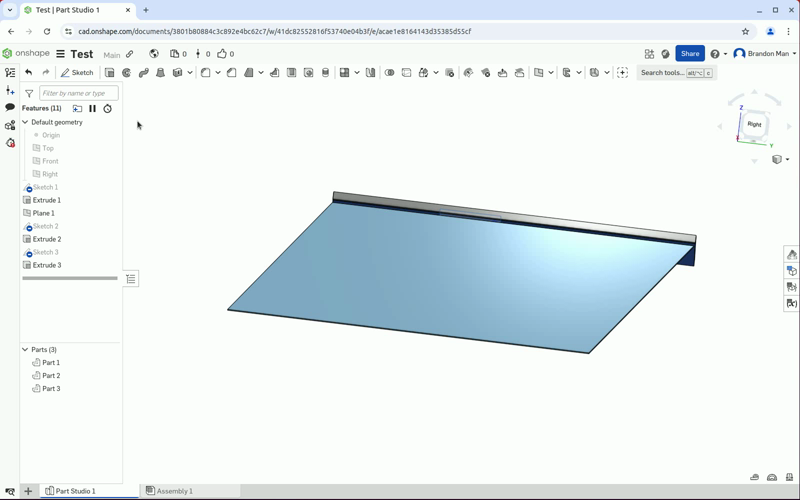
key(right, 3)
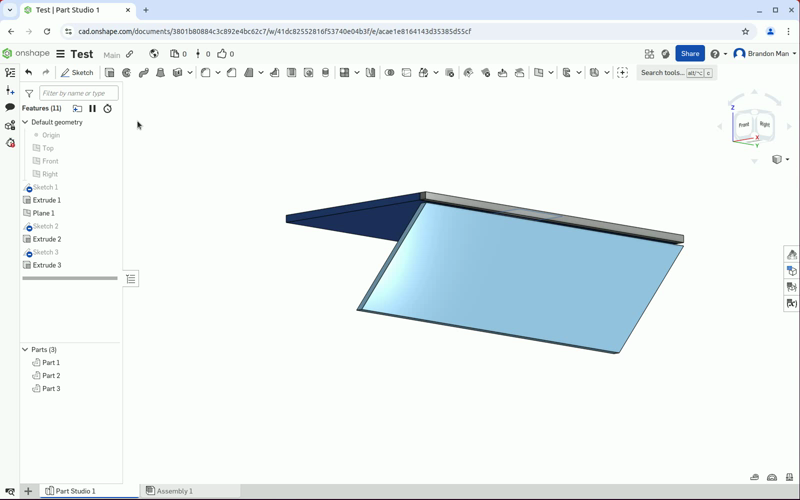
key(down, 3)
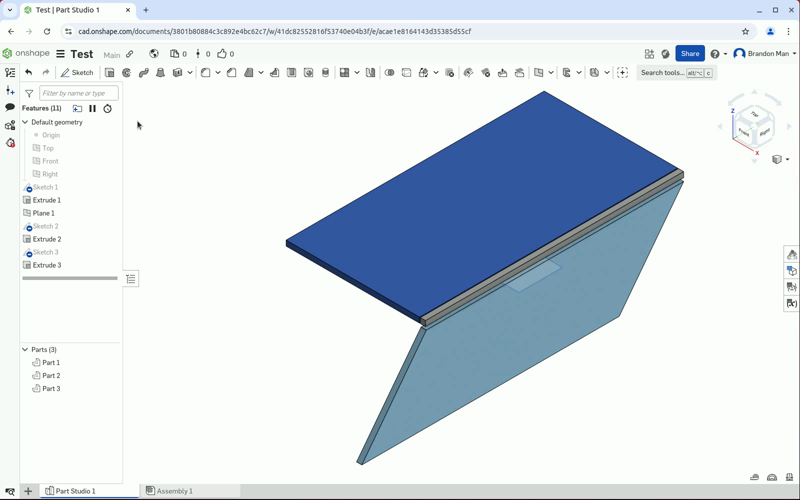
mouse_move(73, 189)
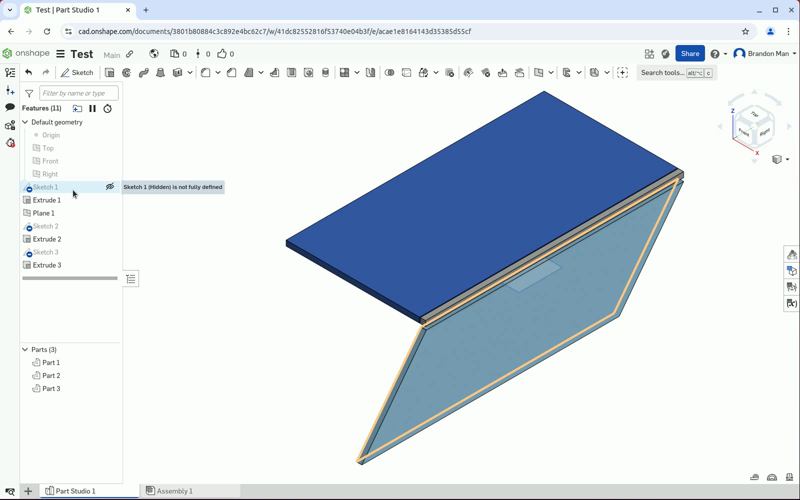
click(73, 189)